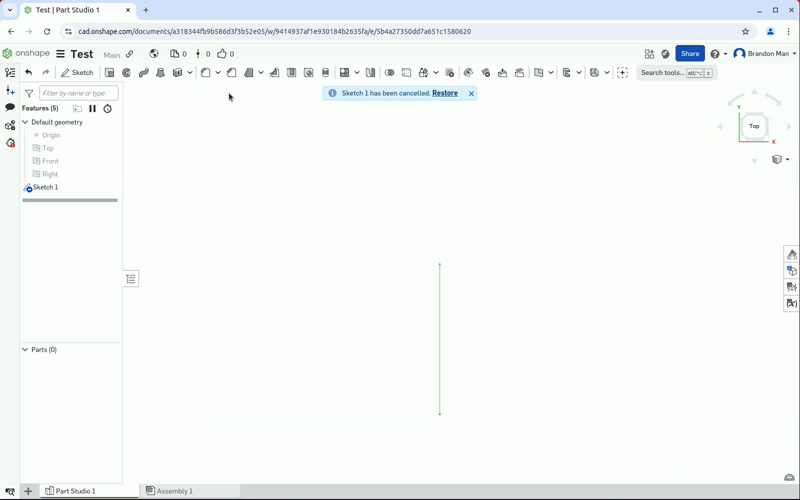
key(shift+h)
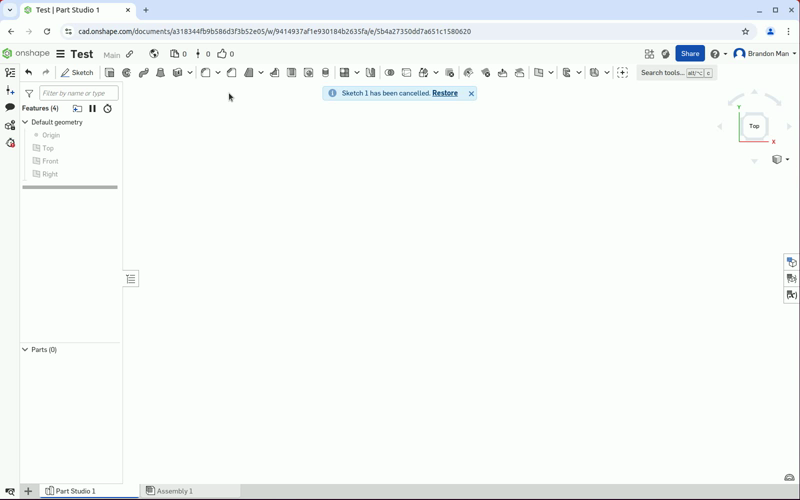
mouse_move(73, 352)
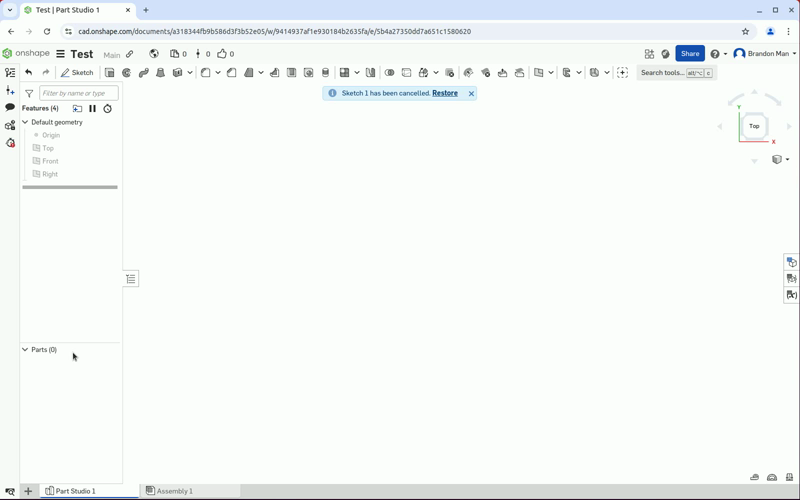
key(y)
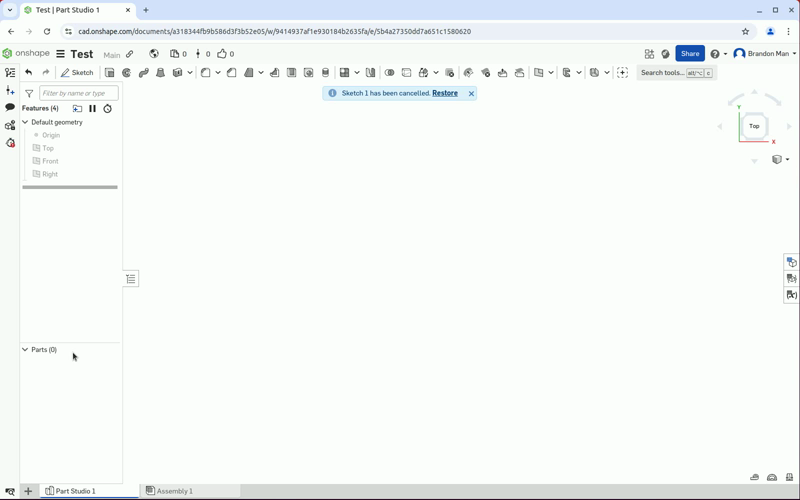
key(shift+p)
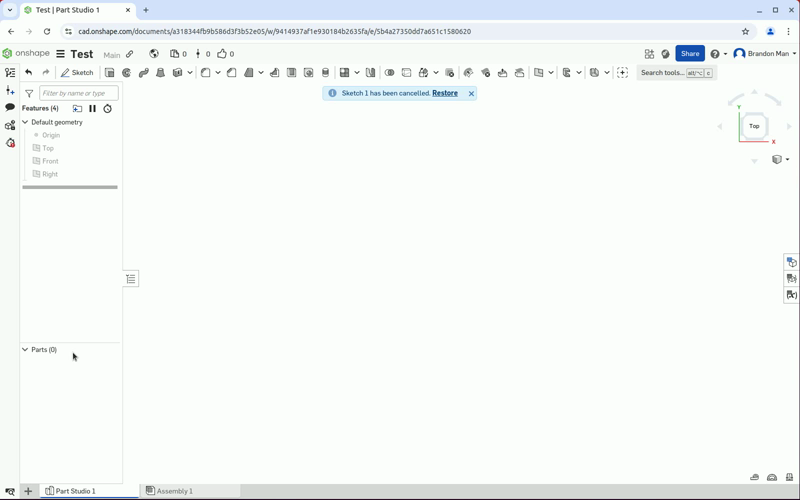
key(space)
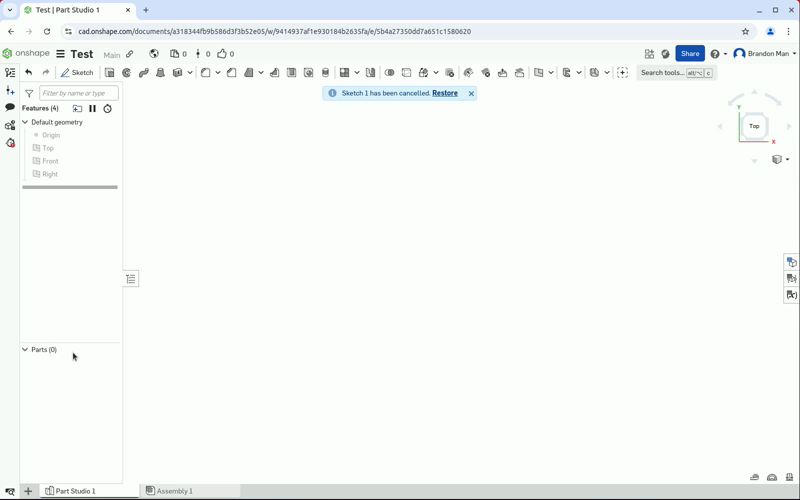
key_down(shift)
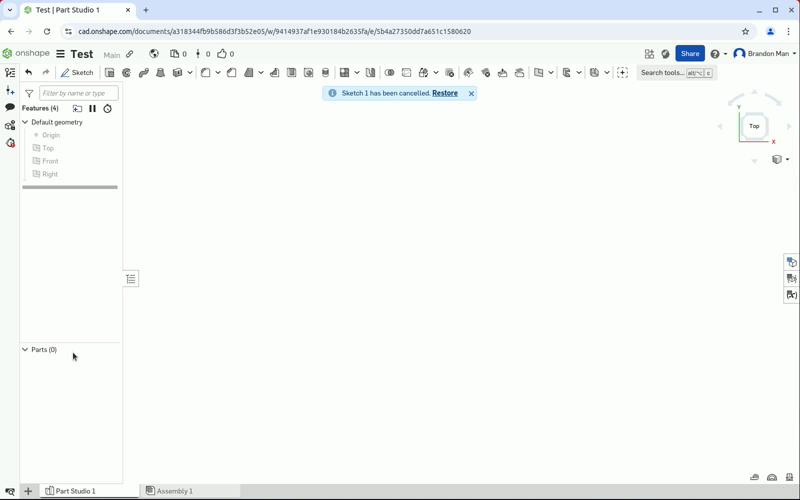
key(up)
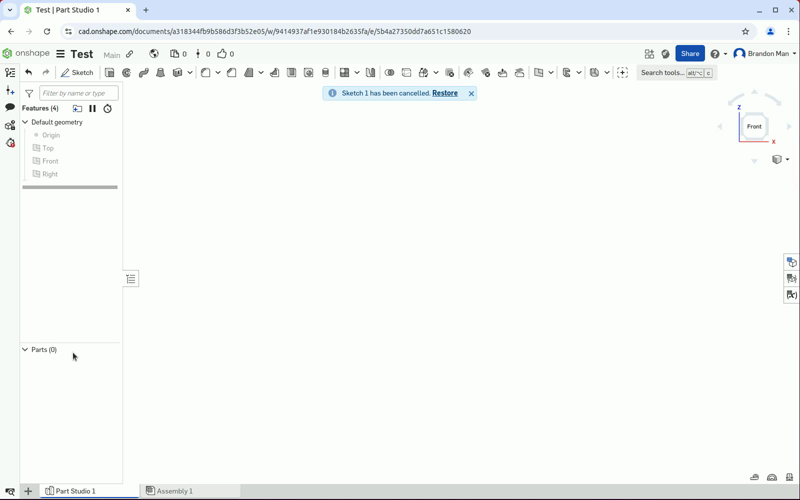
key_up(shift)
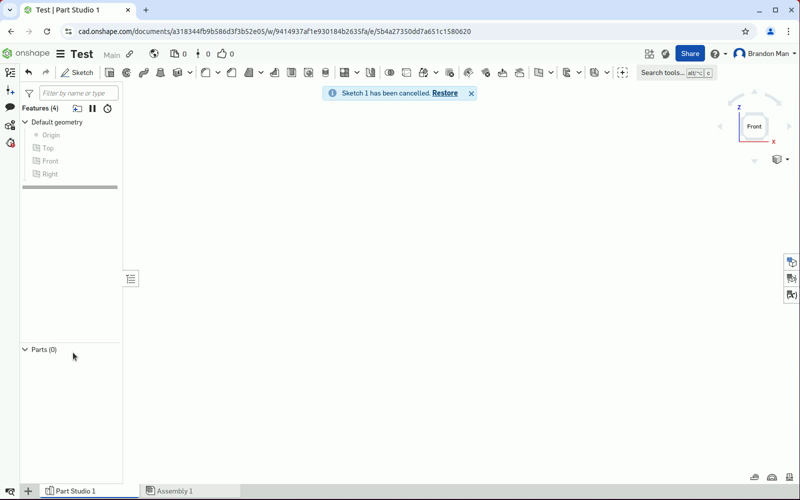
mouse_move(73, 352)
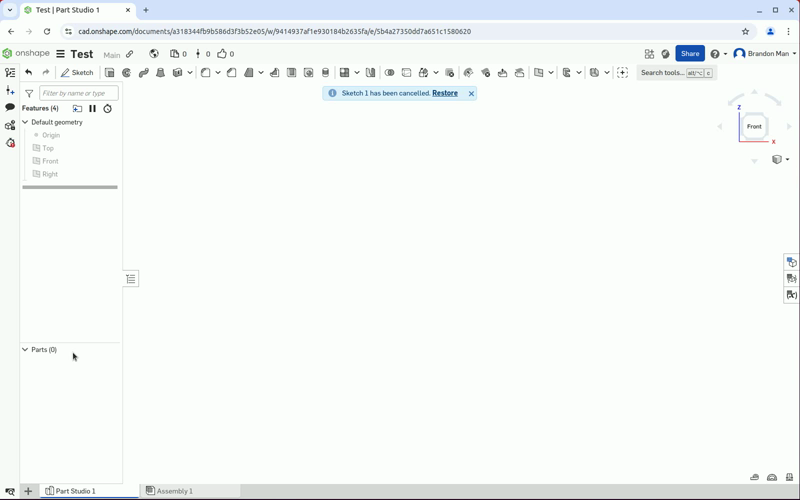
key(shift+y)
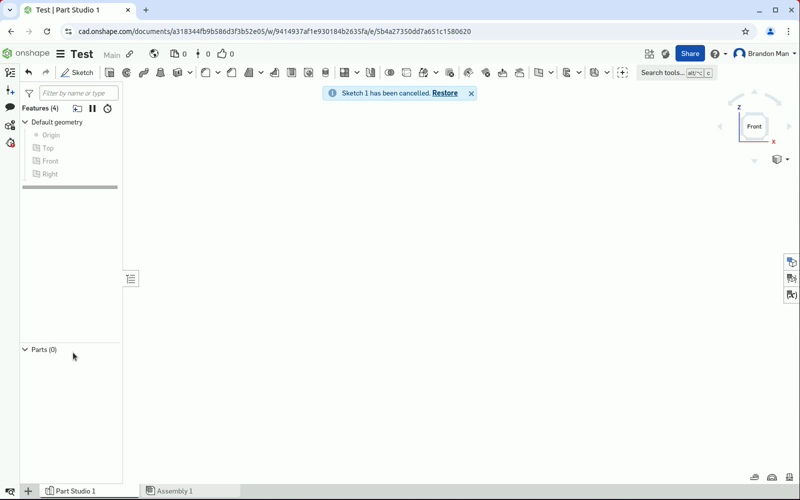
key(shift+s)
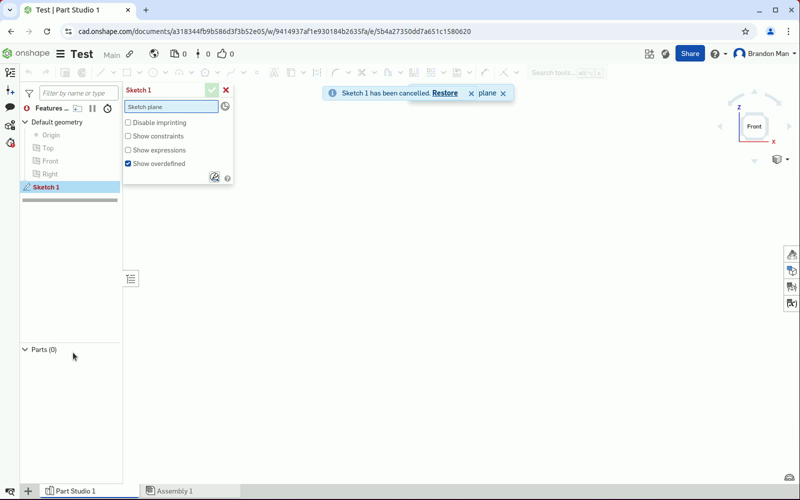
mouse_move(73, 163)
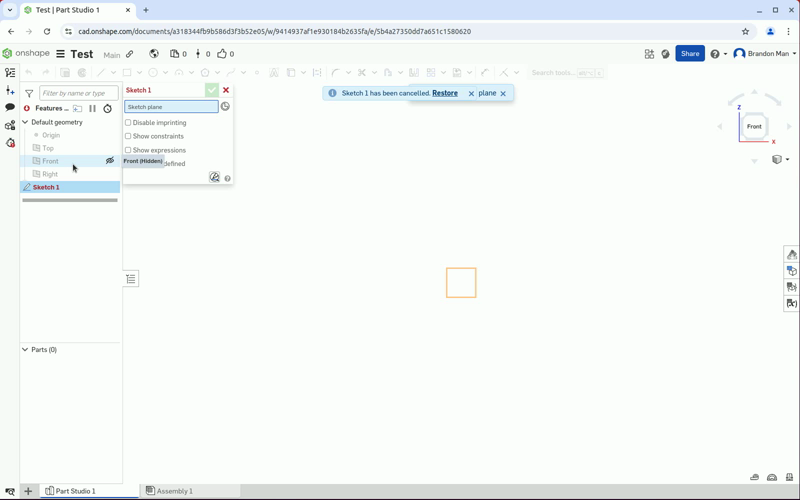
click(73, 163)
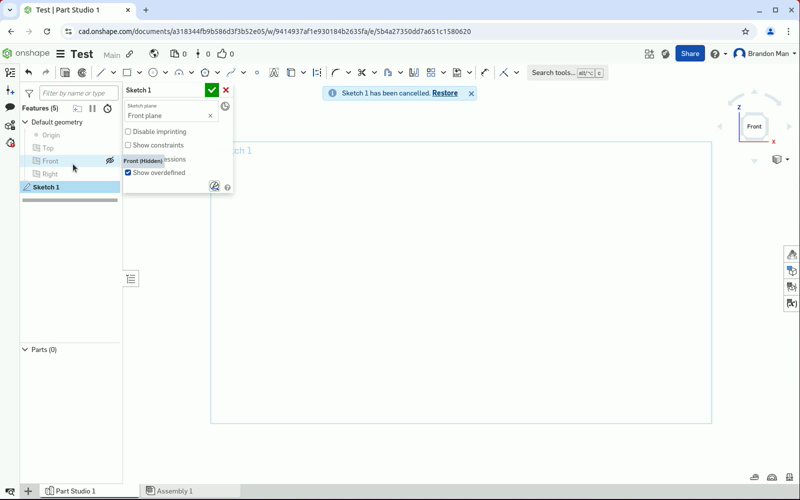
mouse_move(73, 352)
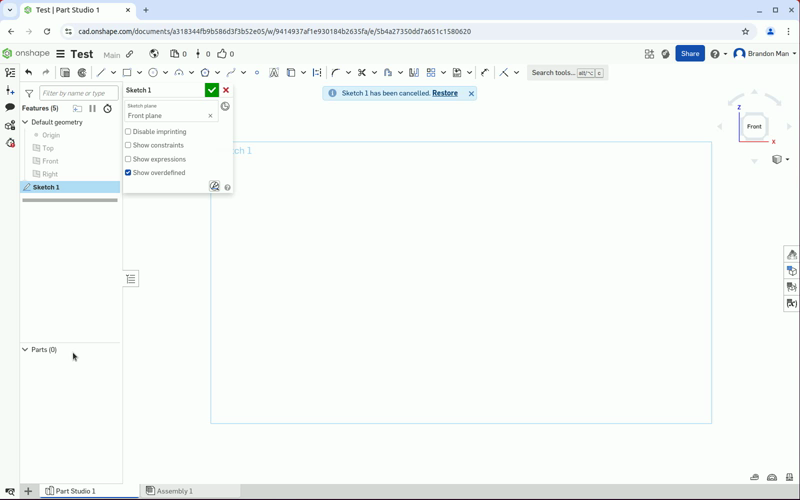
key(y)
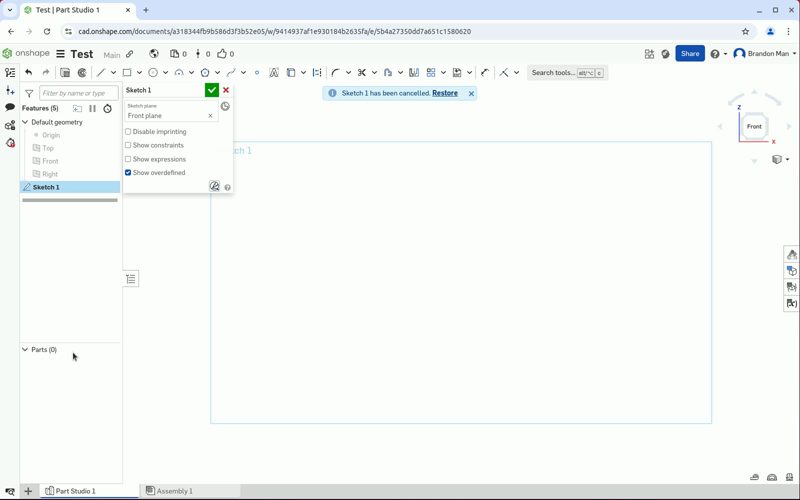
key(l)
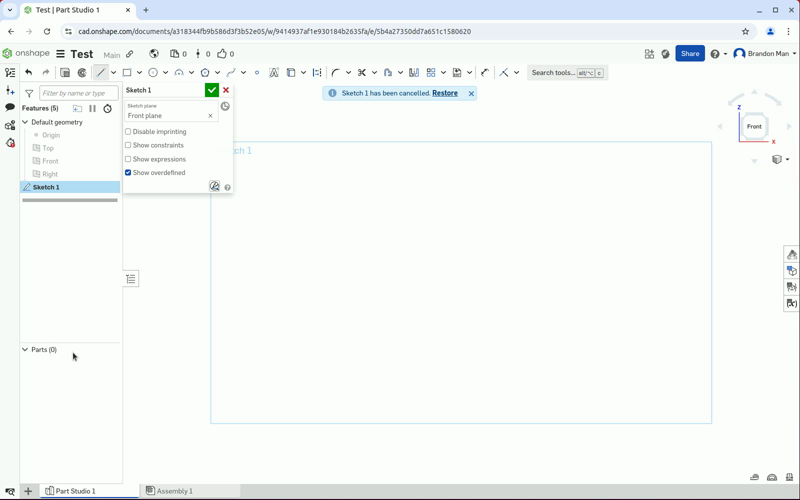
key_down(shift)
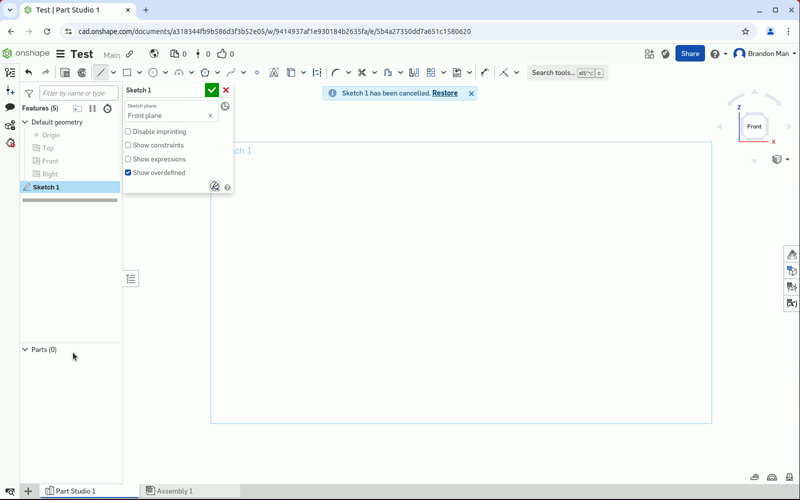
mouse_move(460, 282)
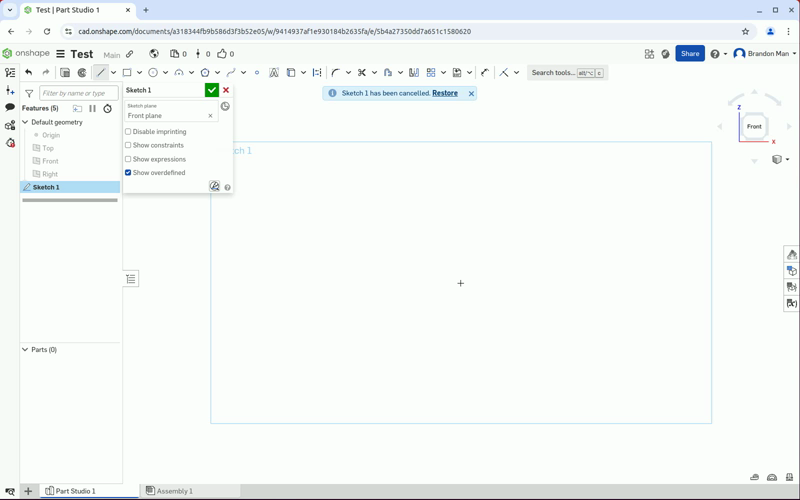
click(460, 282)
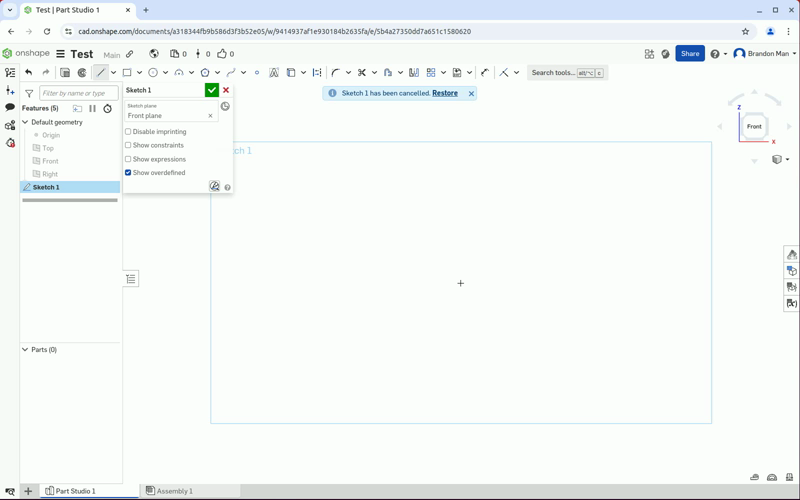
key_up(shift)
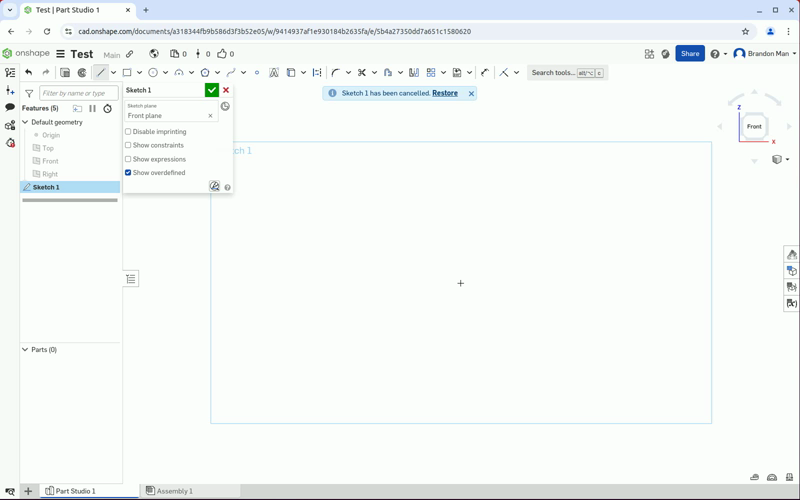
key_down(shift)
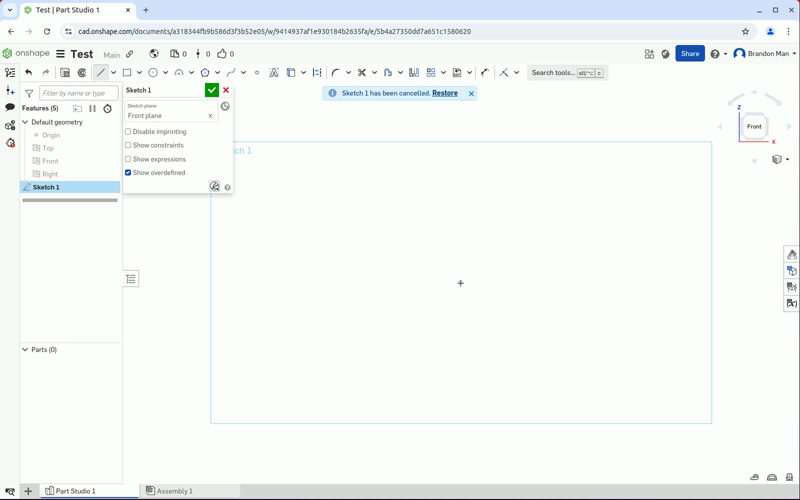
mouse_move(490, 282)
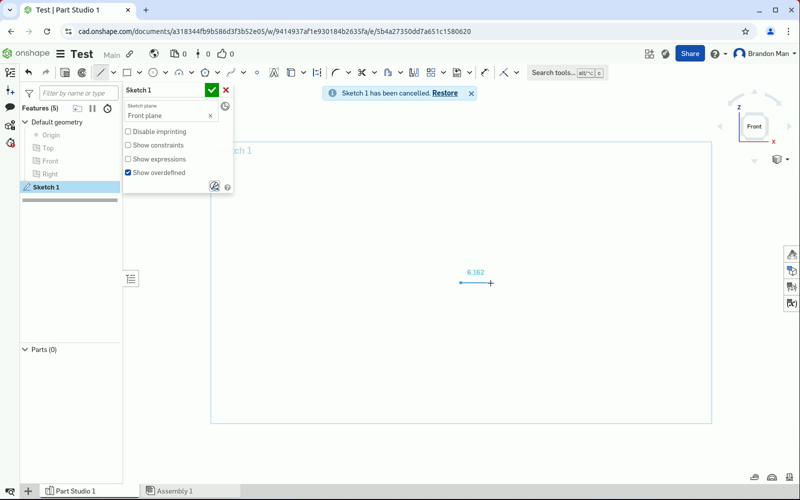
mouse_move(482, 282)
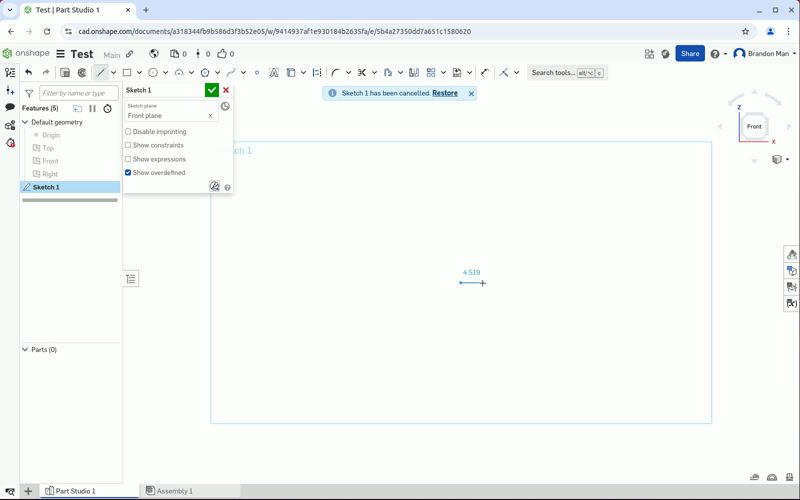
click(482, 282)
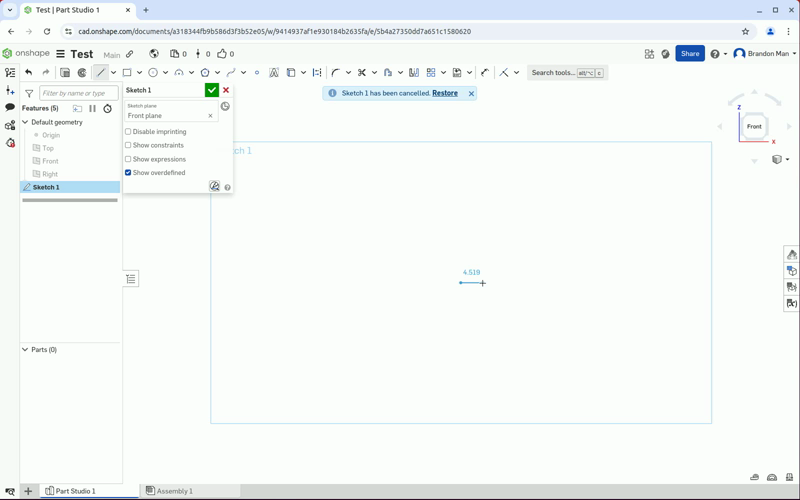
key_up(shift)
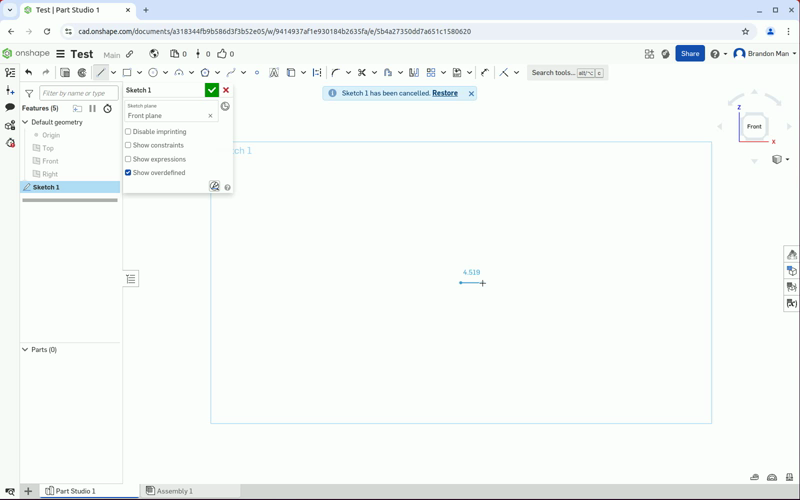
key_down(shift)
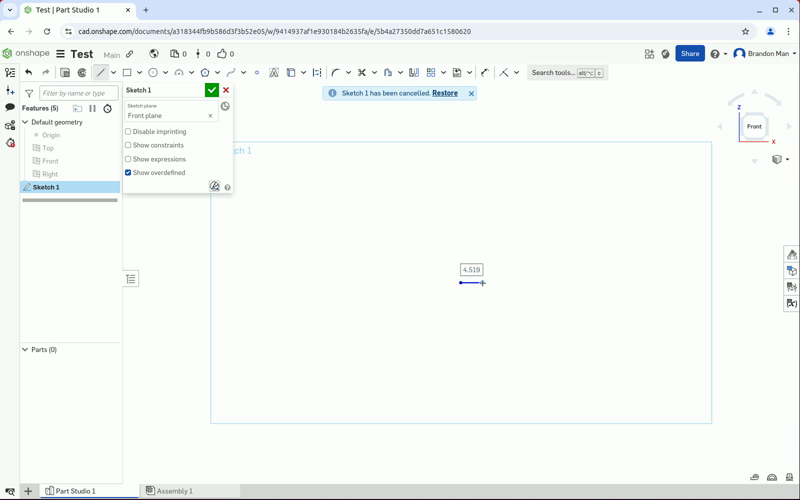
mouse_move(512, 282)
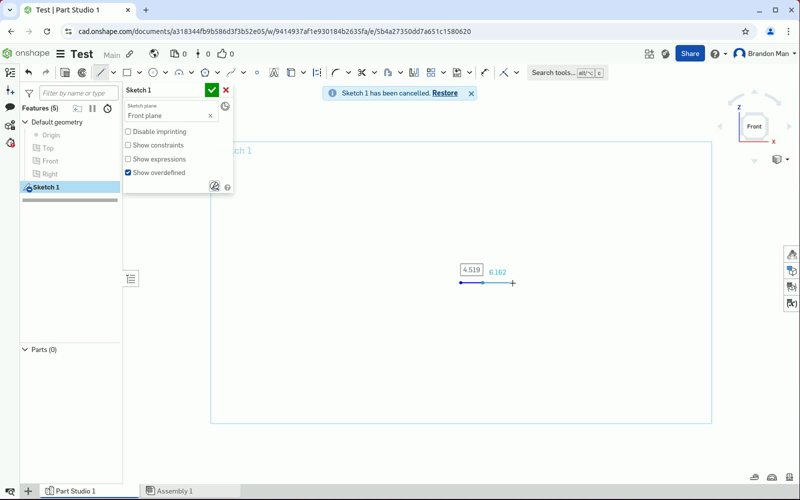
mouse_move(482, 228)
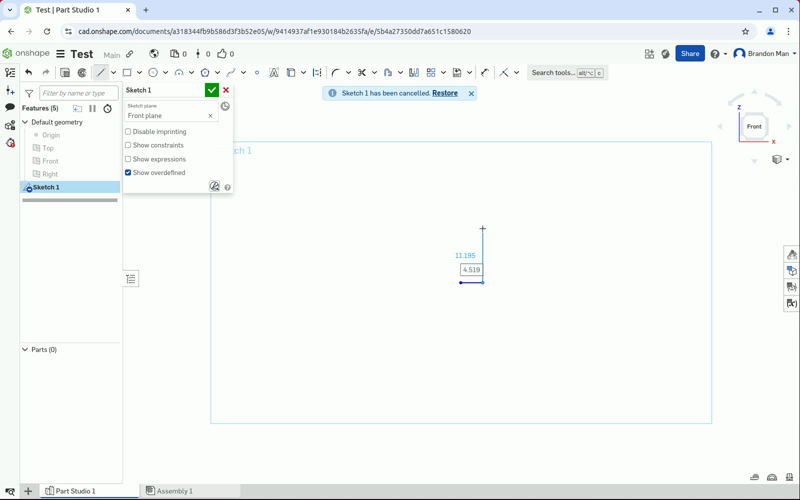
click(482, 228)
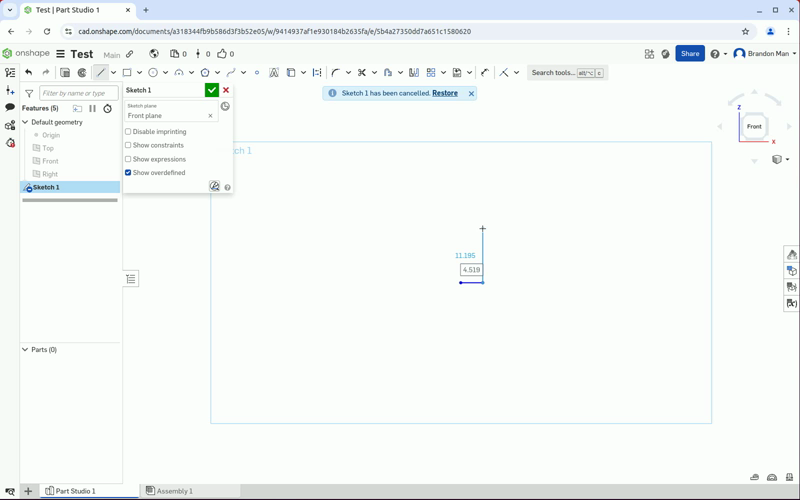
key_up(shift)
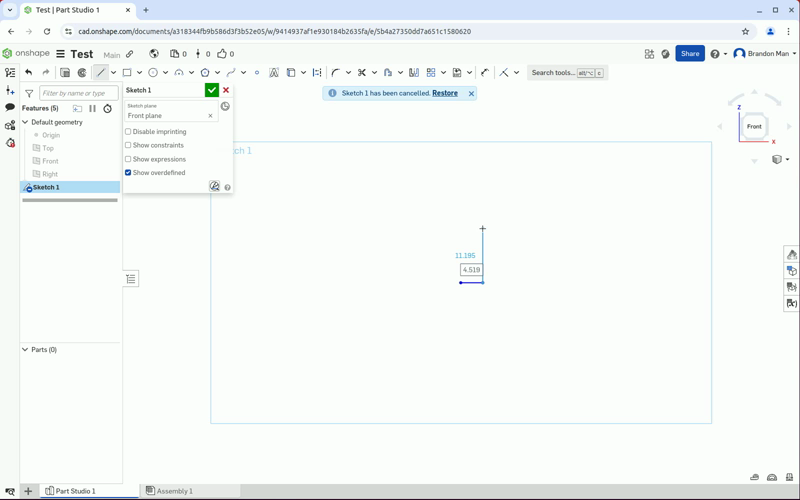
key_down(shift)
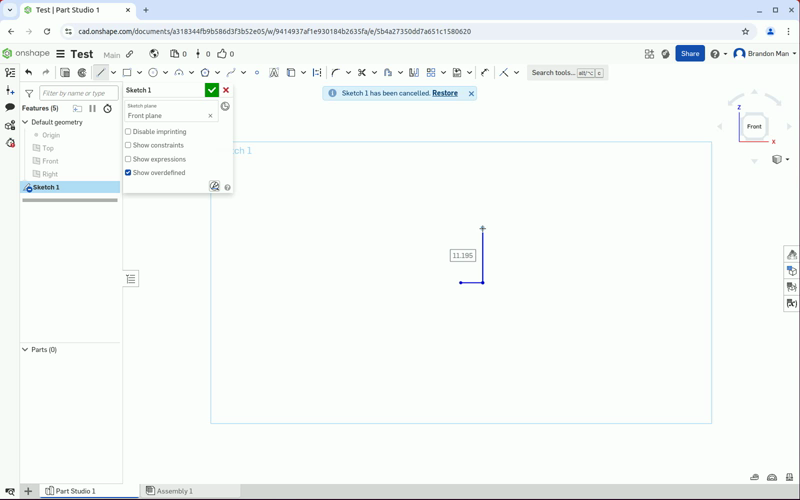
mouse_move(512, 228)
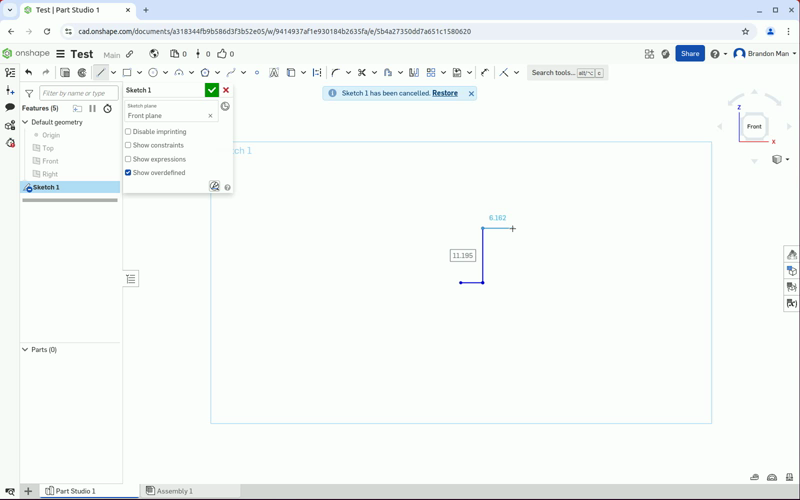
mouse_move(460, 228)
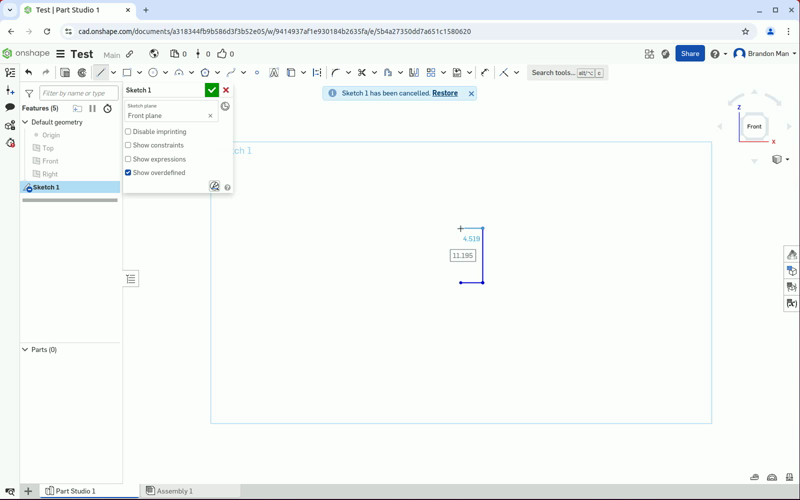
click(460, 228)
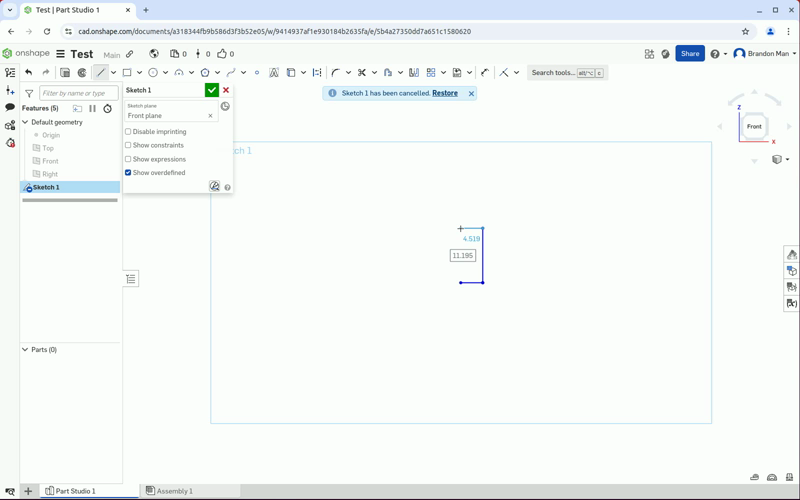
key_up(shift)
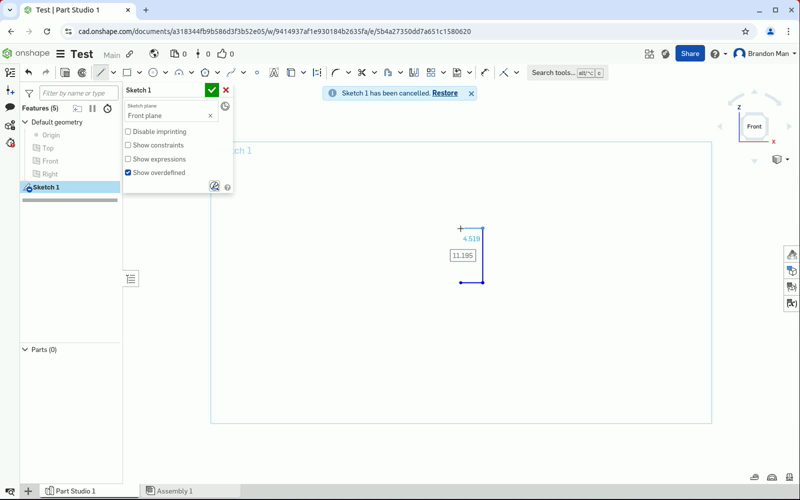
key(esc)
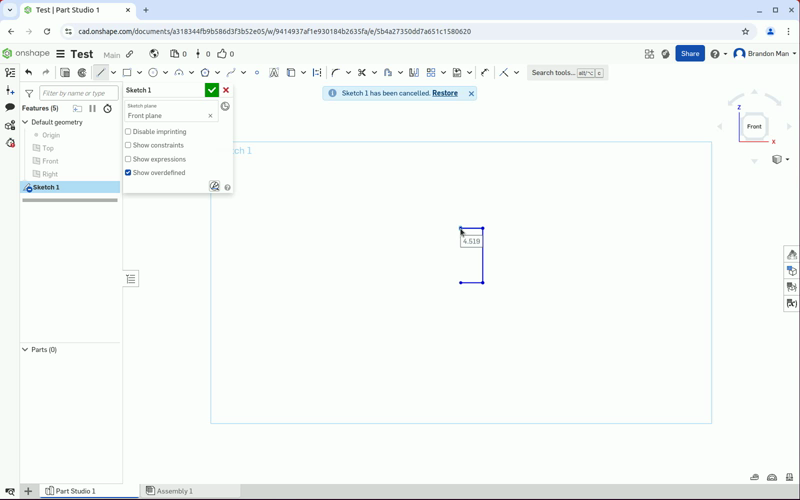
key(a)
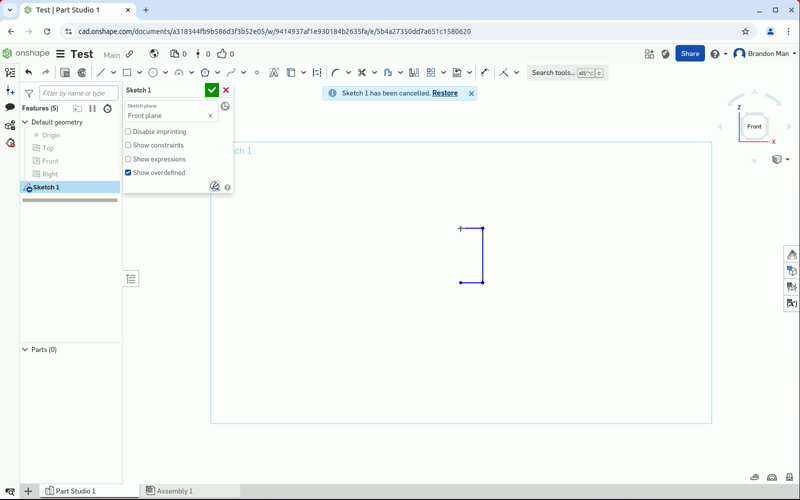
mouse_move(460, 228)
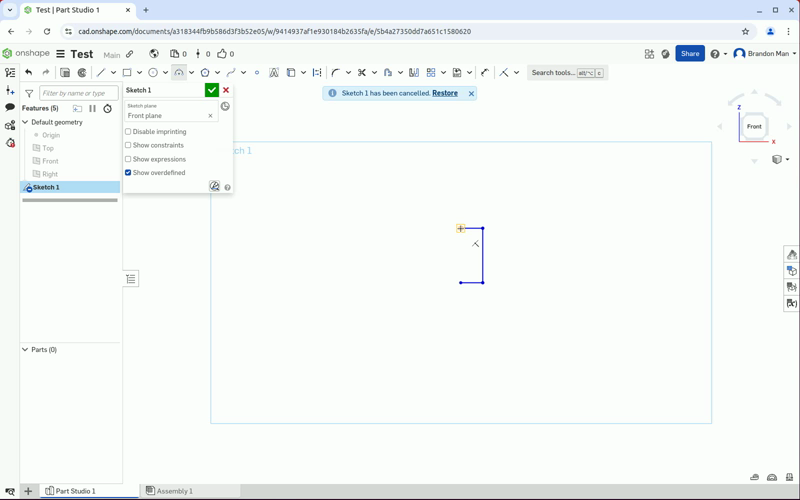
click(460, 228)
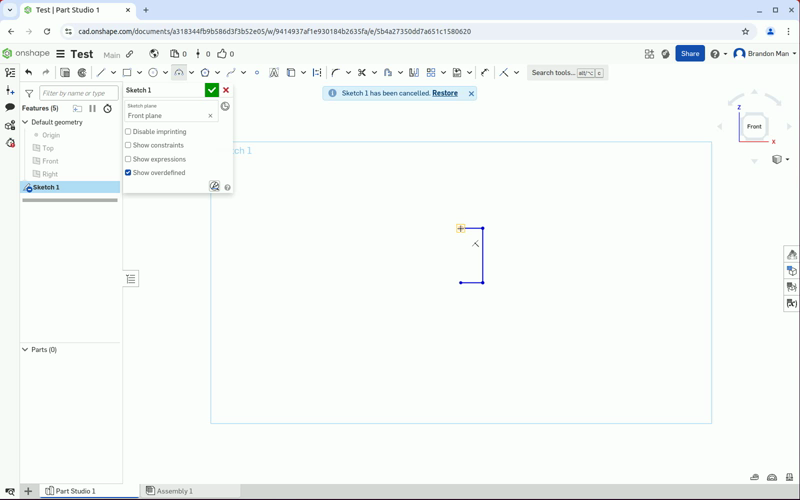
mouse_move(460, 282)
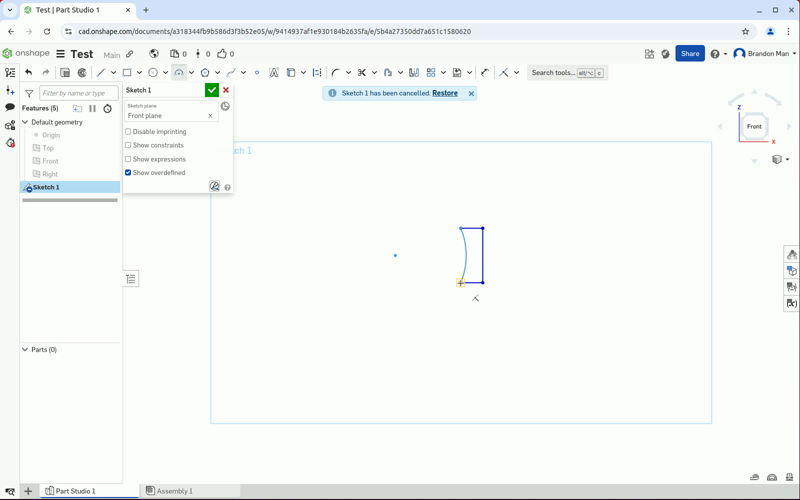
click(460, 282)
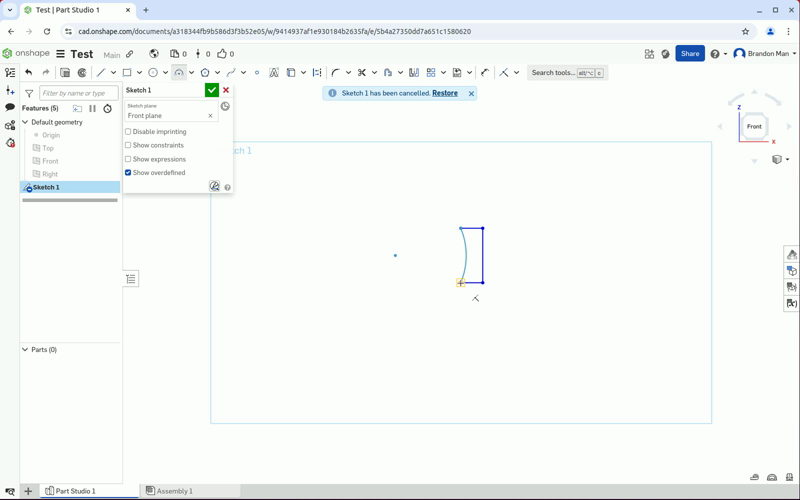
key_down(shift)
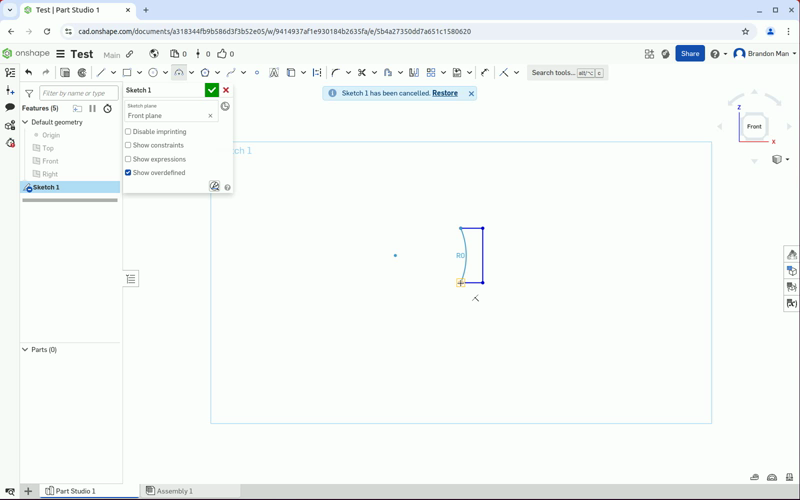
mouse_move(433, 255)
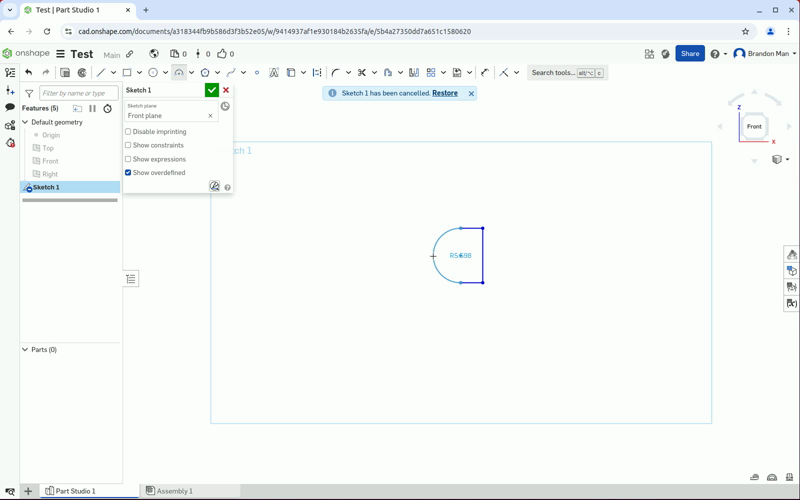
click(433, 255)
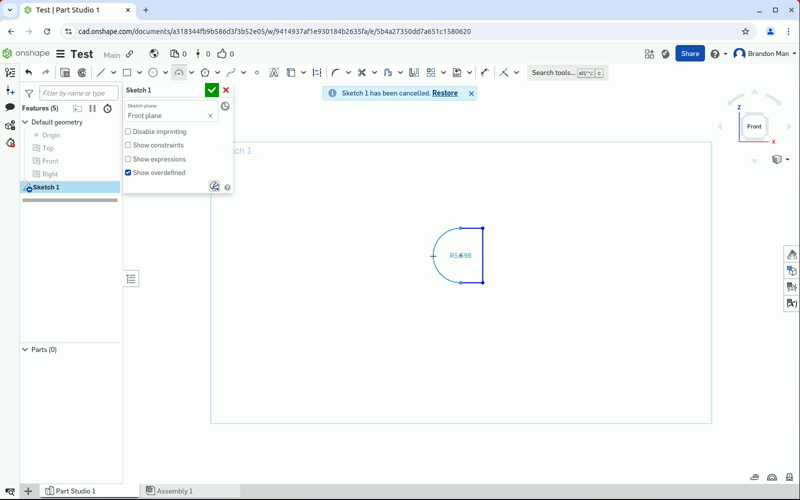
key_up(shift)
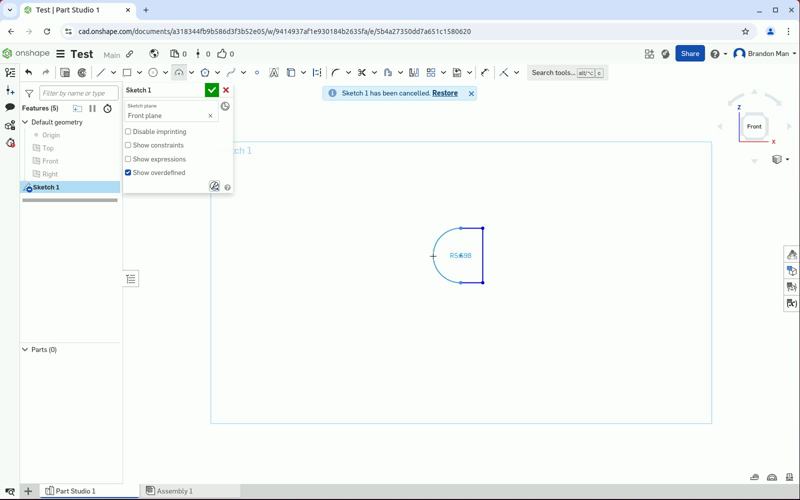
key(esc)
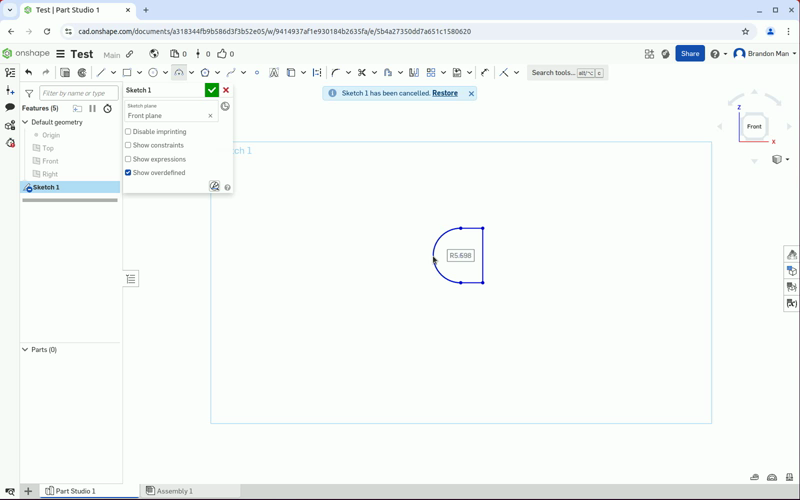
key(c)
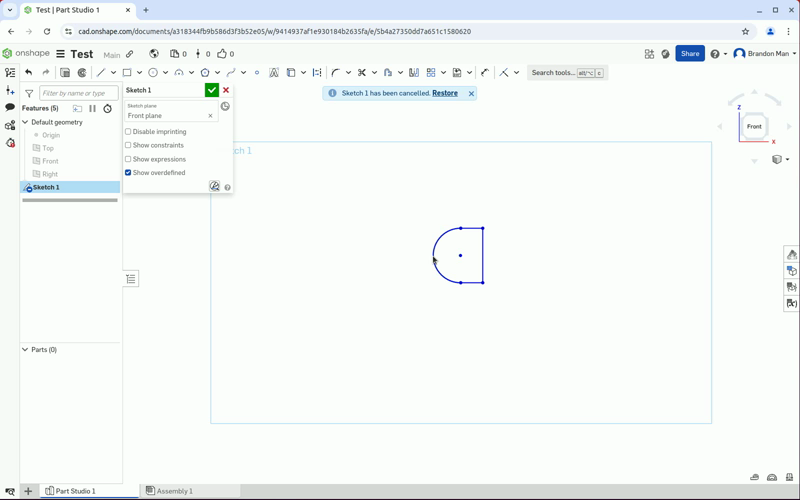
key_down(shift)
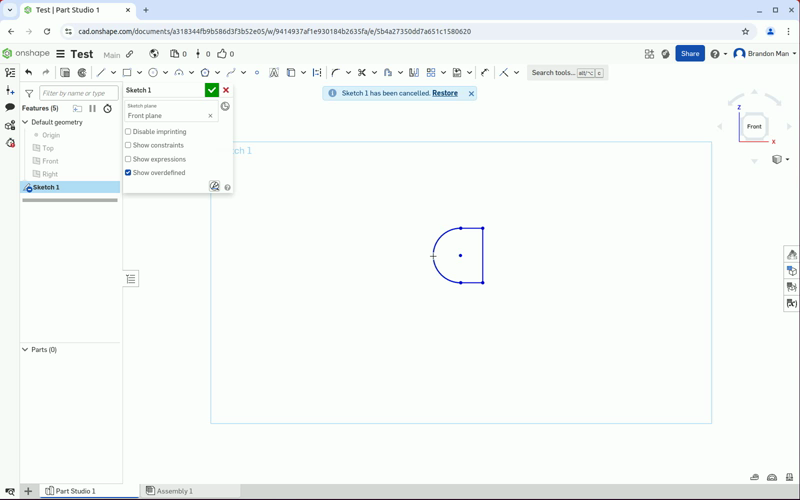
mouse_move(460, 255)
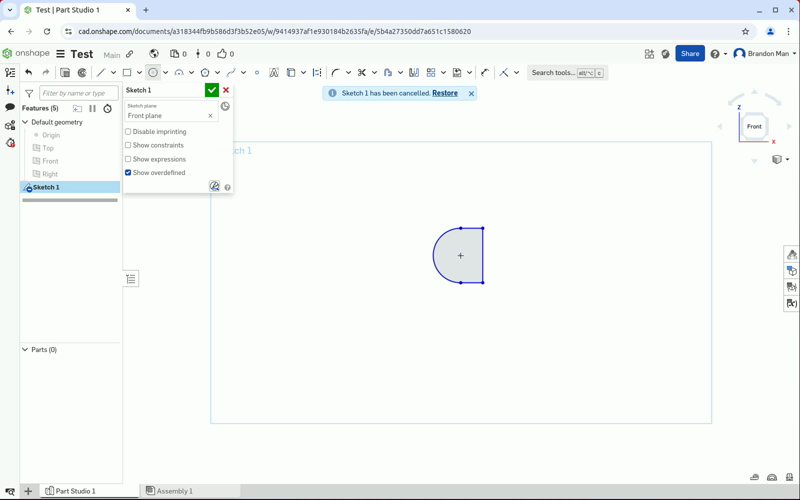
click(460, 255)
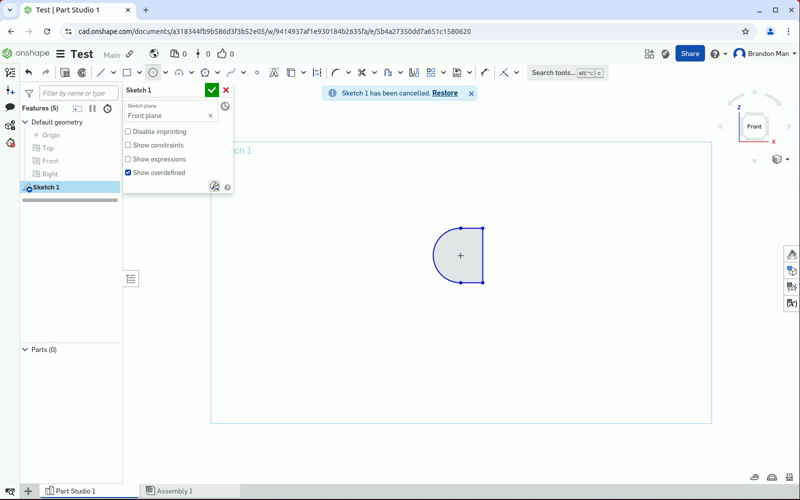
key_up(shift)
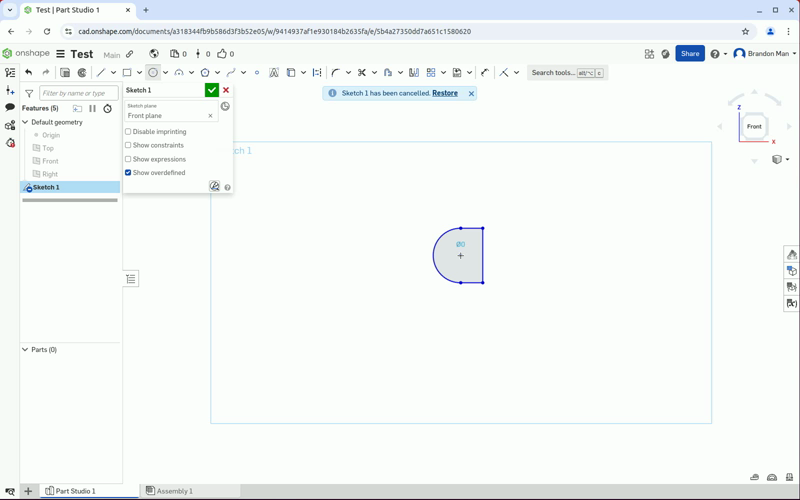
mouse_move(474, 255)
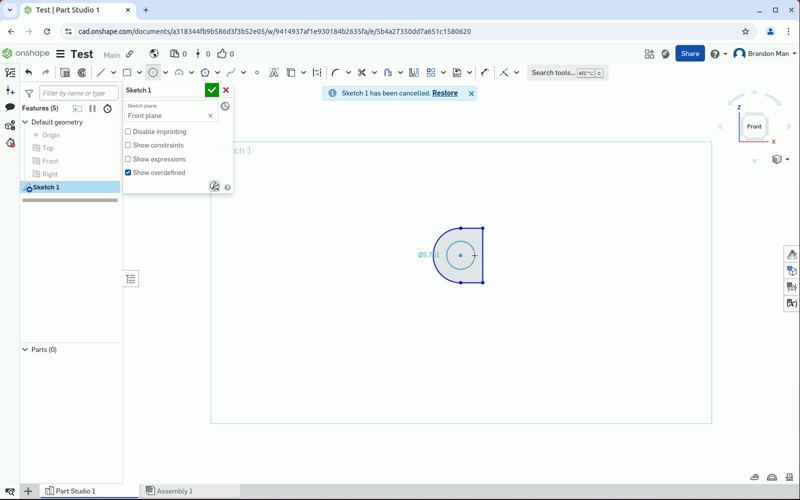
click(474, 255)
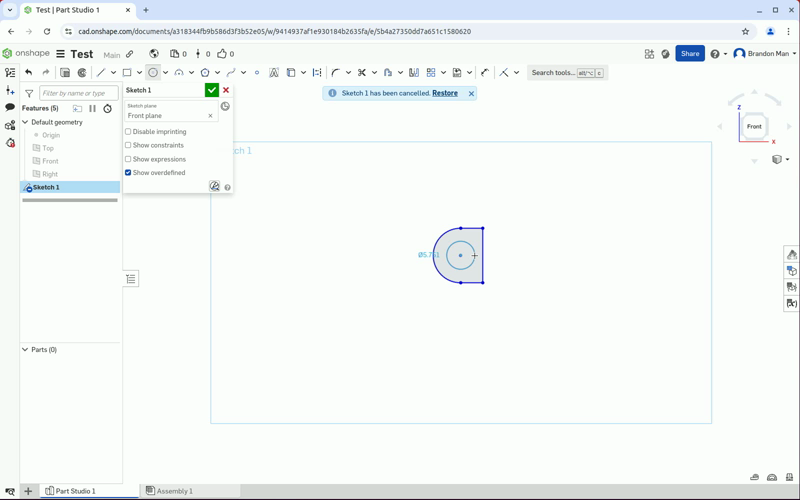
key(esc)
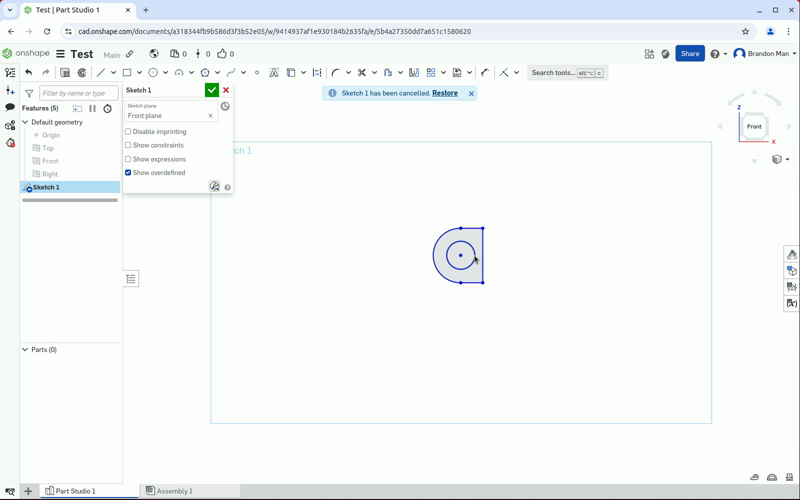
mouse_move(457, 233)
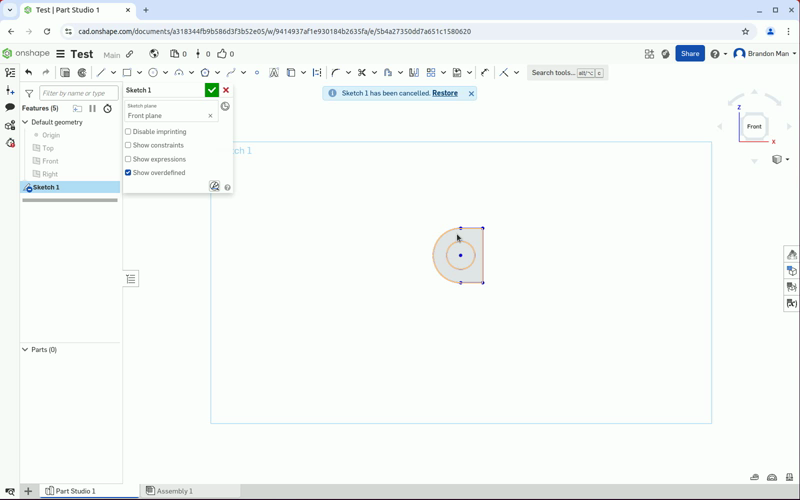
scroll(6)
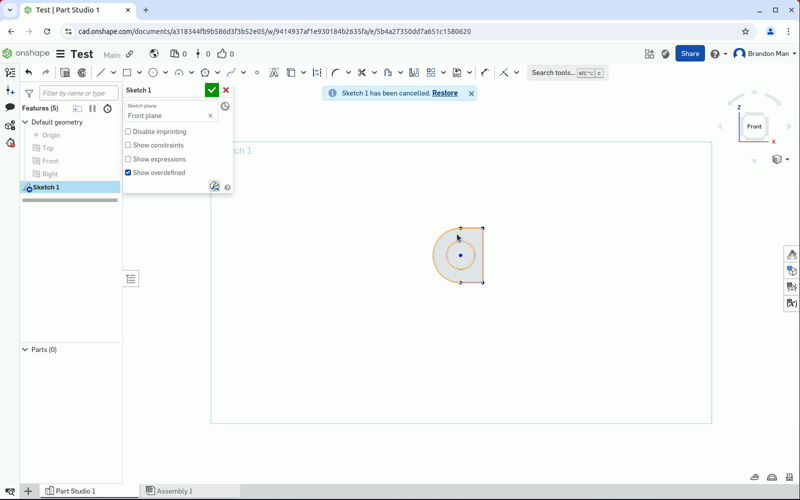
scroll(6)
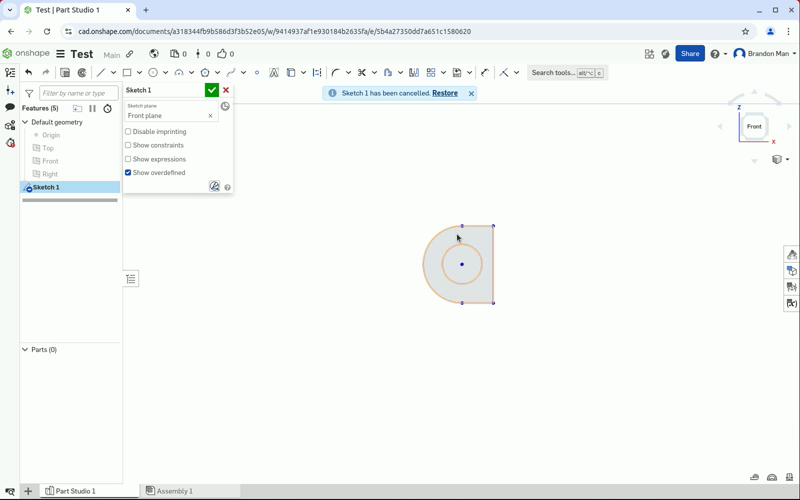
scroll(6)
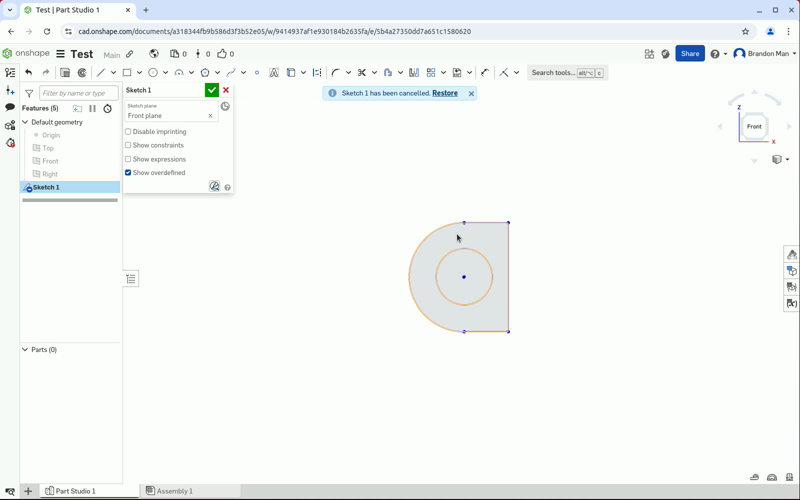
scroll(6)
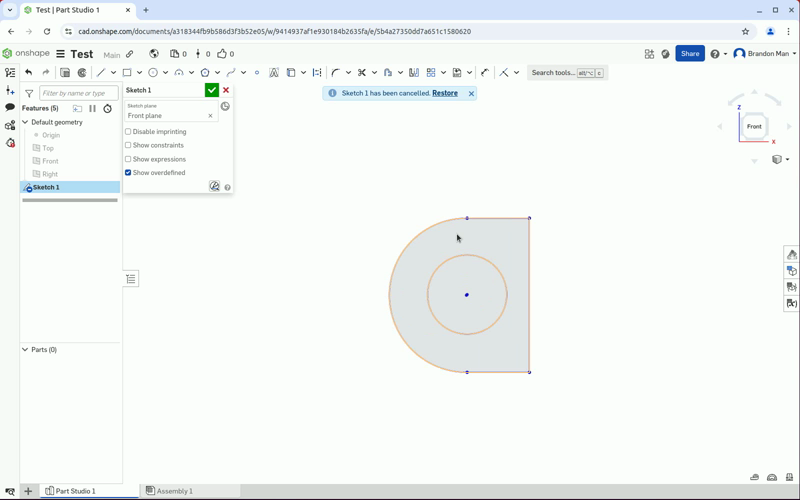
scroll(6)
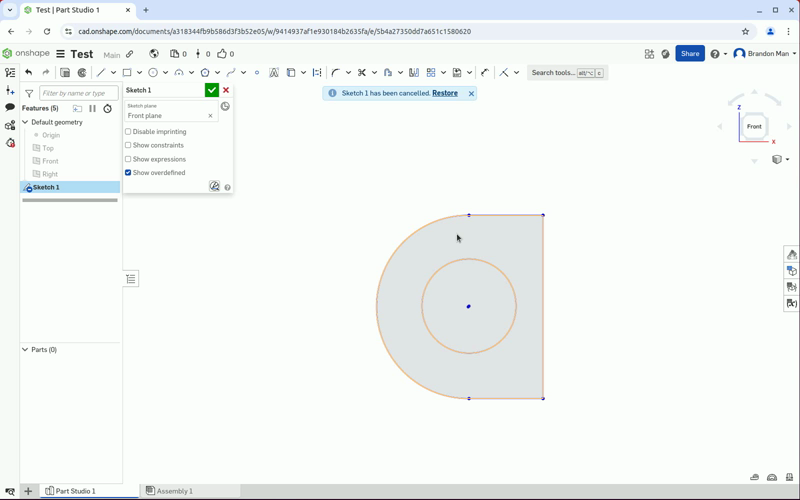
scroll(6)
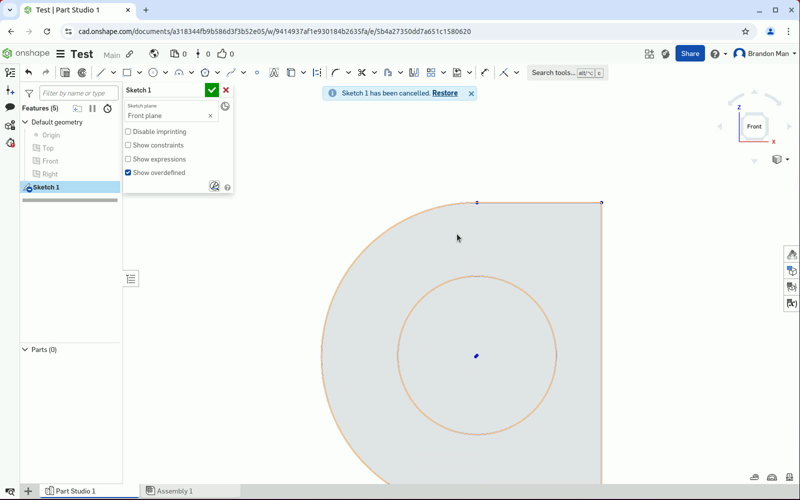
scroll(6)
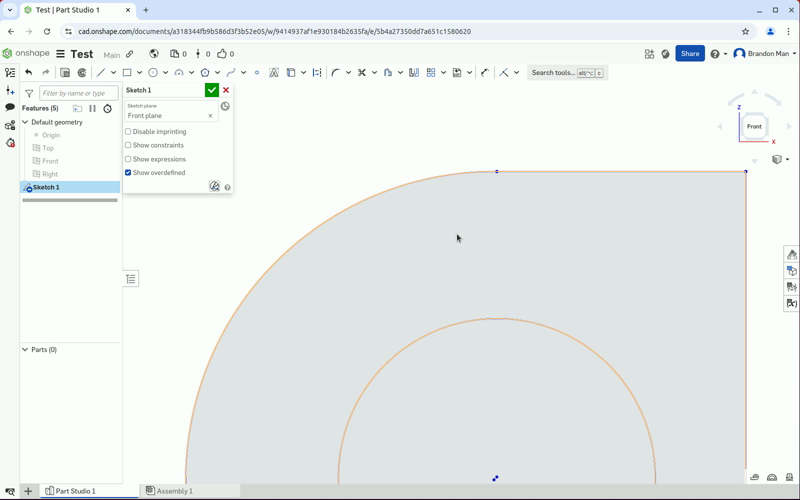
click(457, 233)
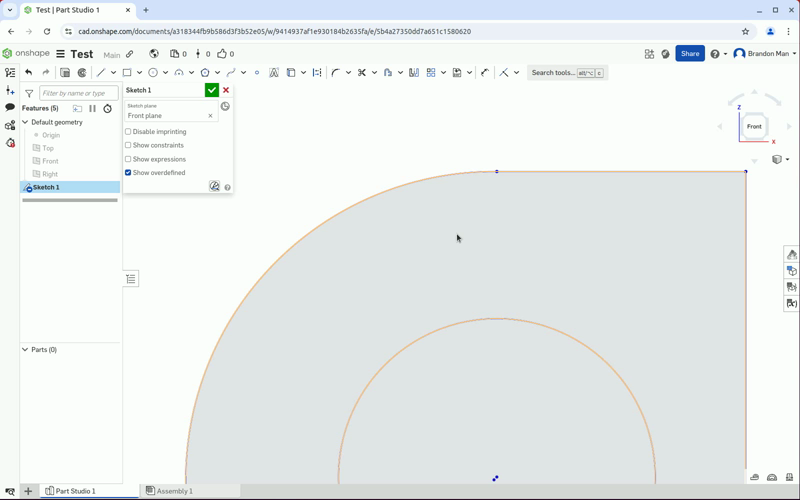
scroll(-6)
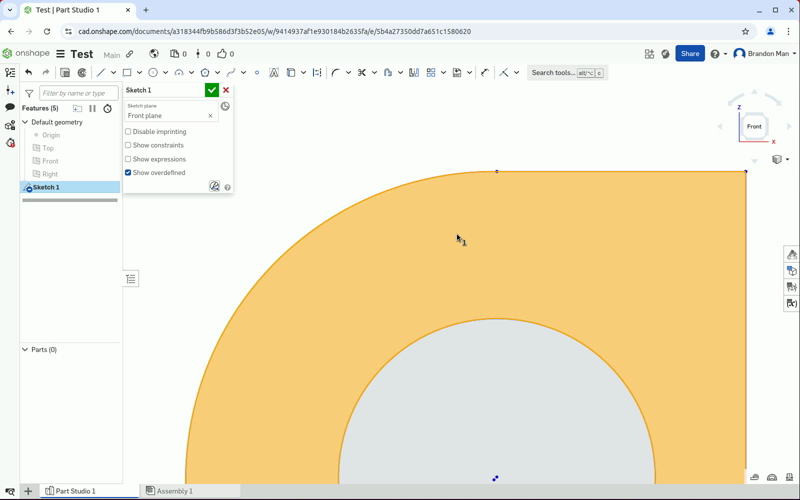
scroll(-6)
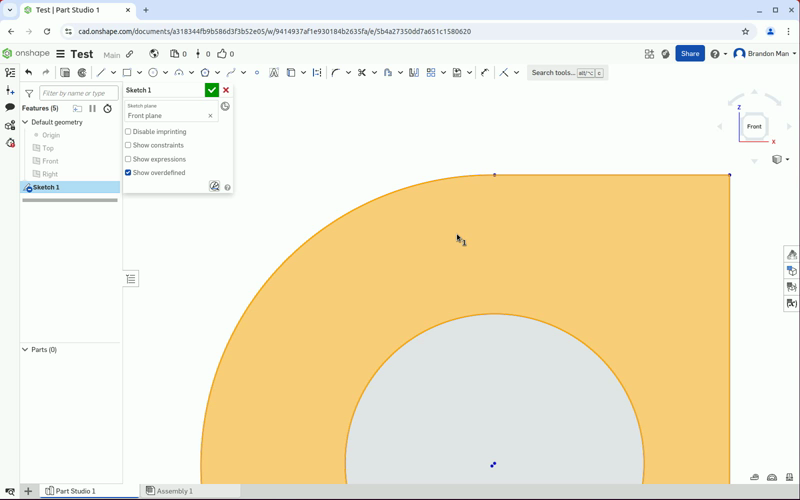
scroll(-6)
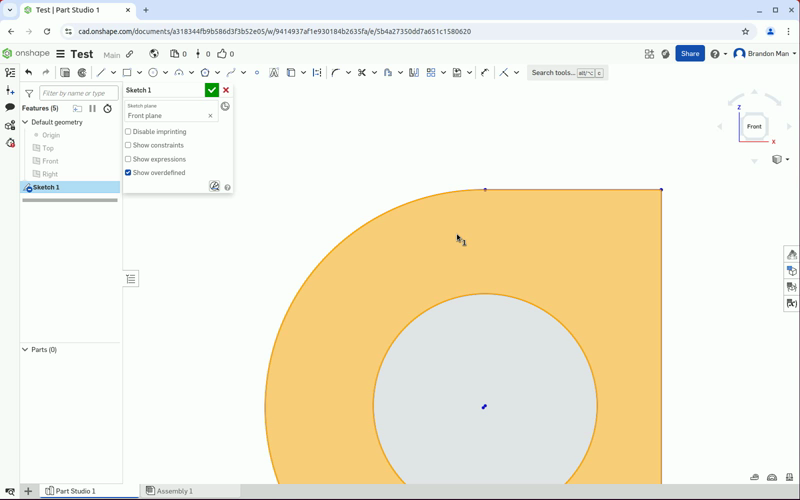
scroll(-6)
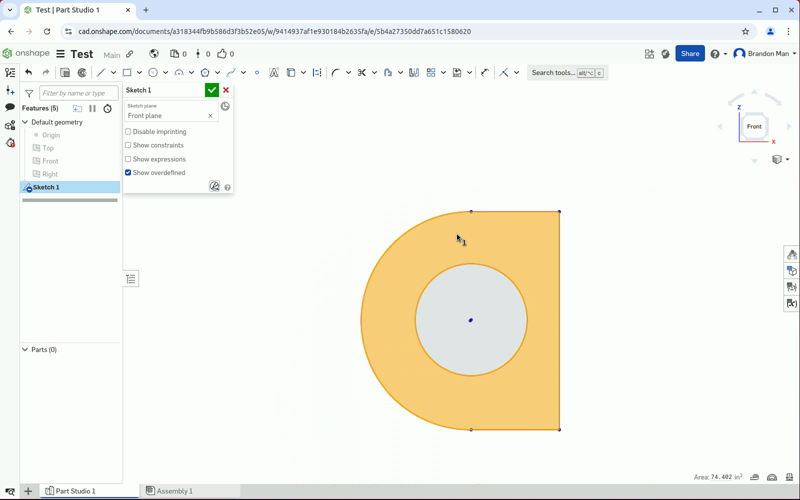
scroll(-6)
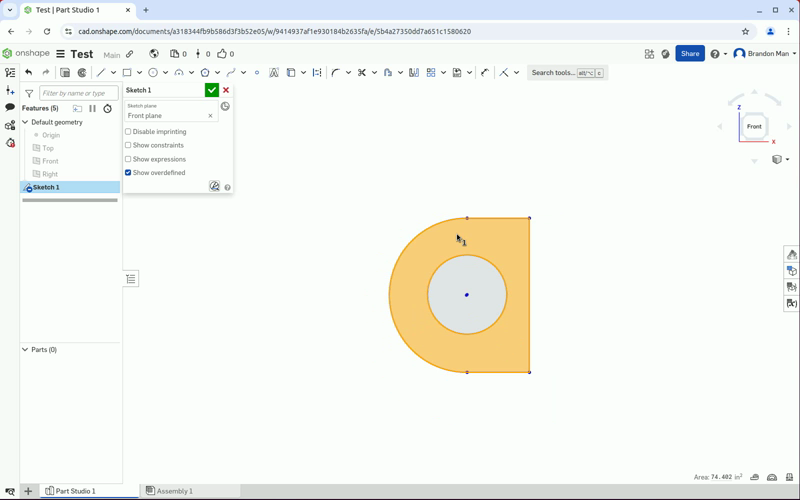
scroll(-6)
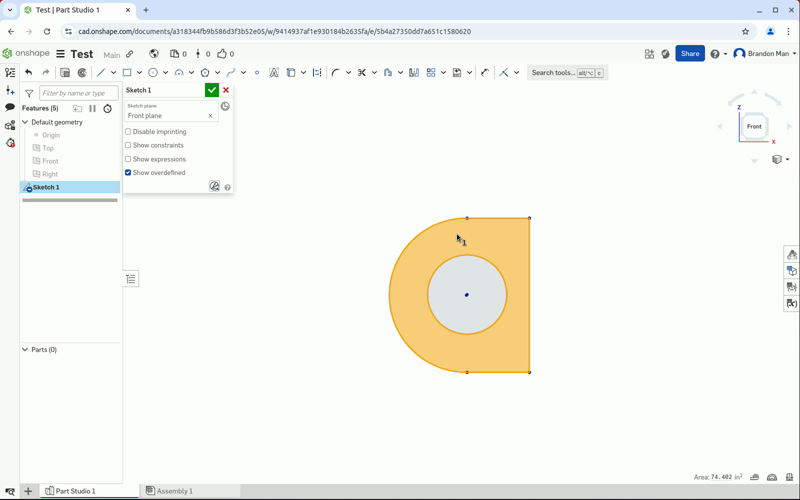
scroll(-6)
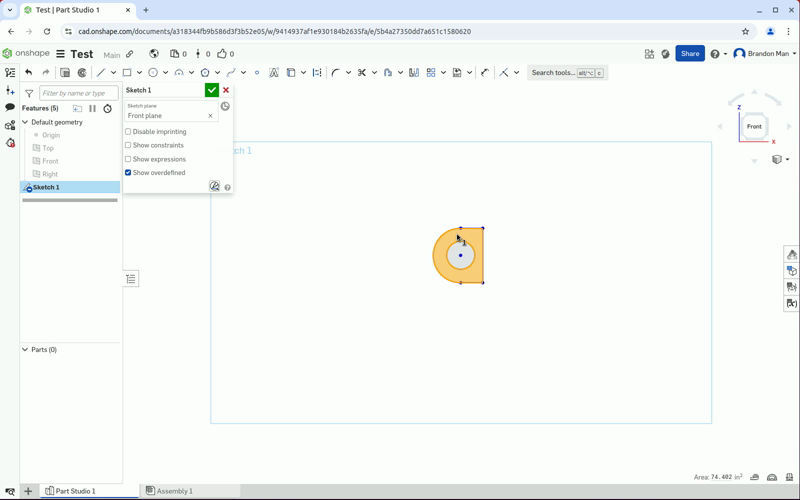
mouse_move(73, 352)
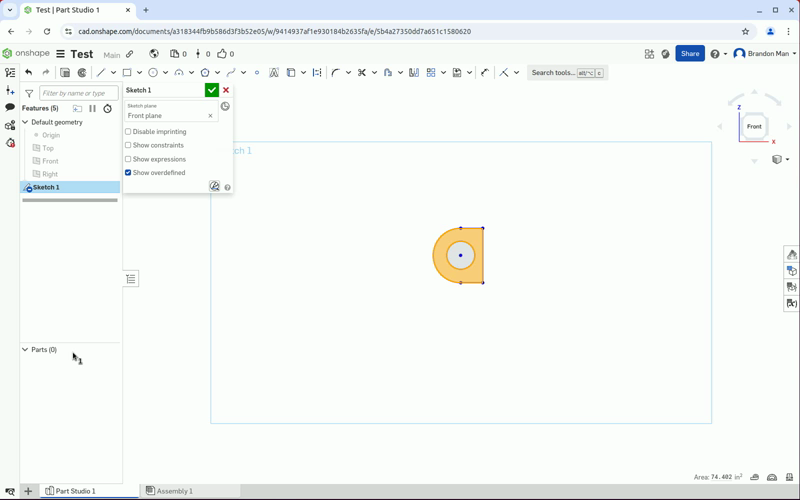
key(shift+y)
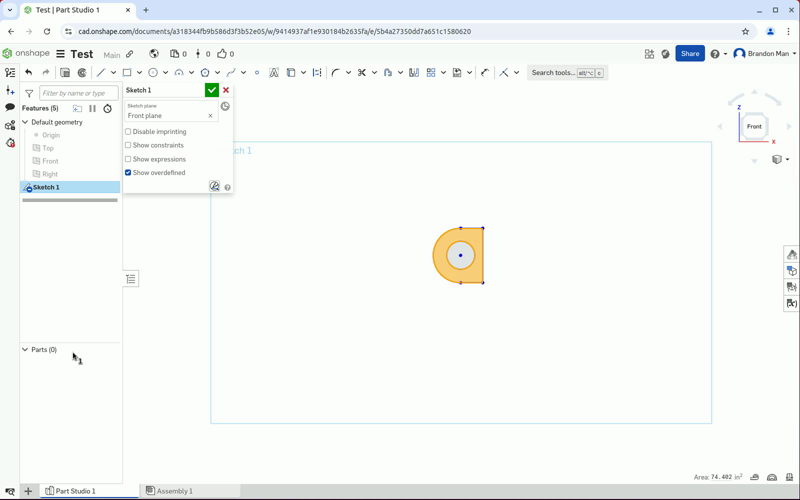
key(shift+e)
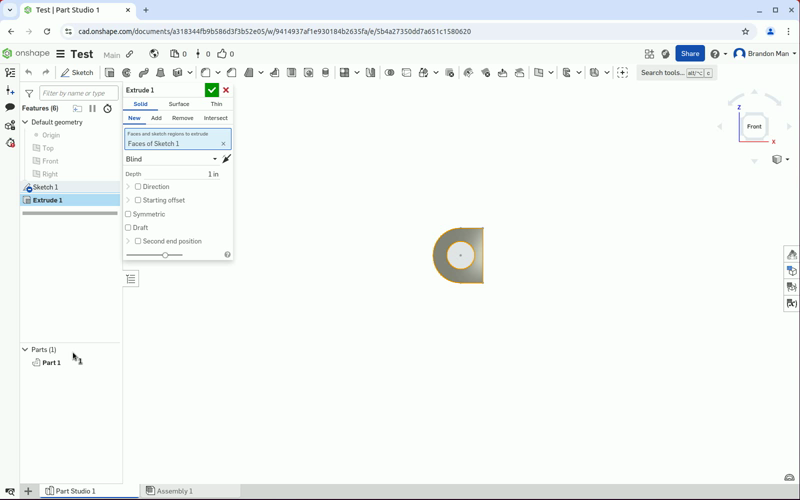
mouse_move(143, 106)
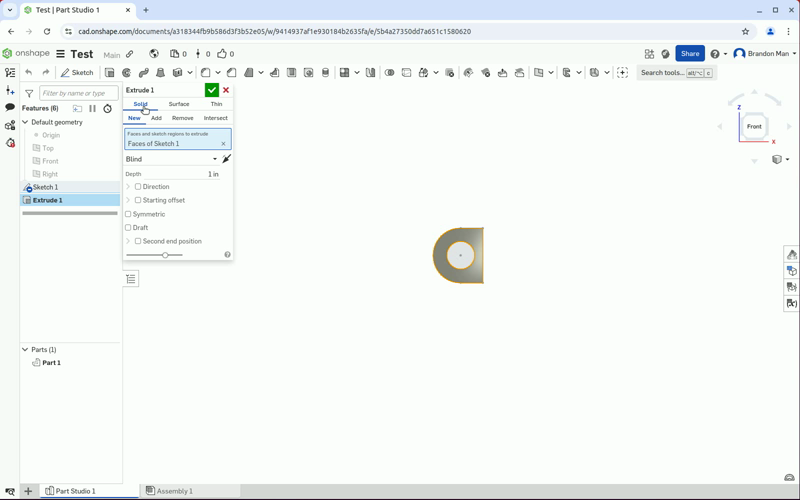
click(143, 106)
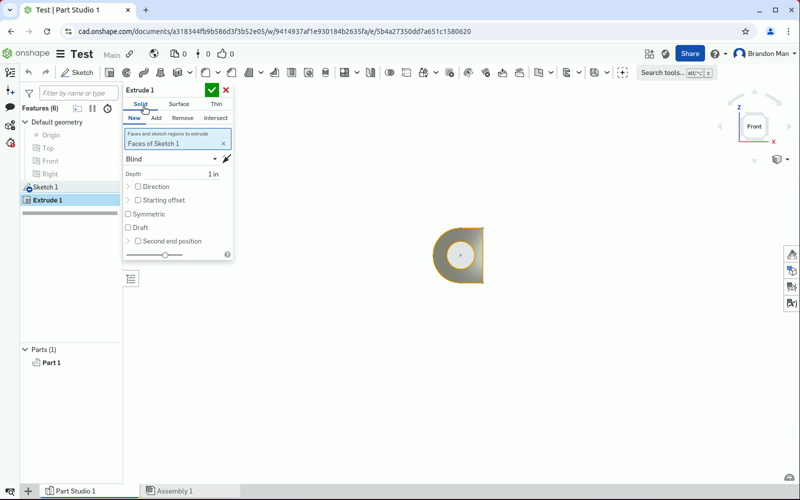
mouse_move(137, 120)
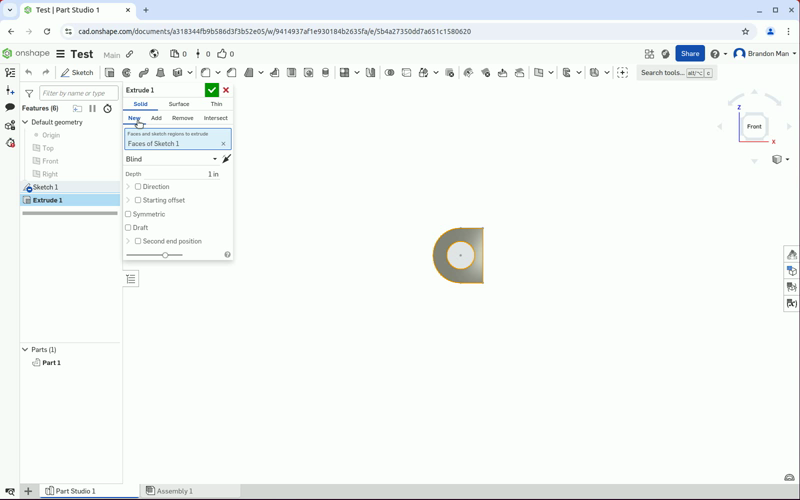
click(137, 120)
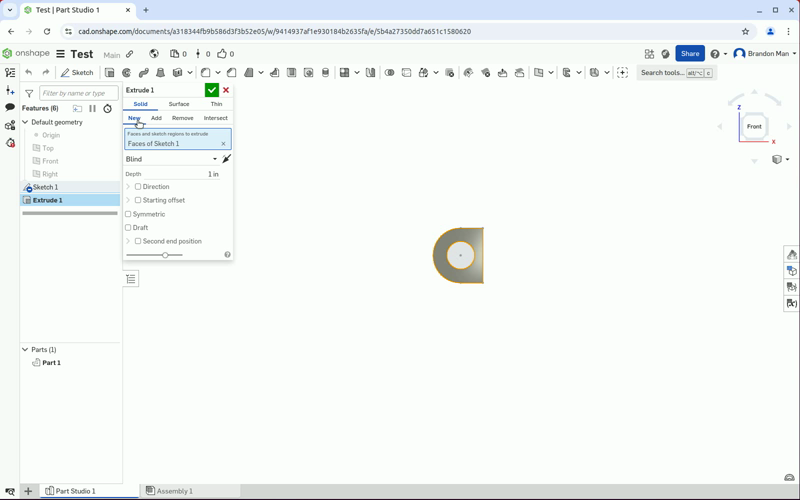
key(tab, 4)
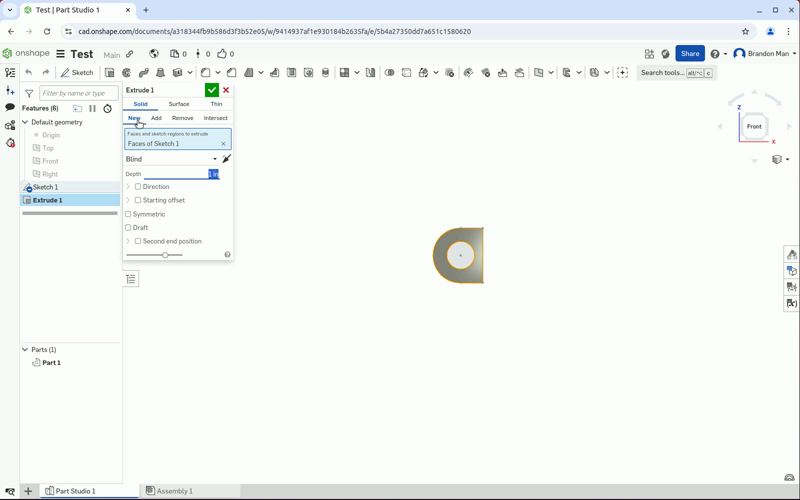
text(4.333)
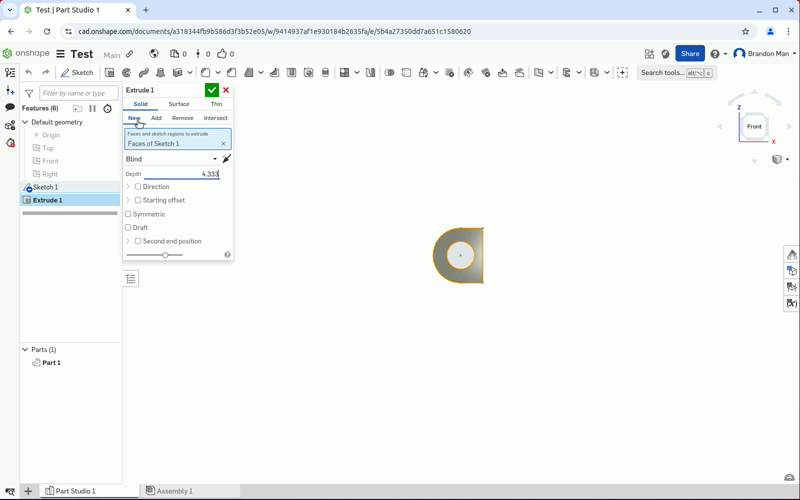
key(enter)
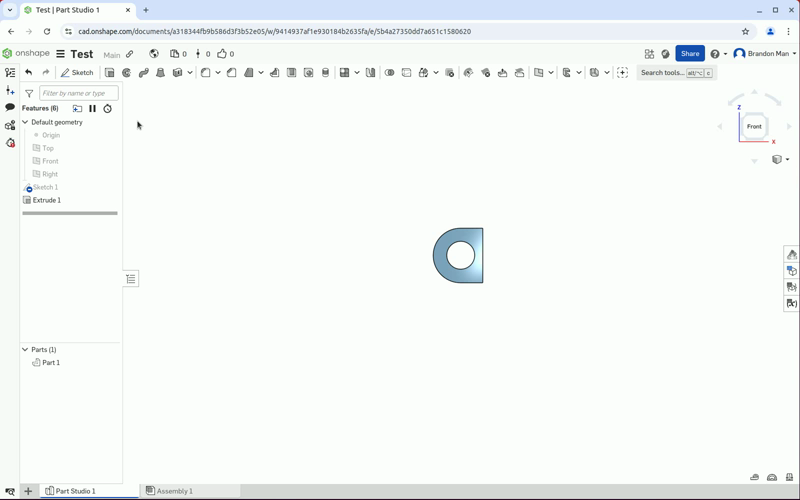
key(shift+h)
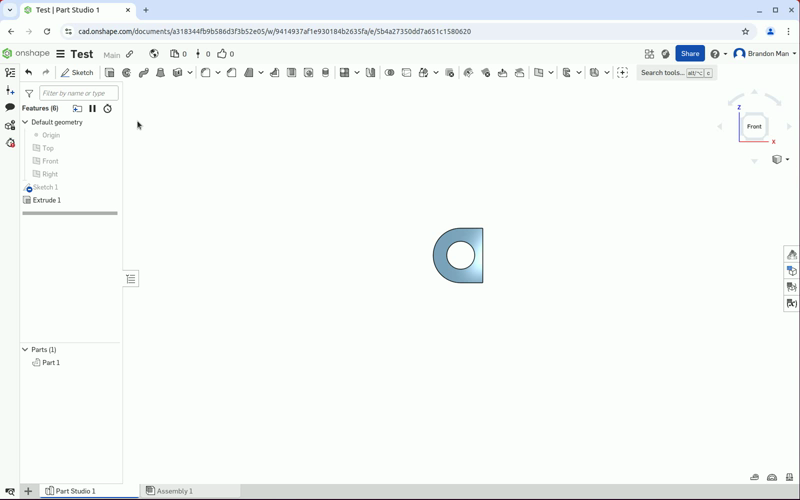
key(shift+h)
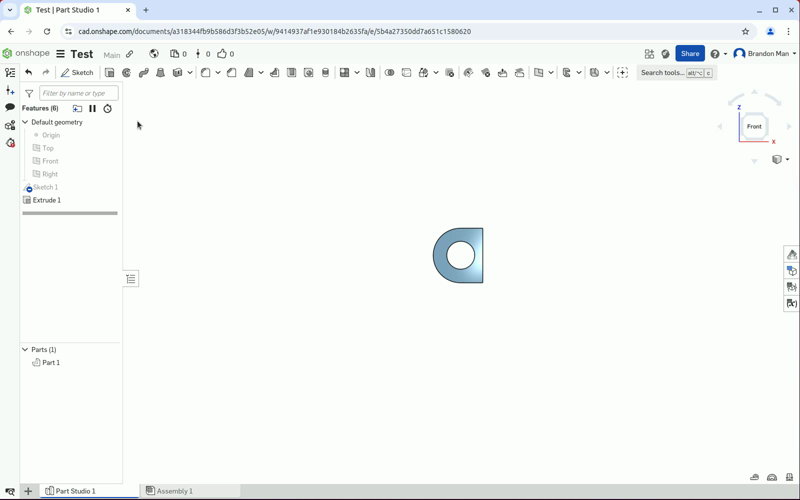
mouse_move(73, 189)
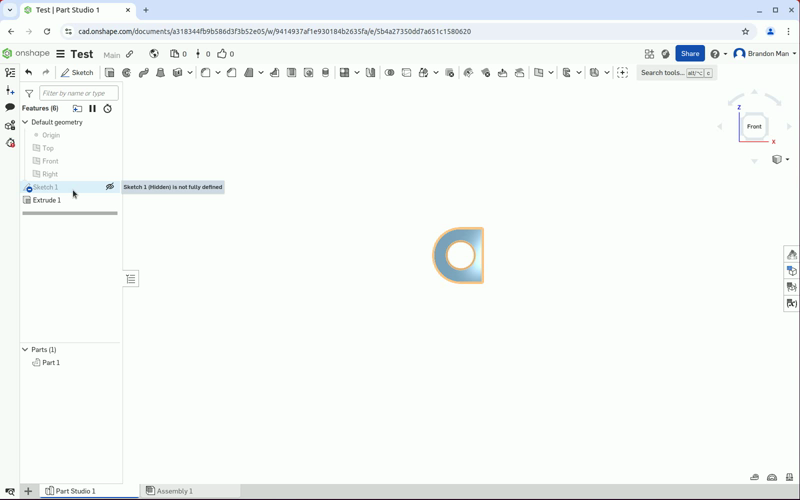
click(73, 189)
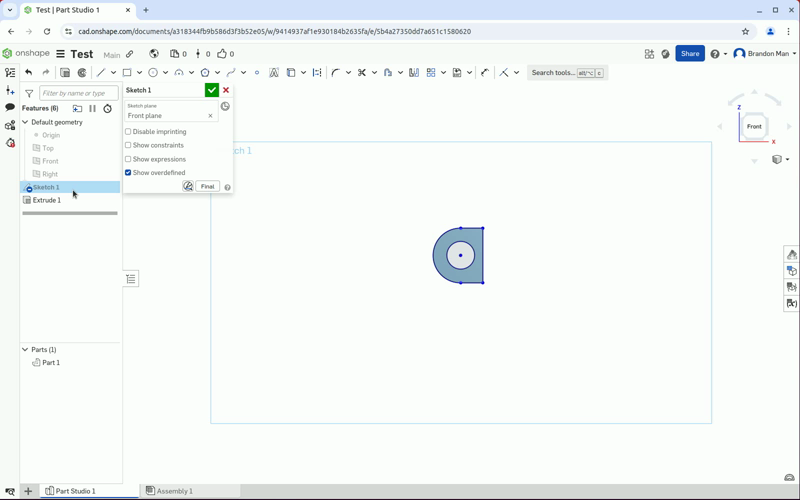
mouse_move(229, 92)
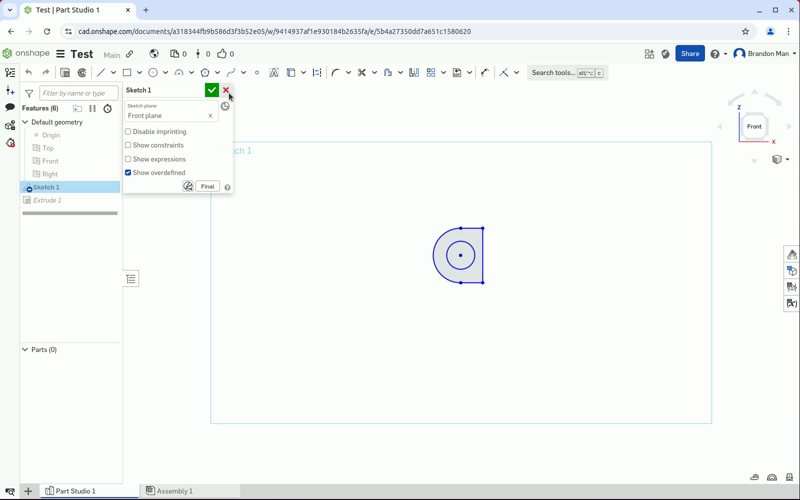
click(229, 92)
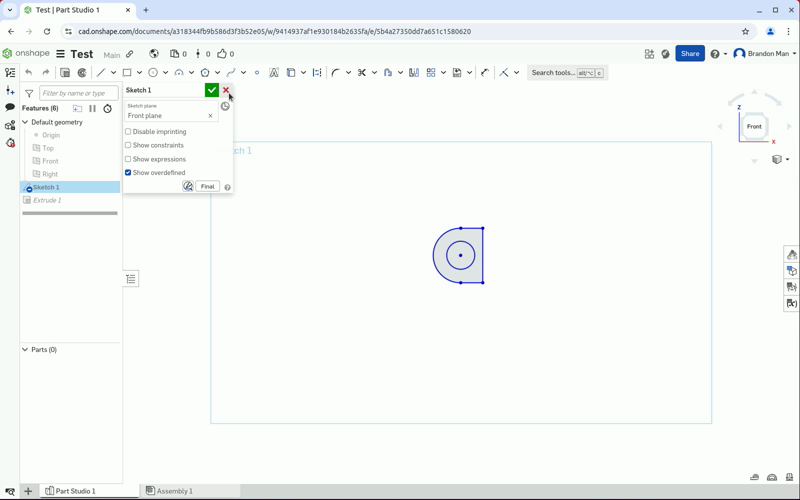
key(shift+s)
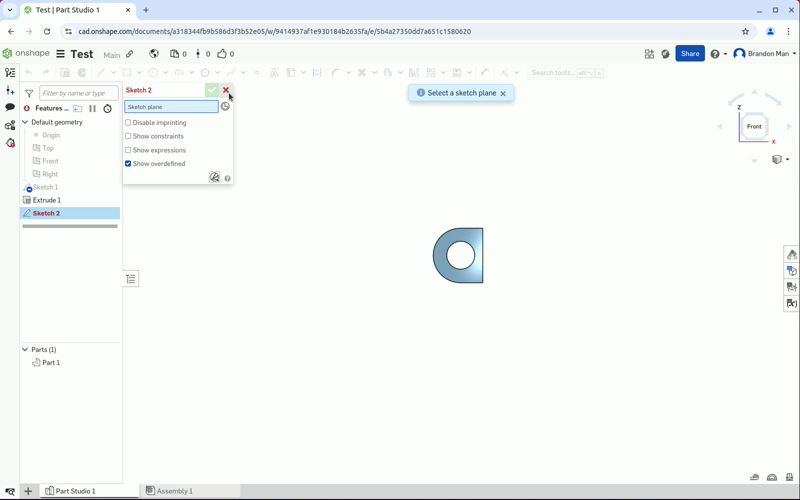
mouse_move(73, 163)
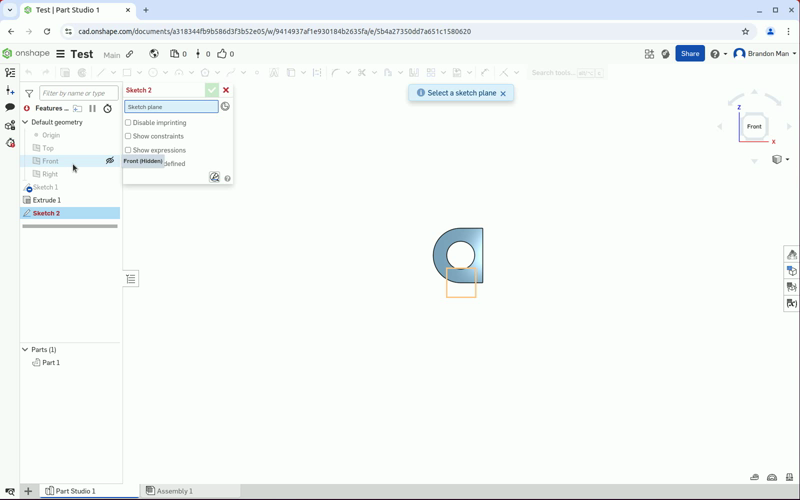
click(73, 163)
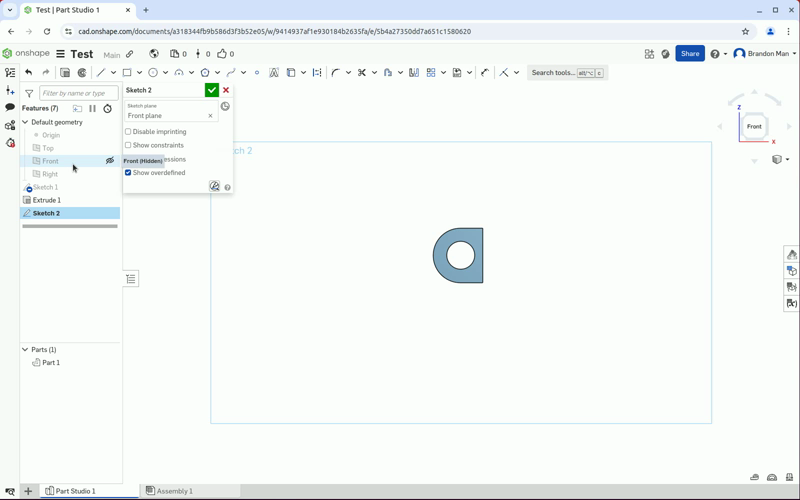
mouse_move(73, 352)
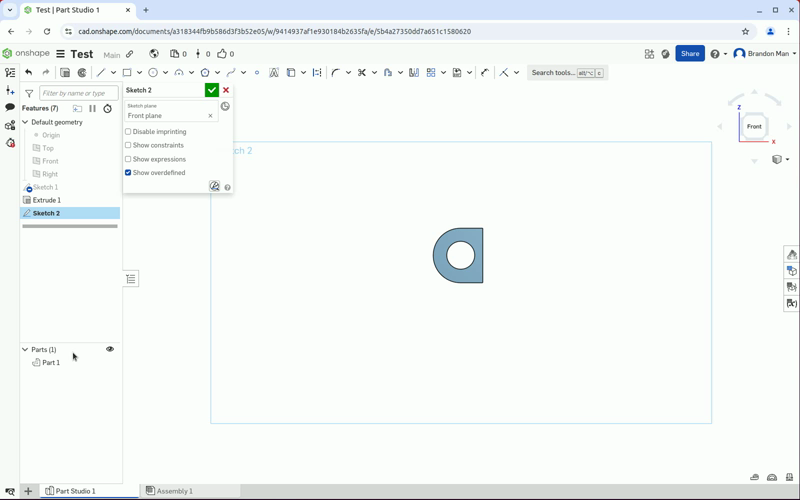
key(y)
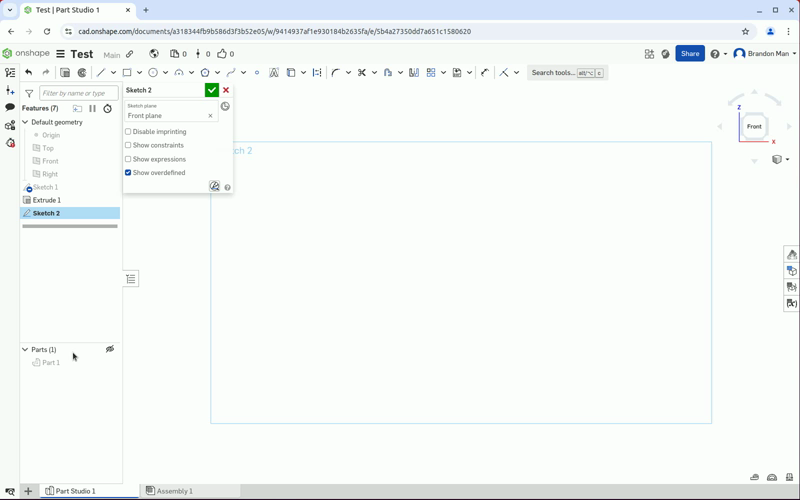
key(l)
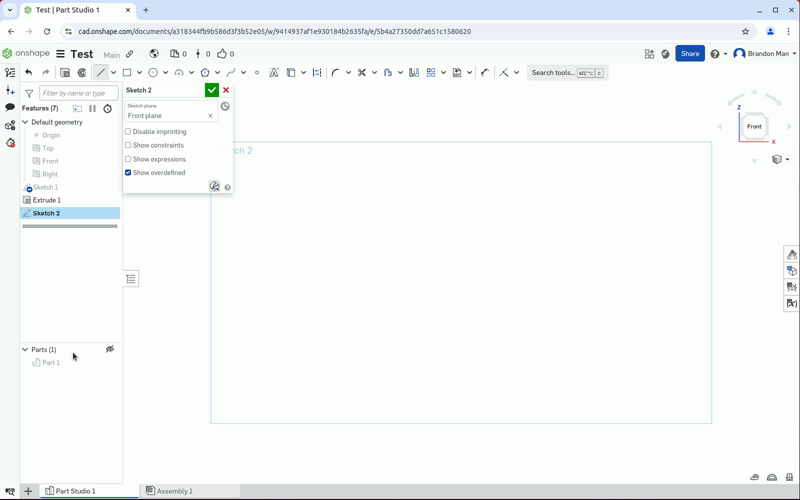
key_down(shift)
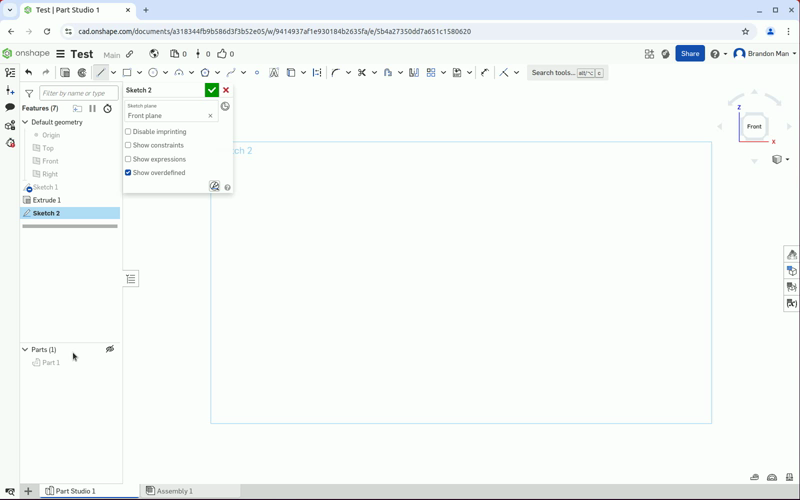
mouse_move(525, 282)
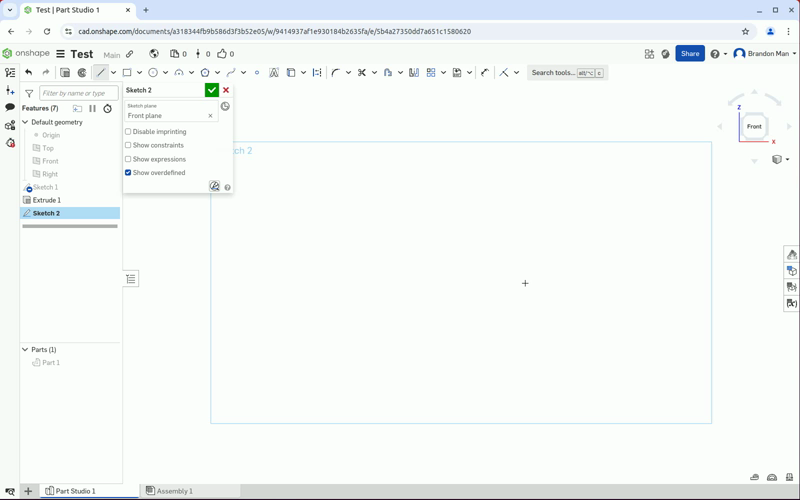
click(525, 282)
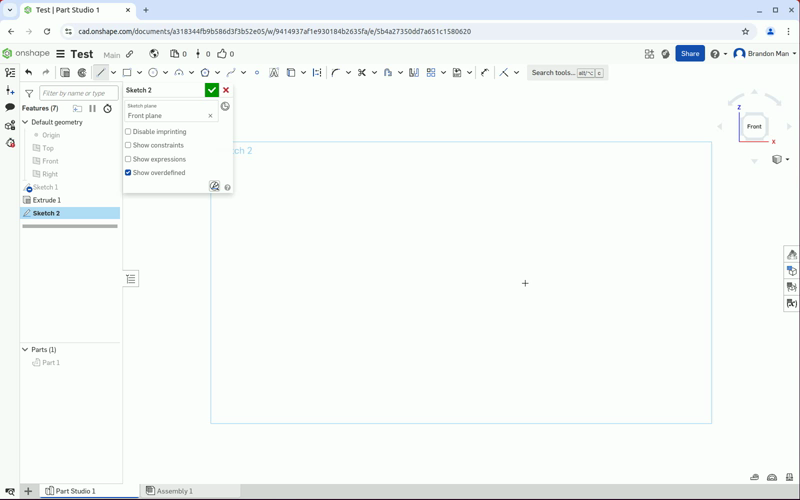
key_up(shift)
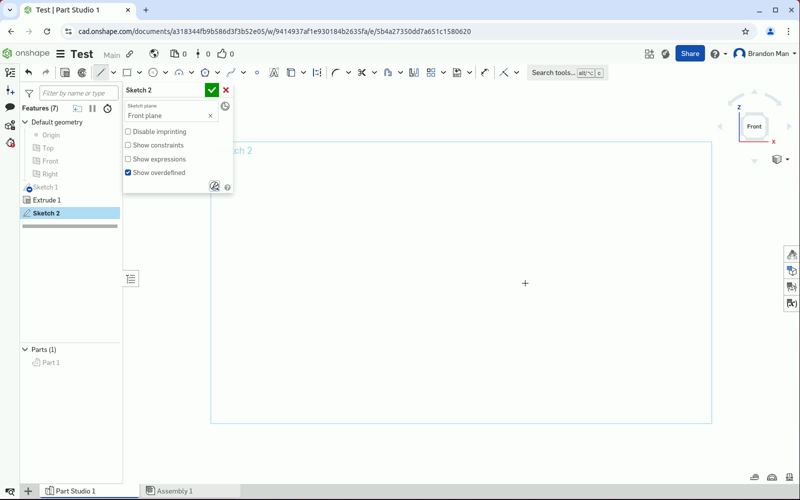
key_down(shift)
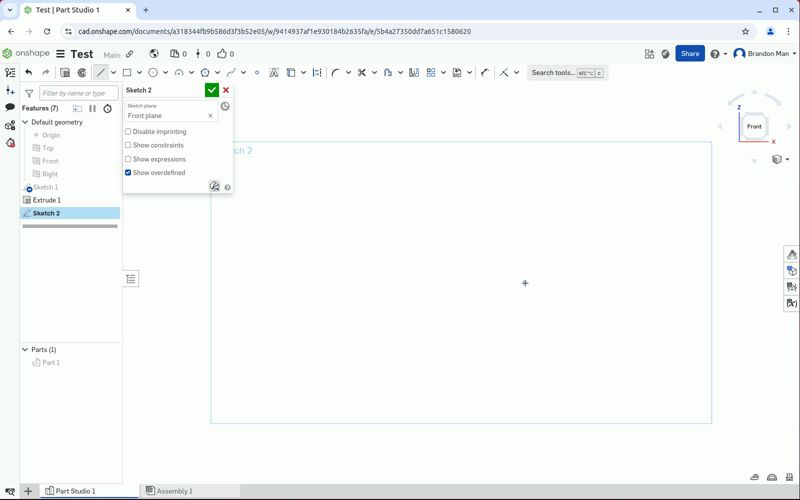
mouse_move(555, 282)
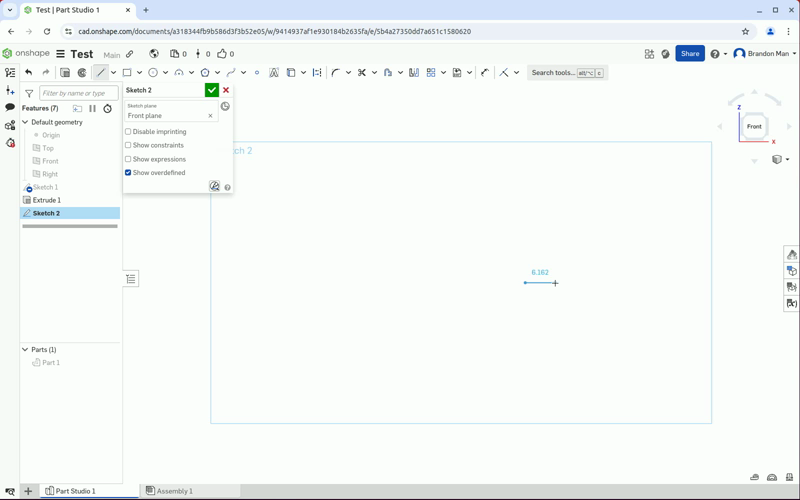
mouse_move(547, 282)
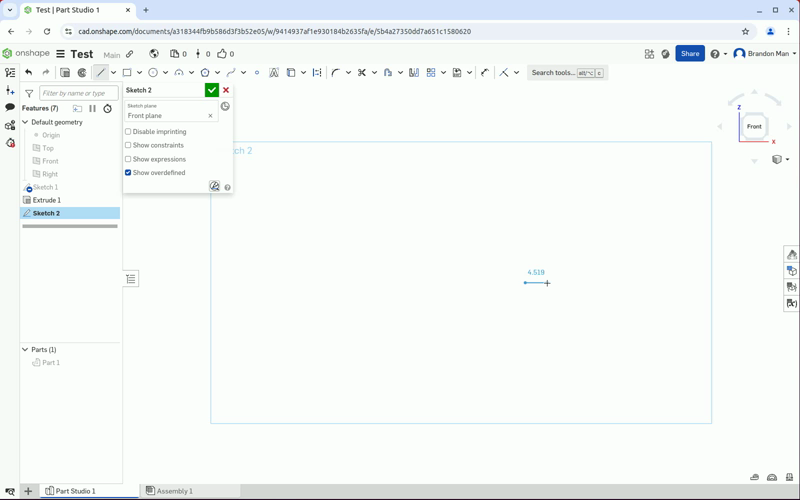
click(547, 282)
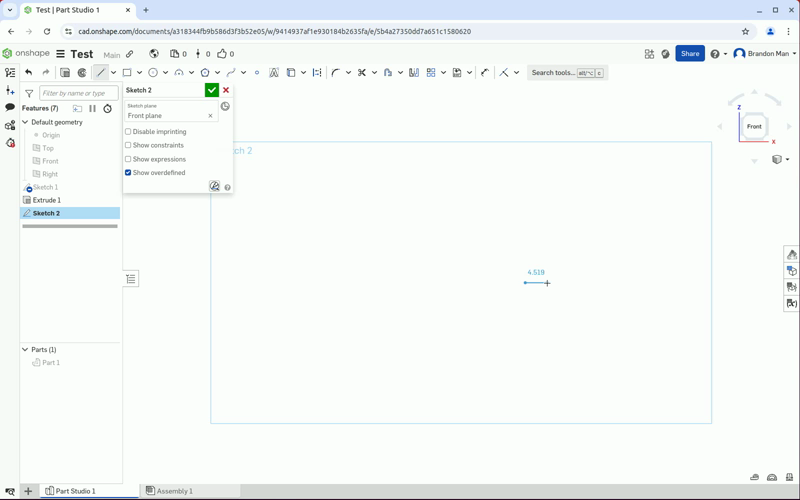
key_up(shift)
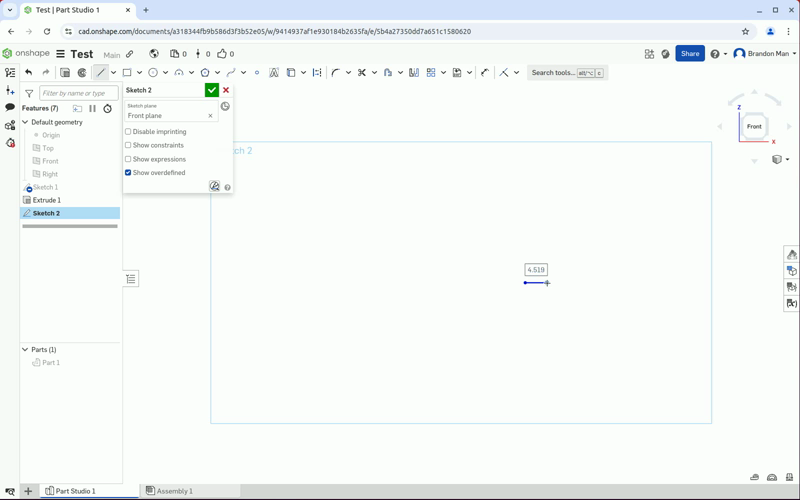
key(esc)
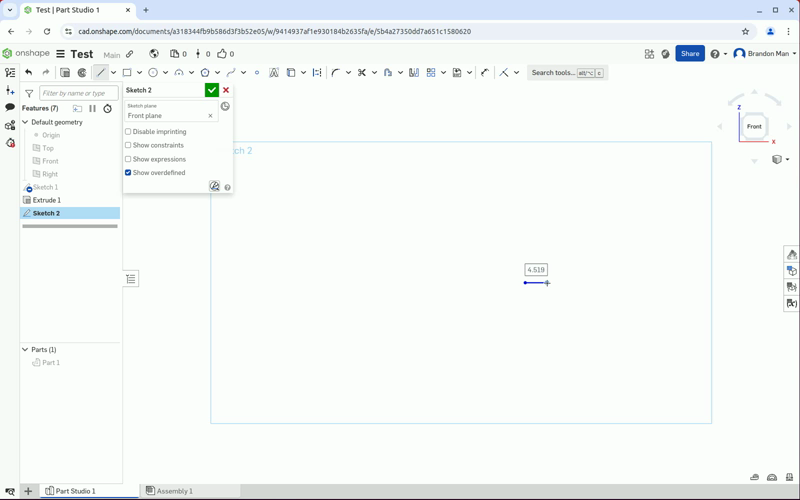
key(a)
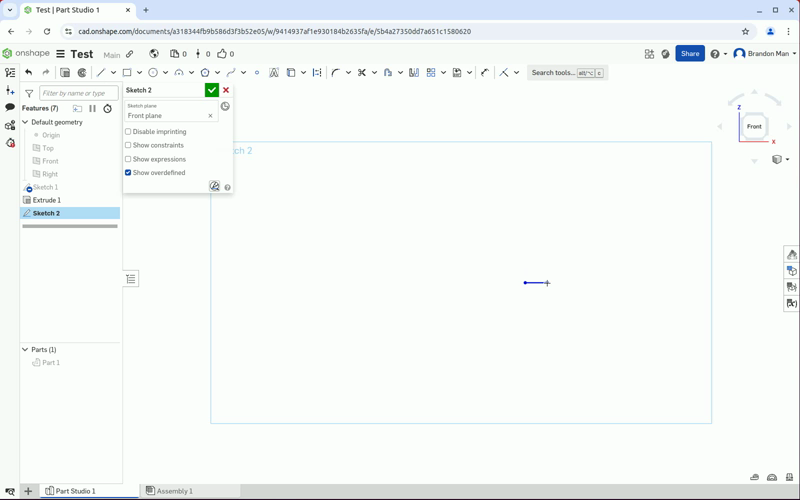
mouse_move(547, 282)
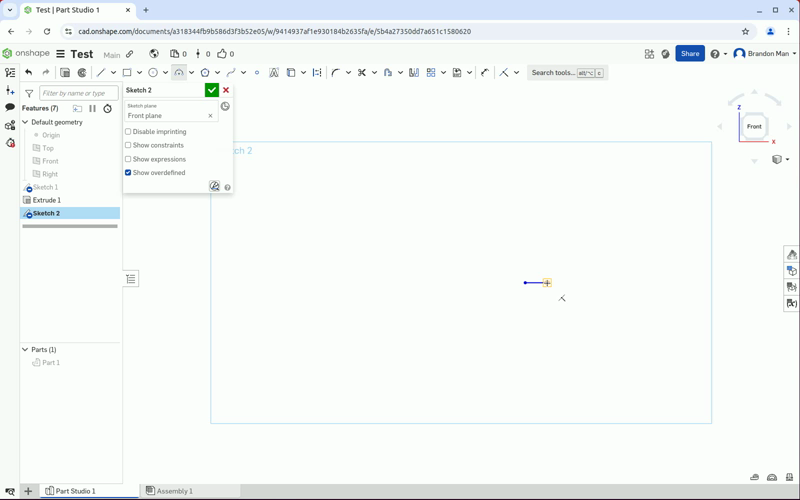
click(547, 282)
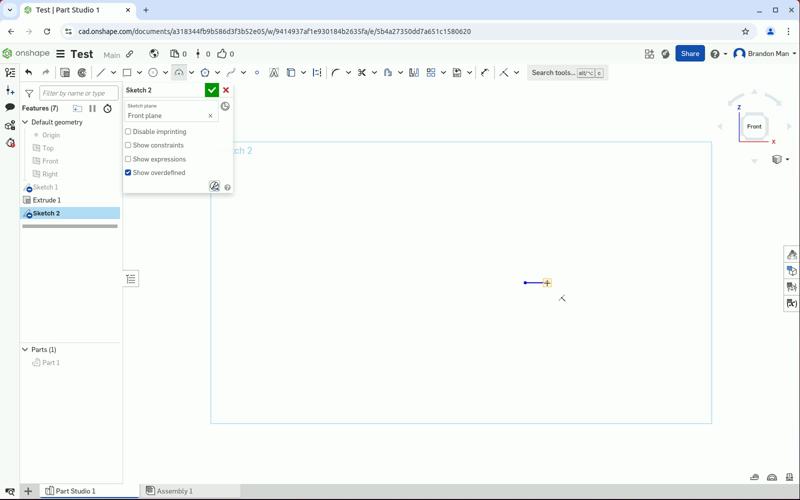
key_down(shift)
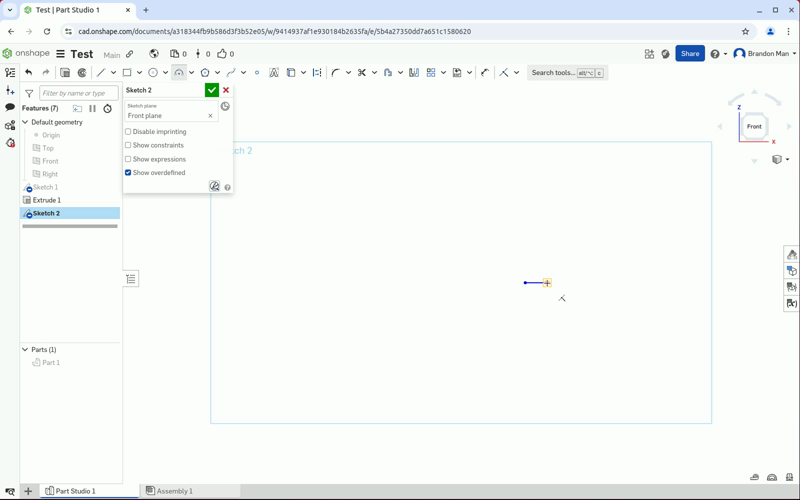
mouse_move(547, 228)
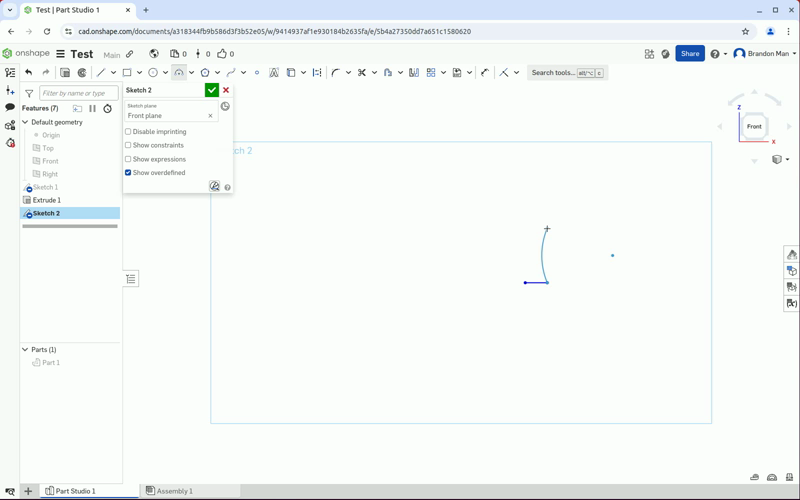
click(547, 228)
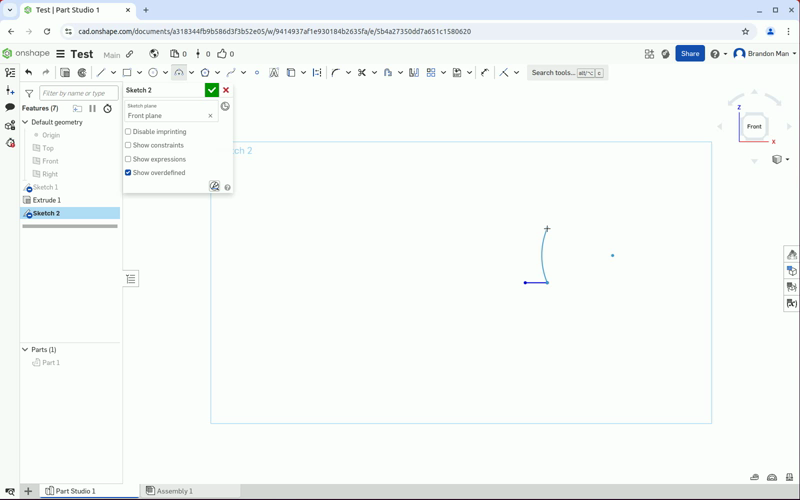
mouse_move(574, 255)
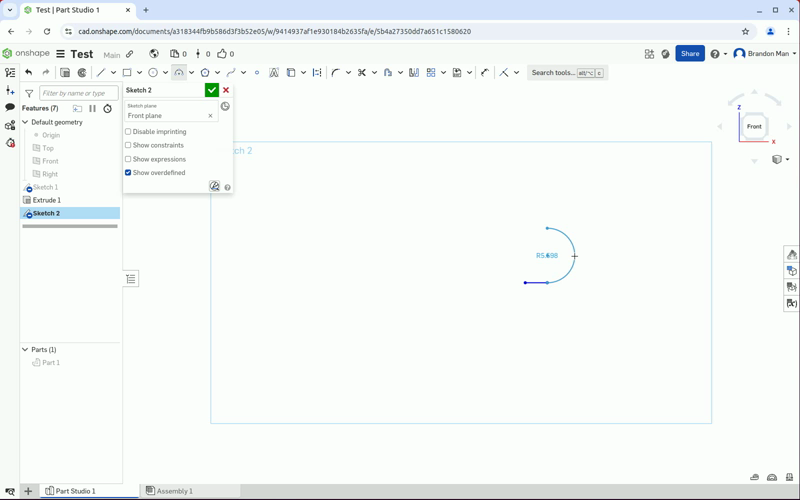
click(574, 255)
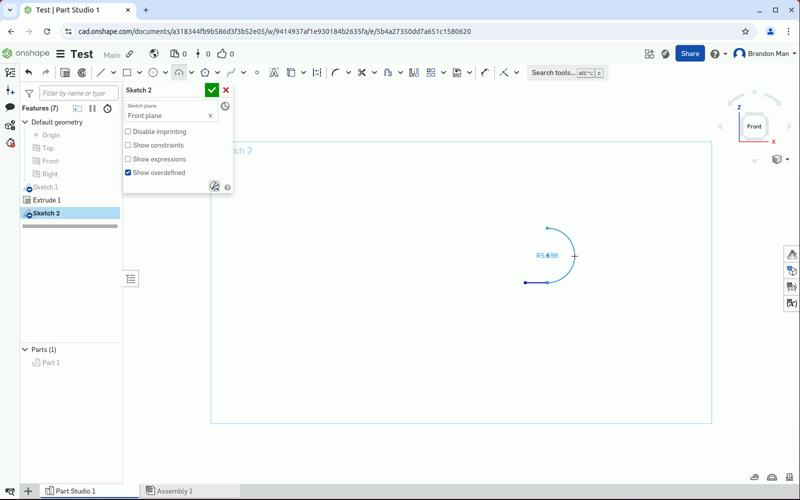
key_up(shift)
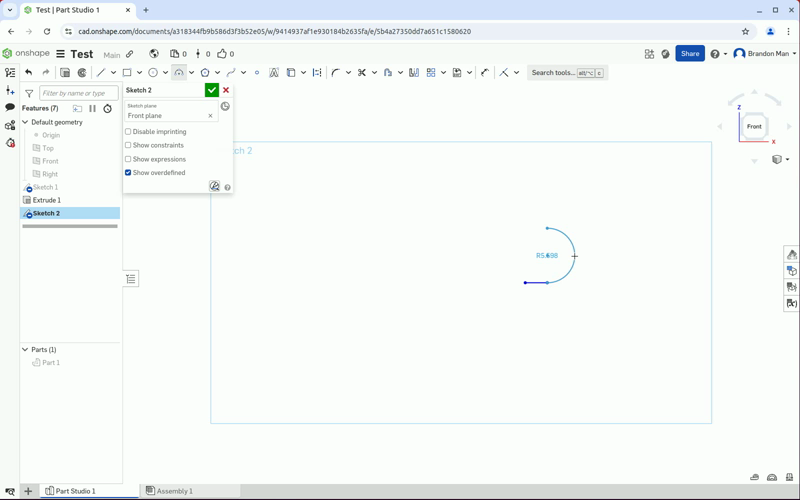
key(esc)
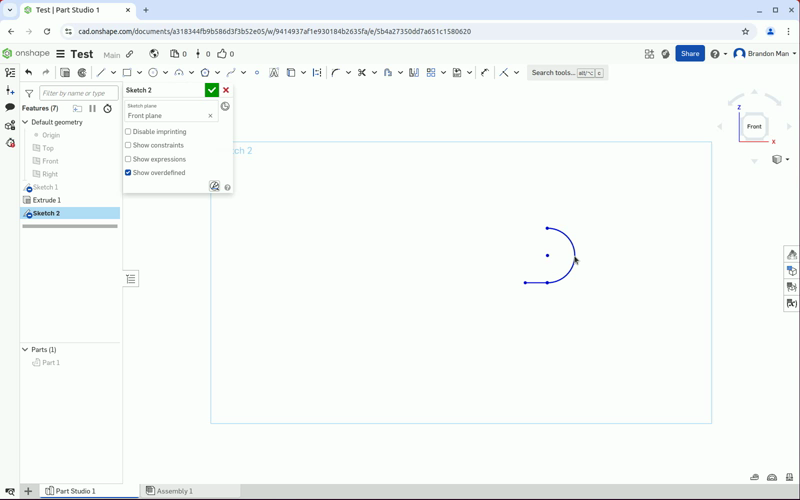
key(l)
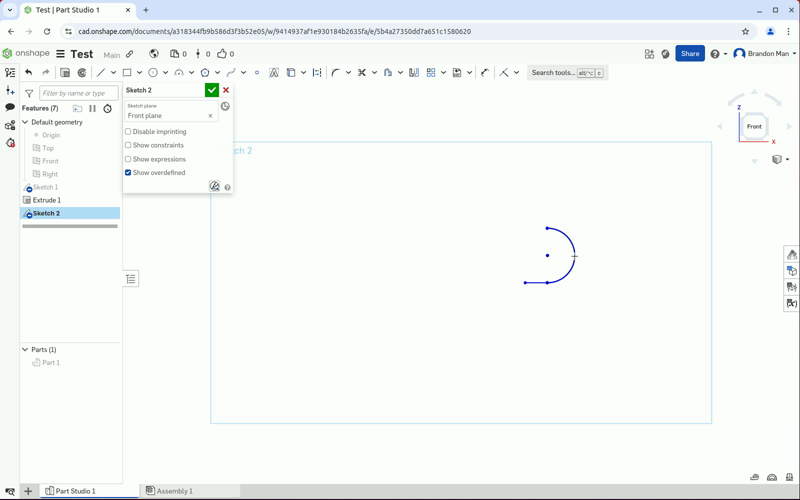
mouse_move(547, 228)
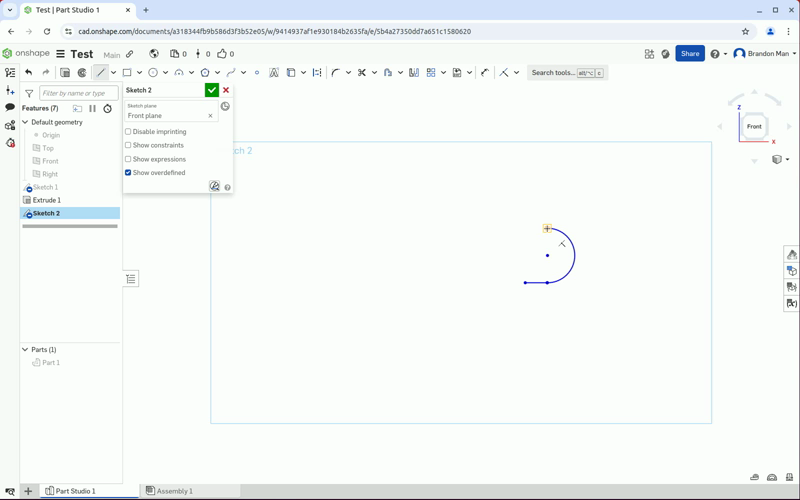
click(547, 228)
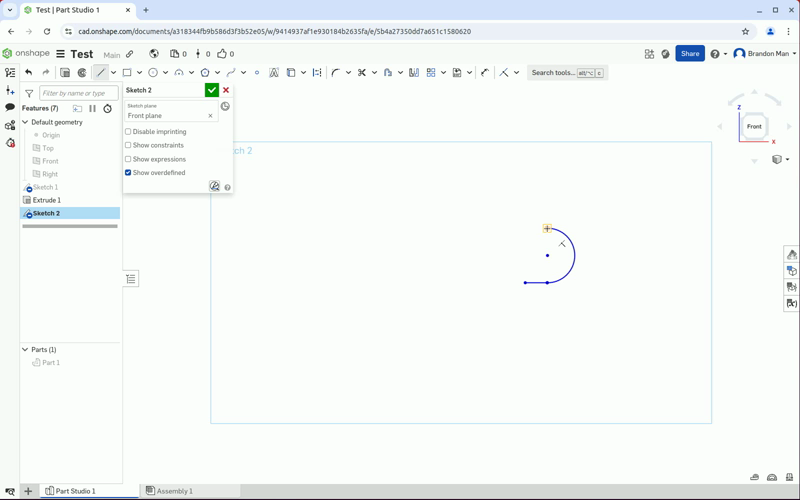
key_down(shift)
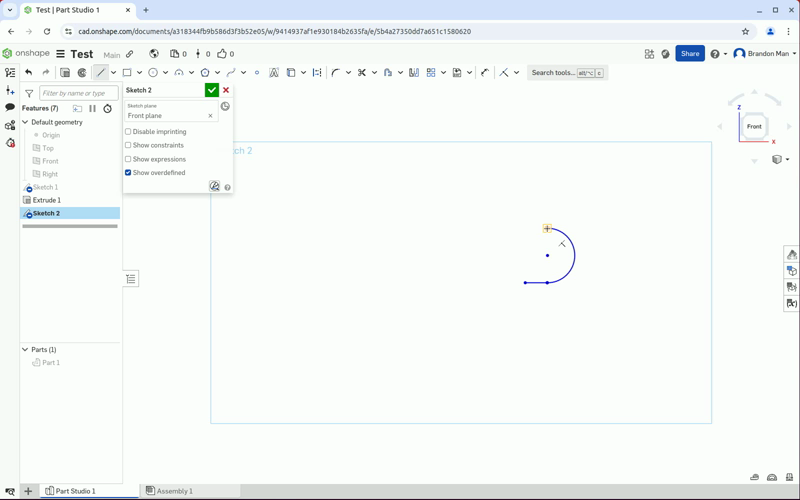
mouse_move(577, 228)
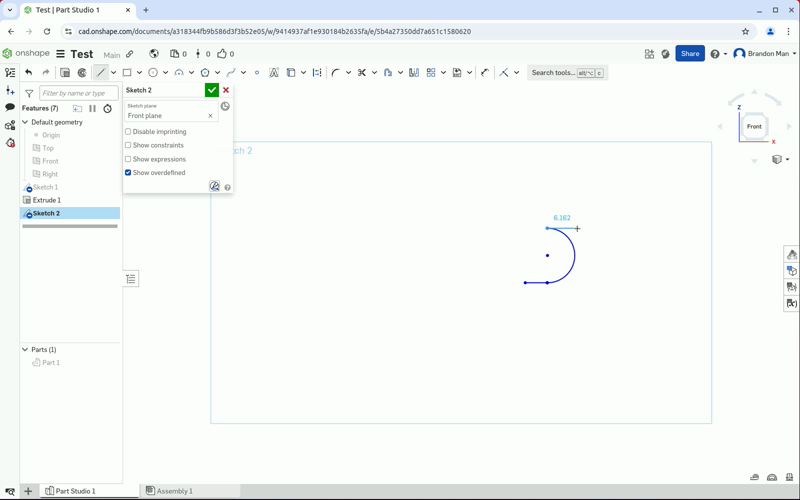
mouse_move(525, 228)
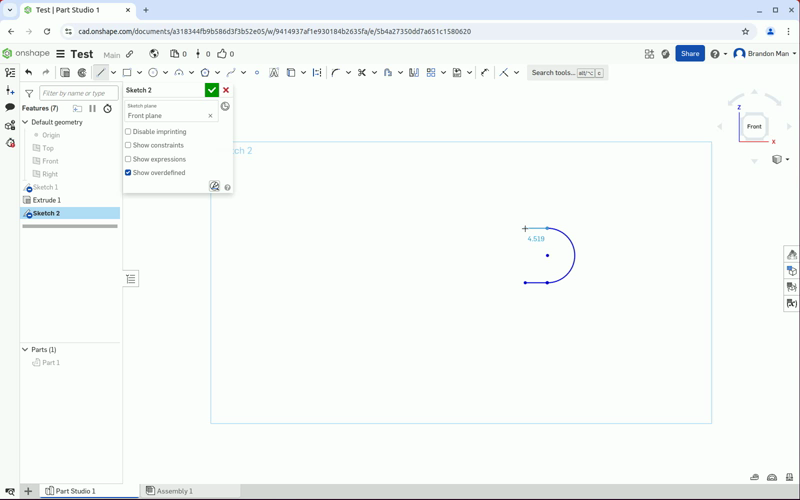
click(525, 228)
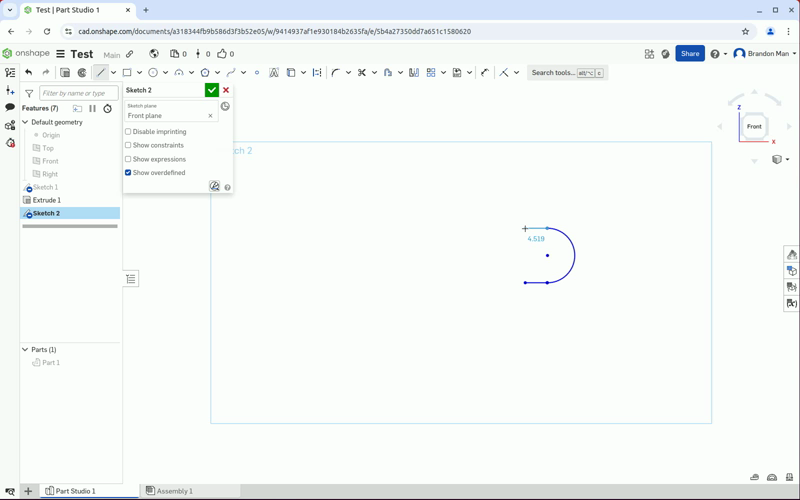
key_up(shift)
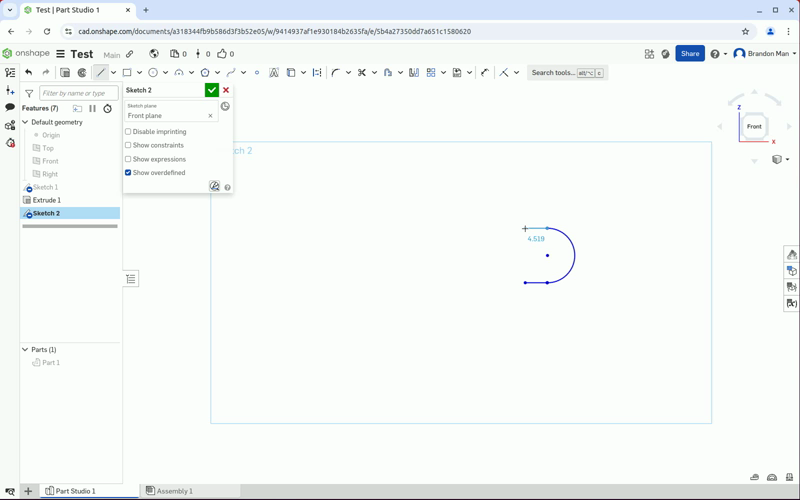
mouse_move(555, 228)
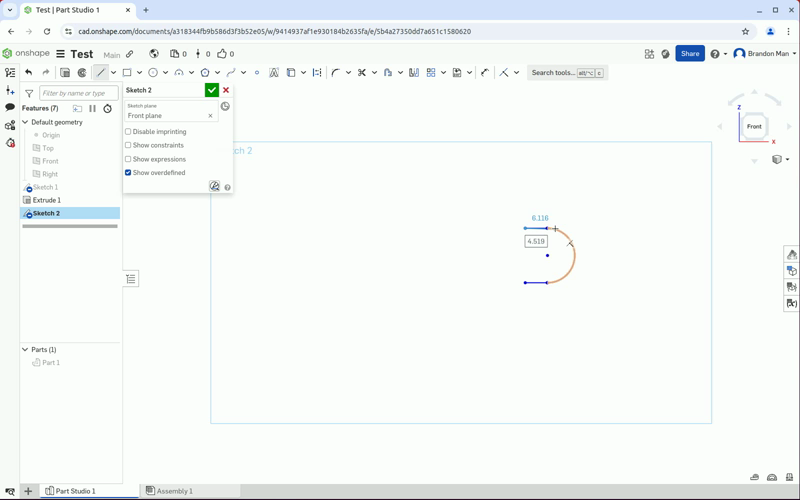
key_down(shift)
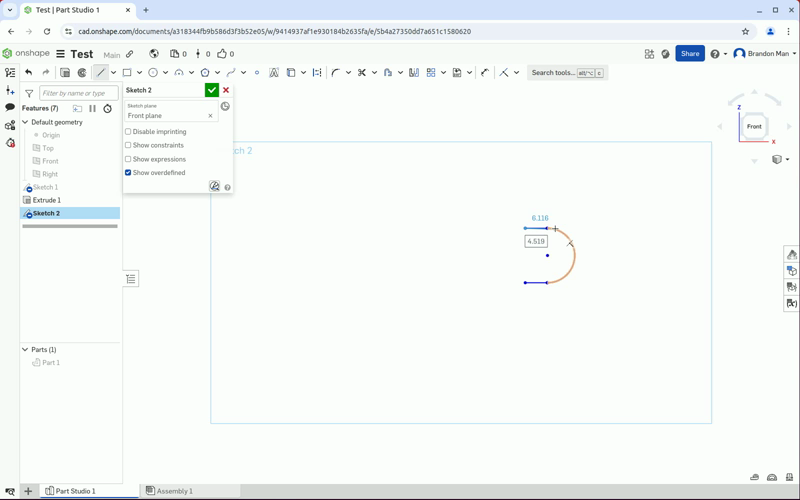
mouse_move(525, 282)
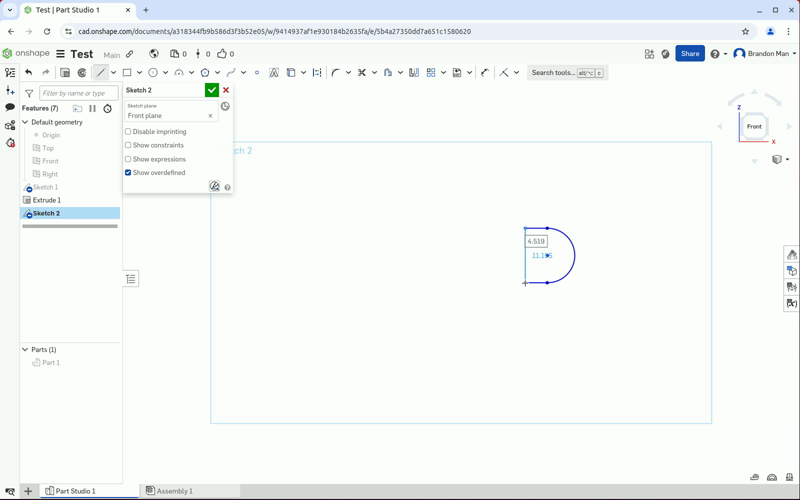
key_up(shift)
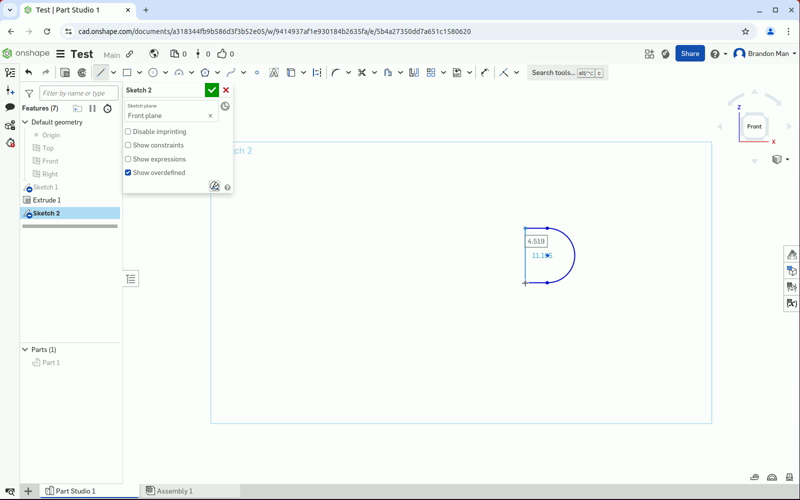
click(525, 282)
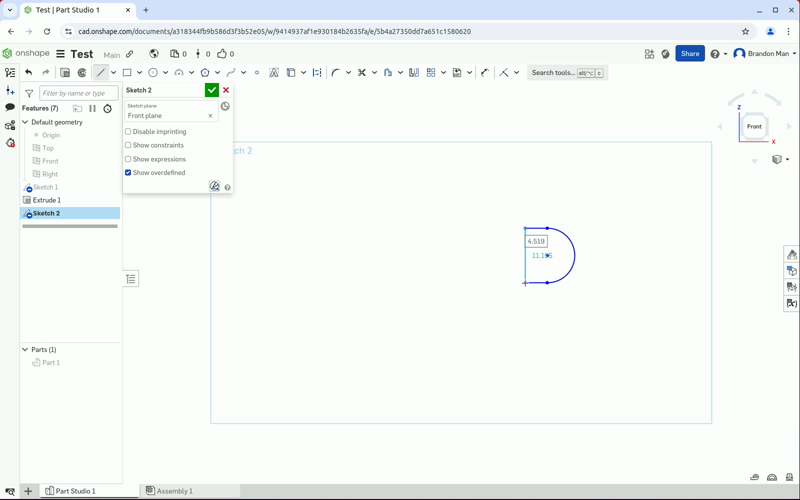
key(esc)
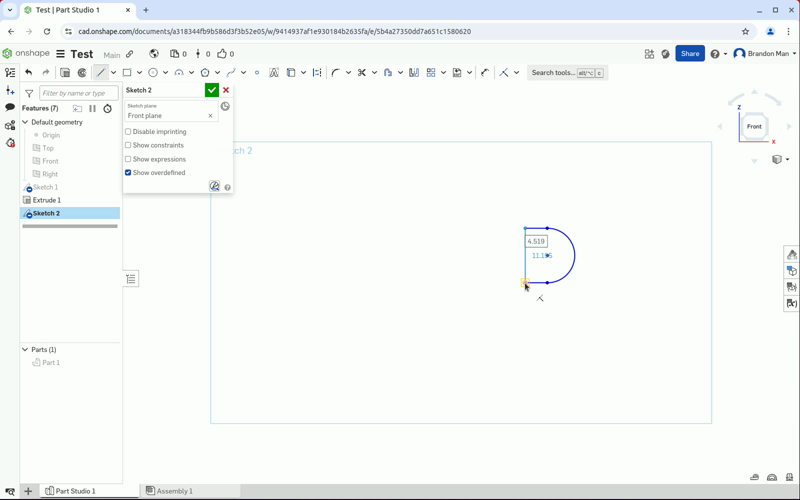
key(c)
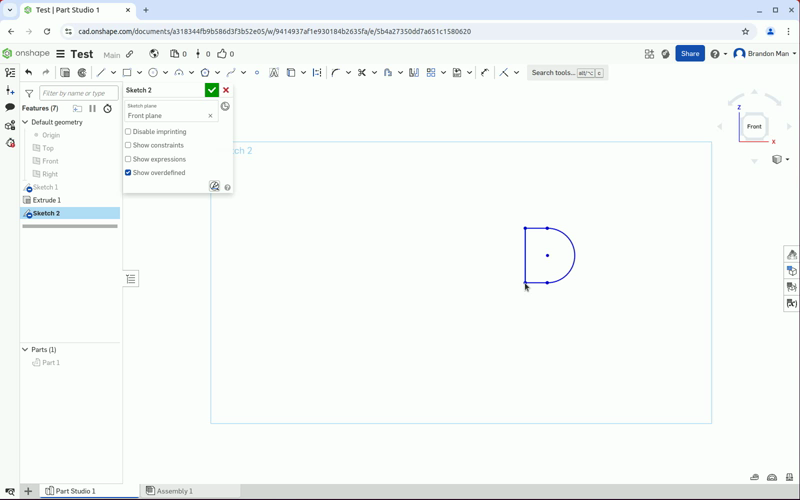
key_down(shift)
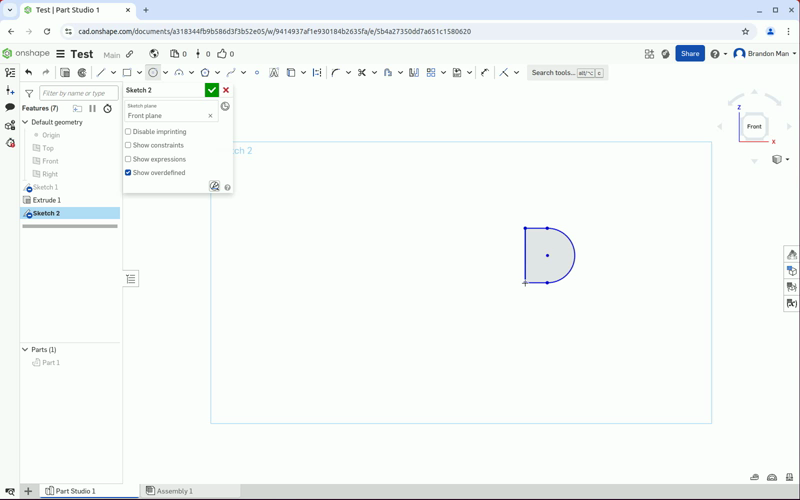
mouse_move(547, 255)
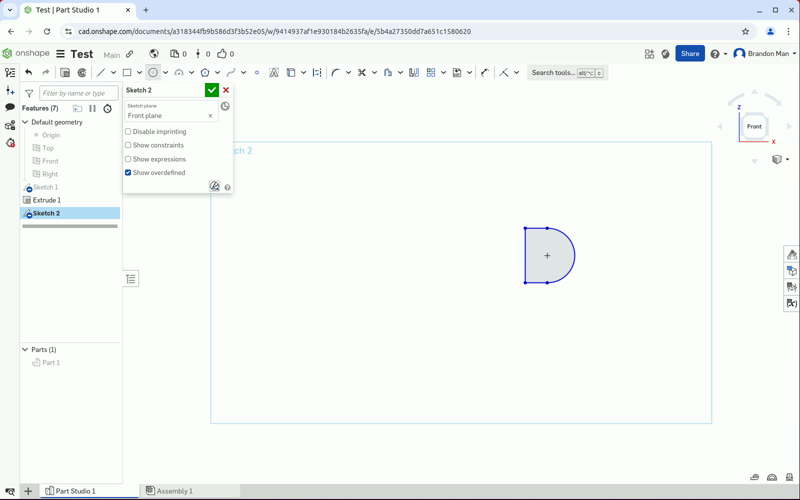
click(547, 255)
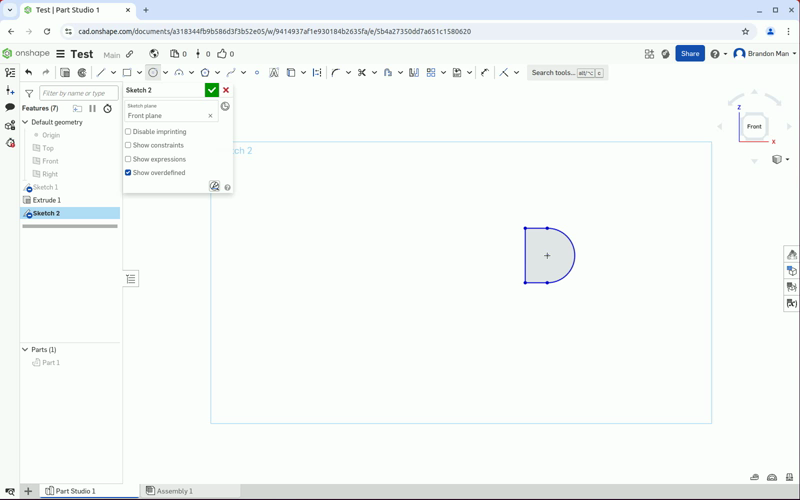
key_up(shift)
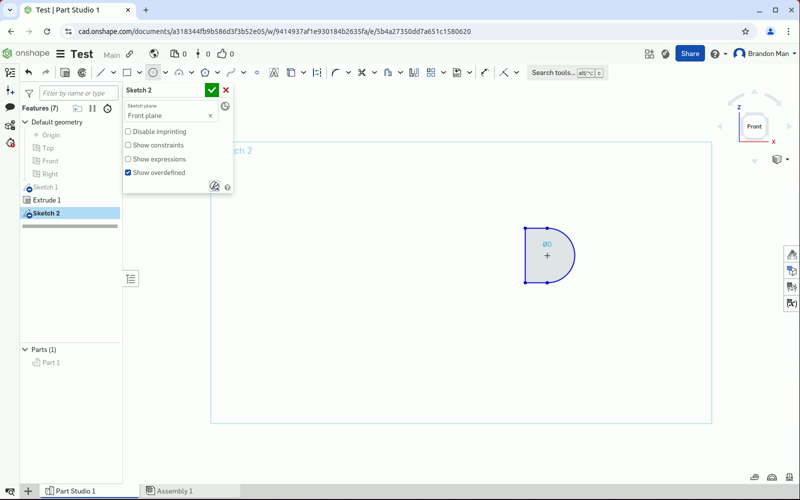
mouse_move(561, 255)
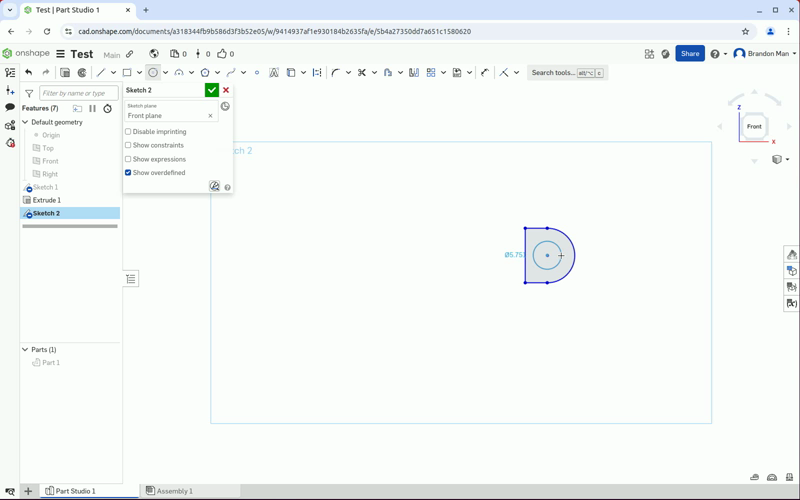
click(561, 255)
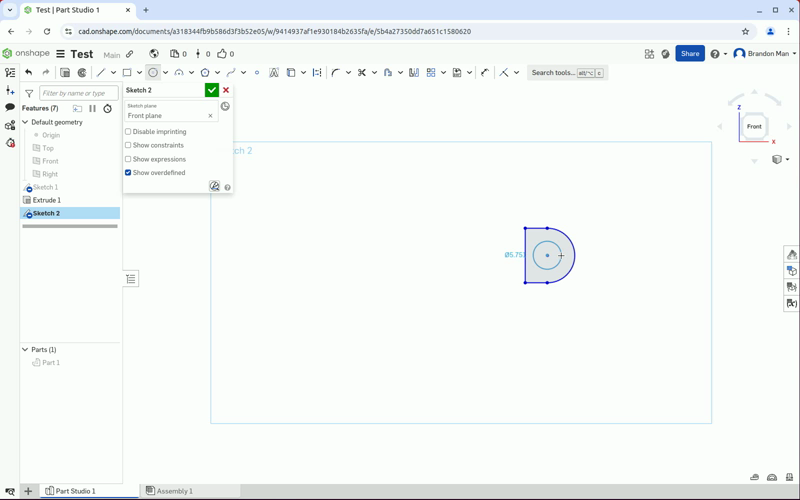
key(esc)
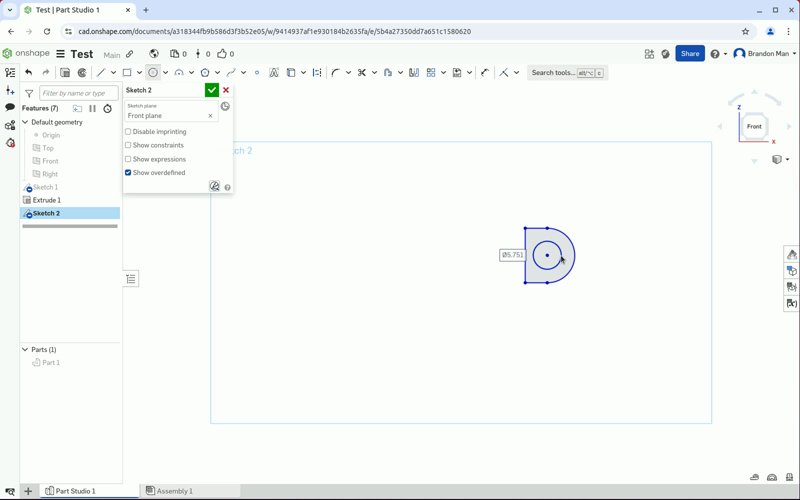
mouse_move(549, 235)
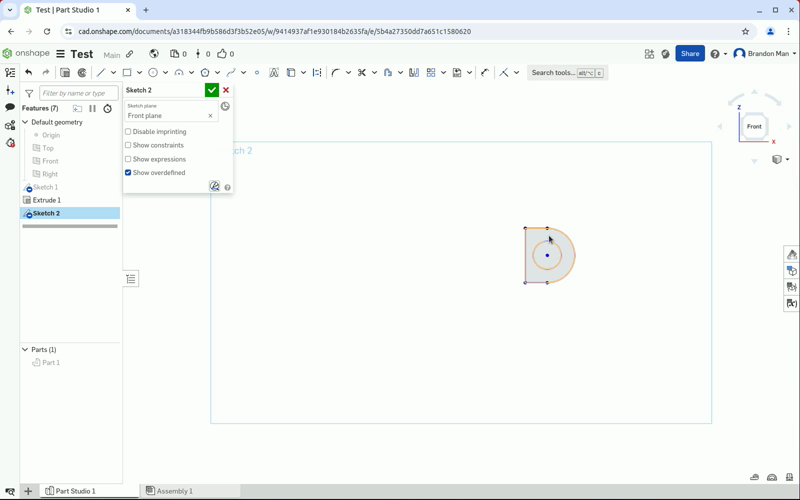
scroll(6)
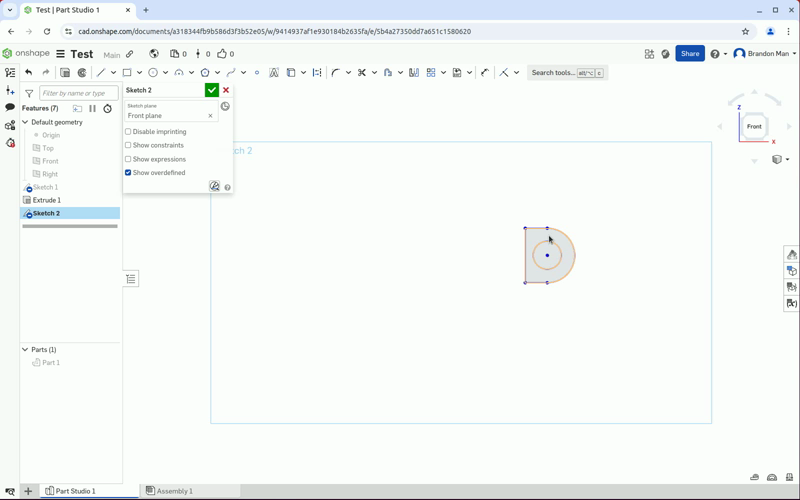
scroll(6)
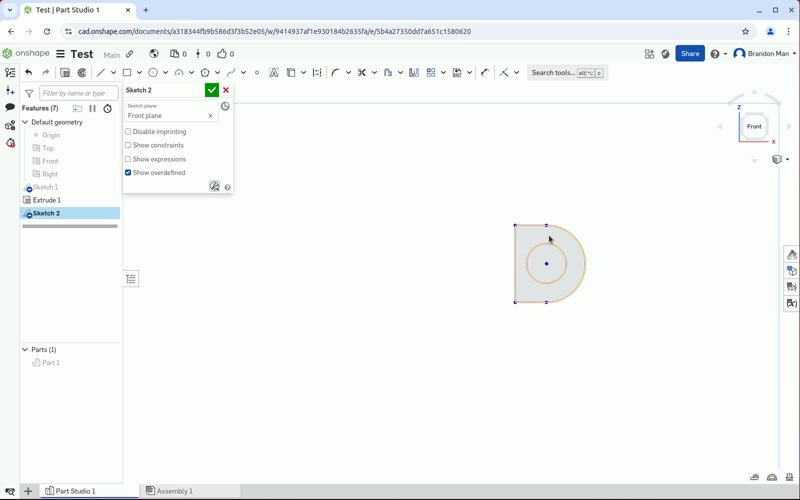
scroll(6)
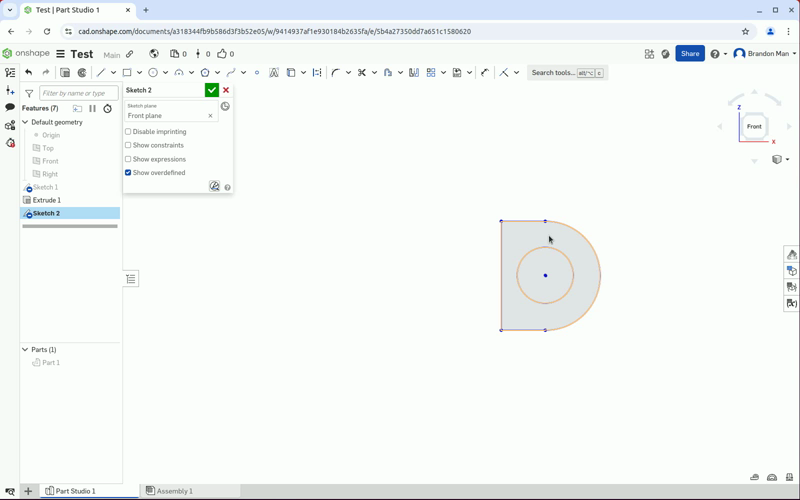
scroll(6)
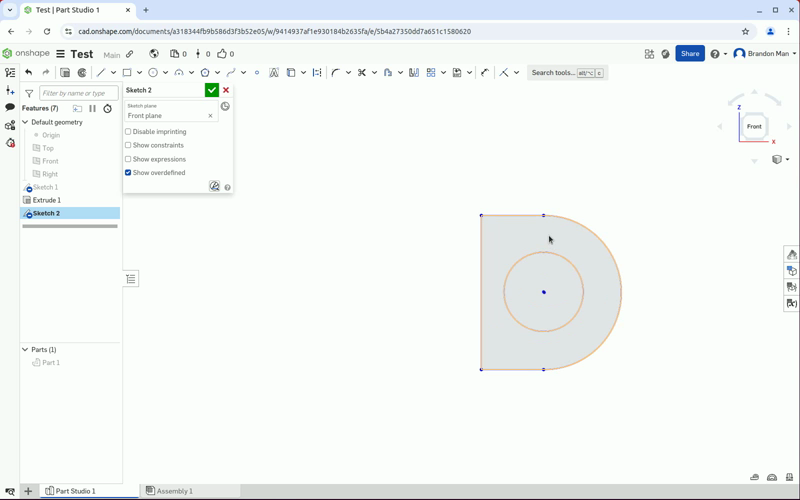
scroll(6)
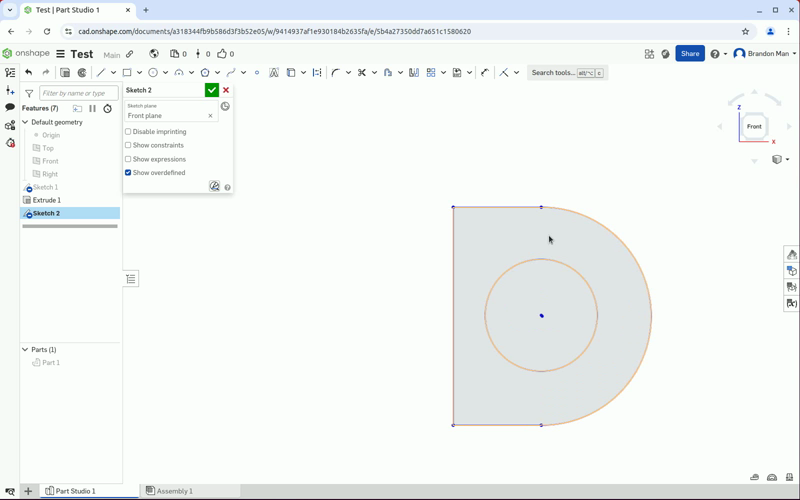
scroll(6)
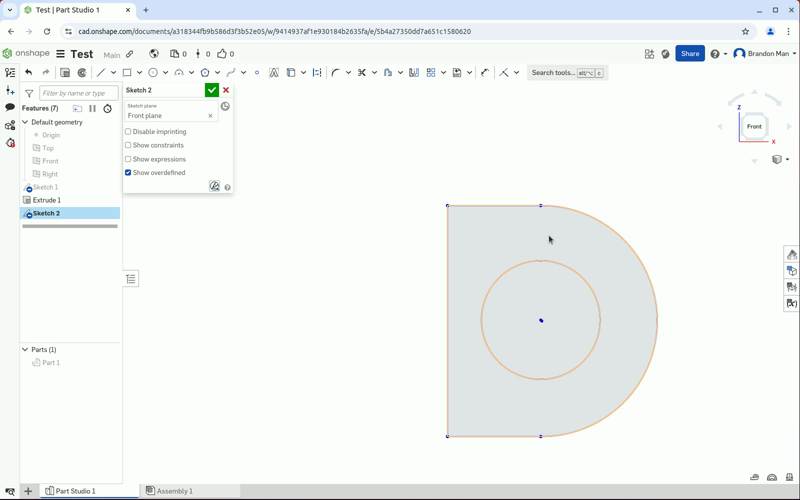
scroll(6)
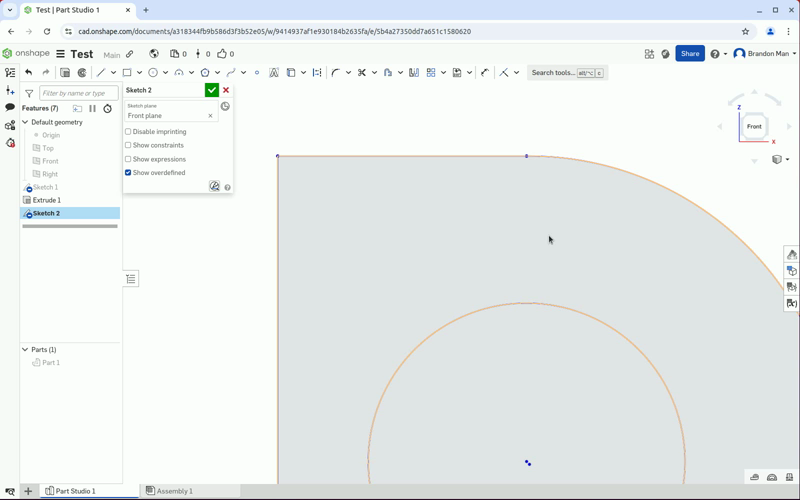
click(549, 235)
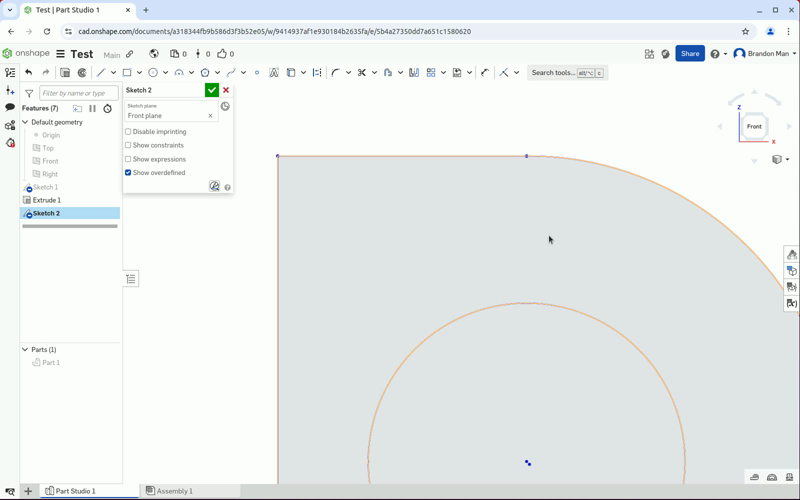
scroll(-6)
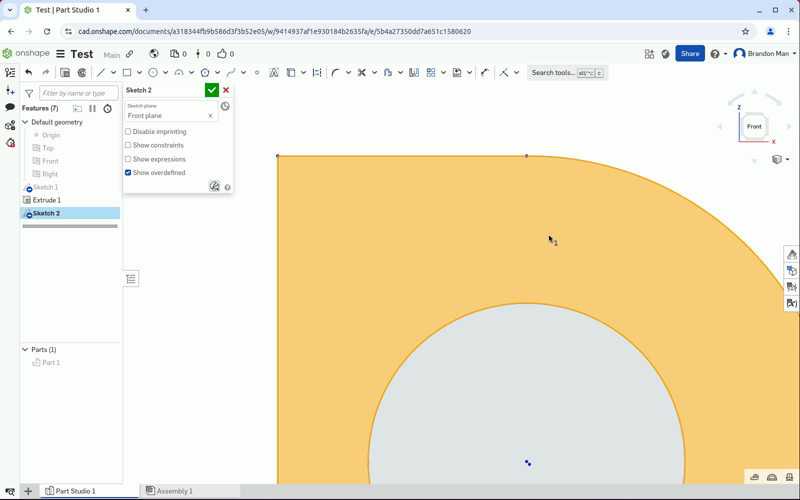
scroll(-6)
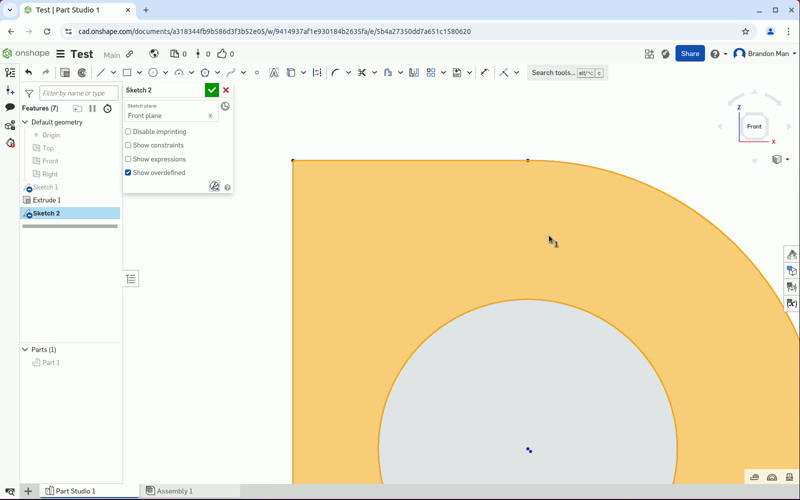
scroll(-6)
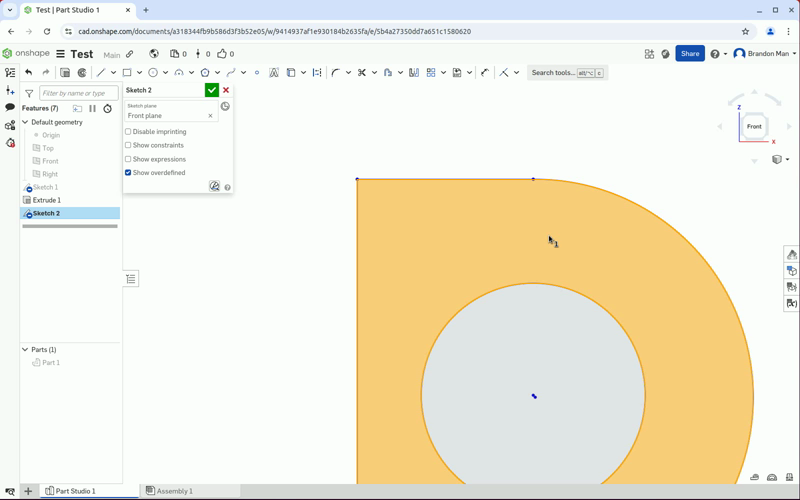
scroll(-6)
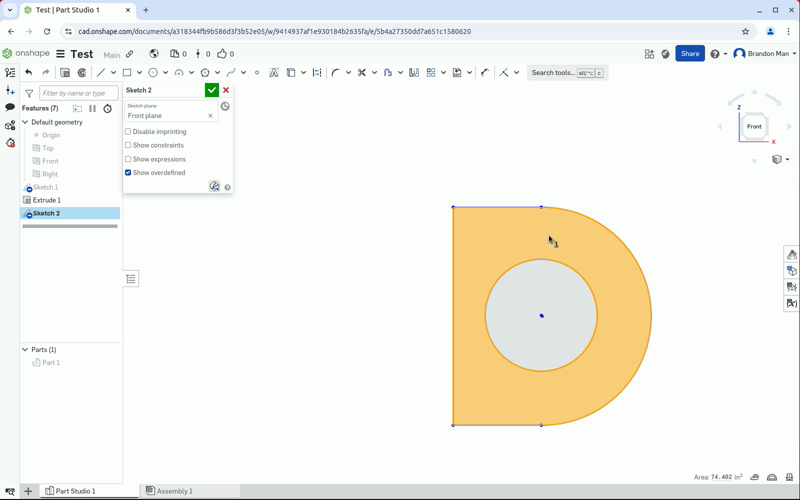
scroll(-6)
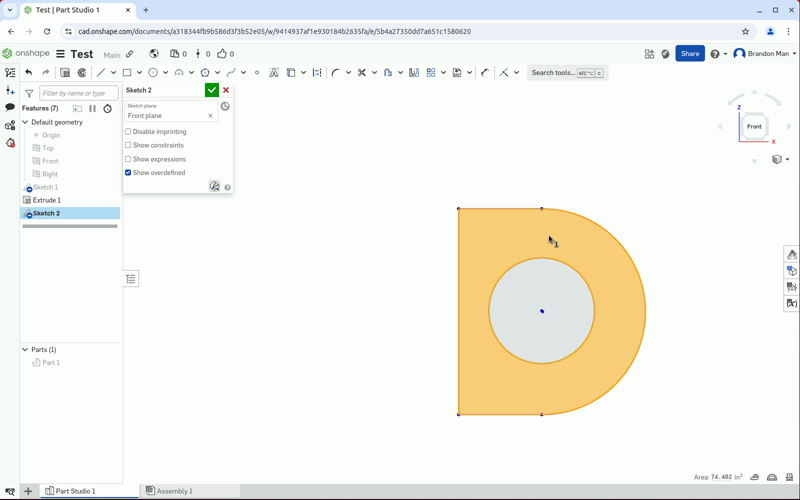
scroll(-6)
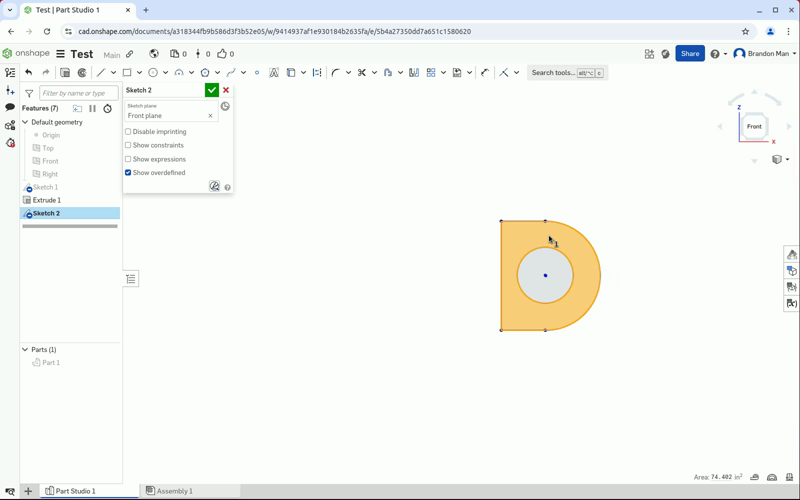
scroll(-6)
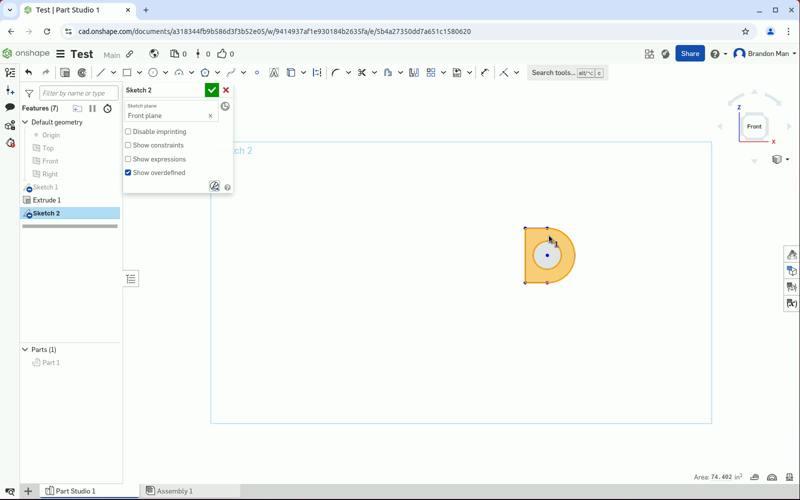
mouse_move(73, 352)
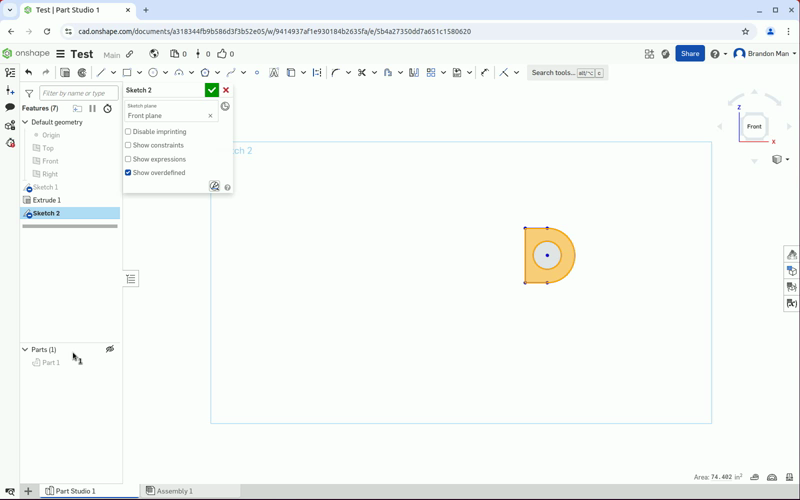
key(shift+y)
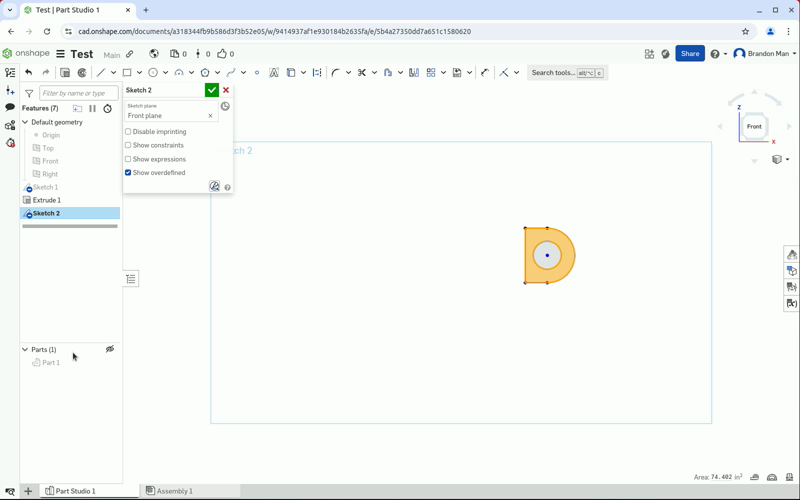
key(shift+e)
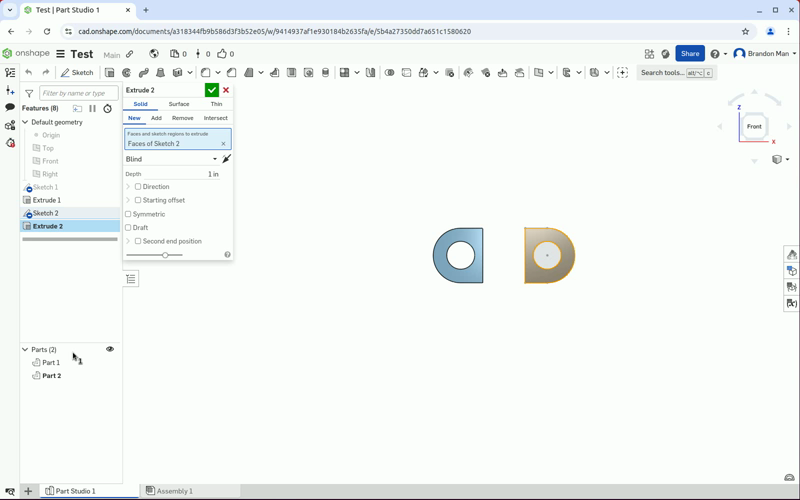
mouse_move(143, 106)
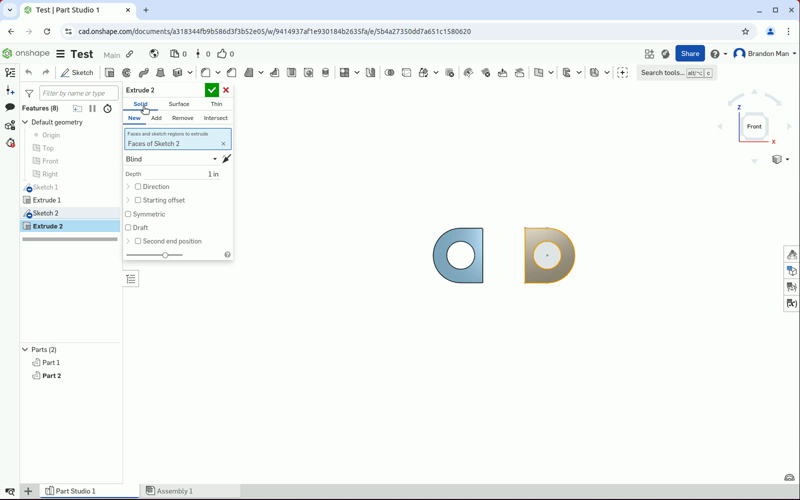
click(143, 106)
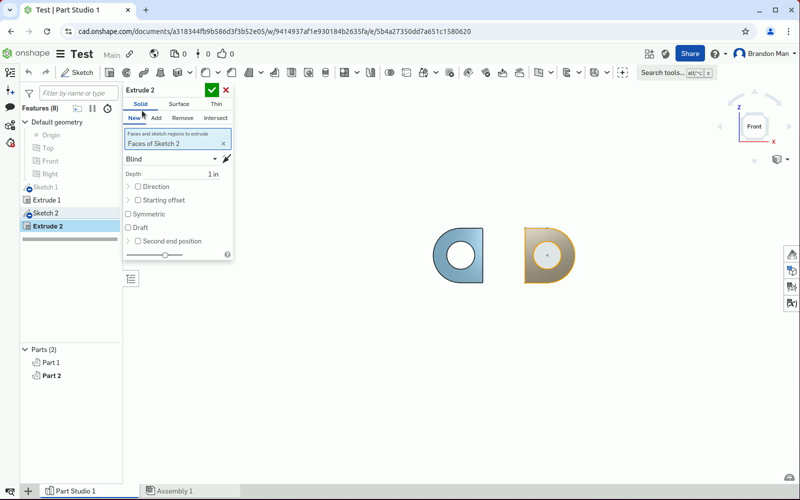
mouse_move(137, 120)
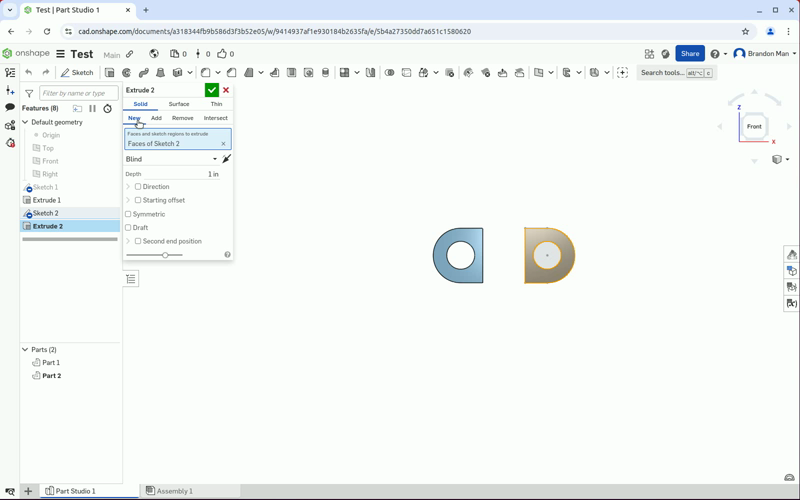
click(137, 120)
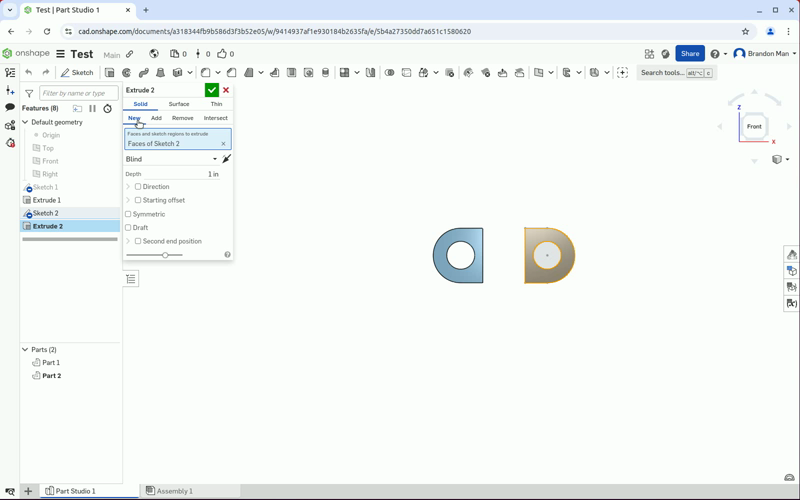
key(tab, 4)
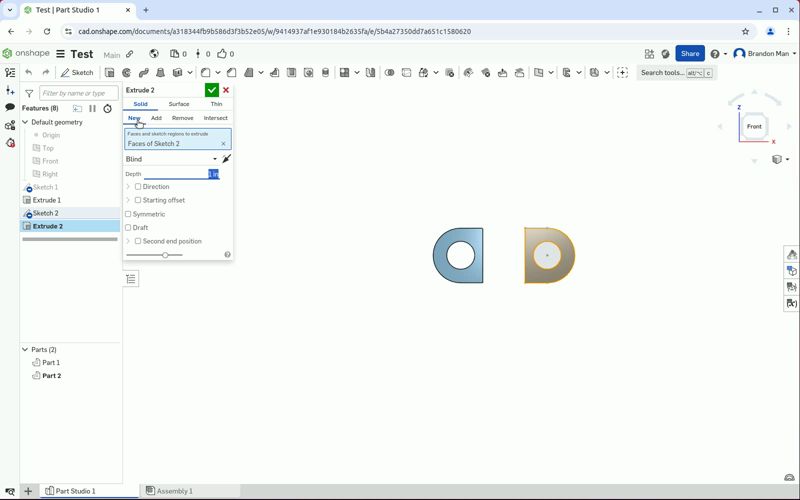
text(4.333)
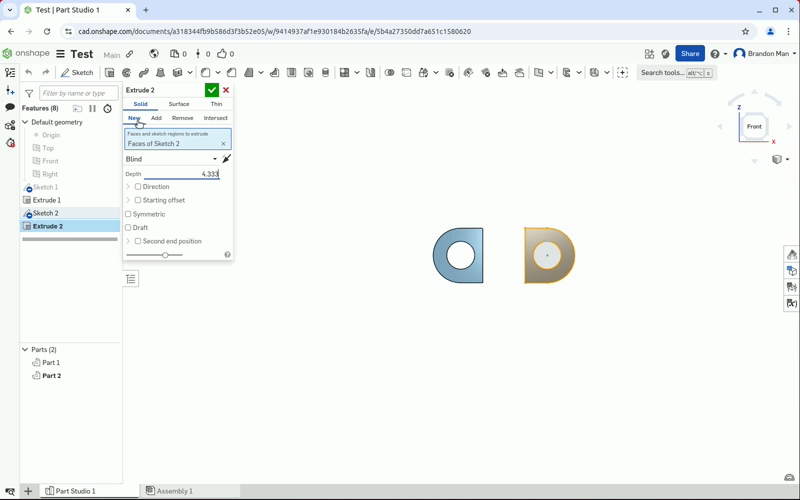
key(enter)
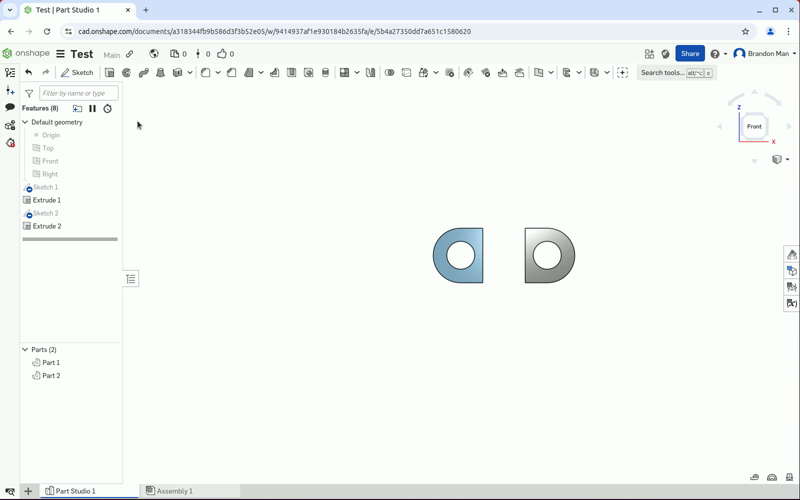
key(shift+h)
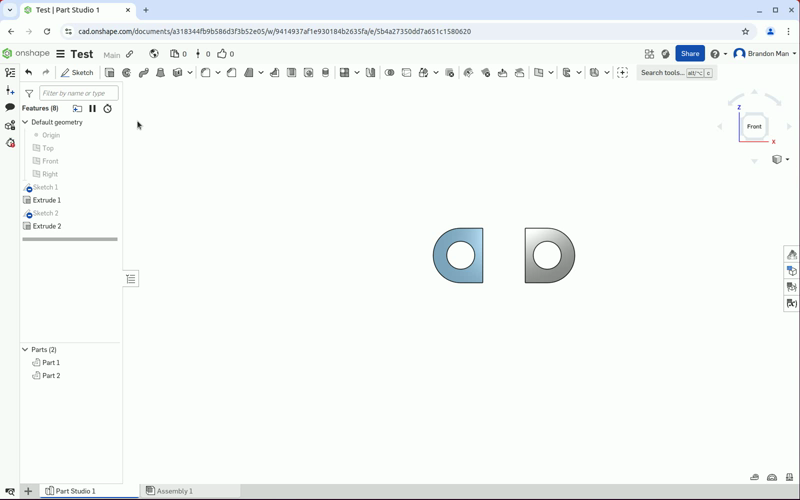
key(shift+h)
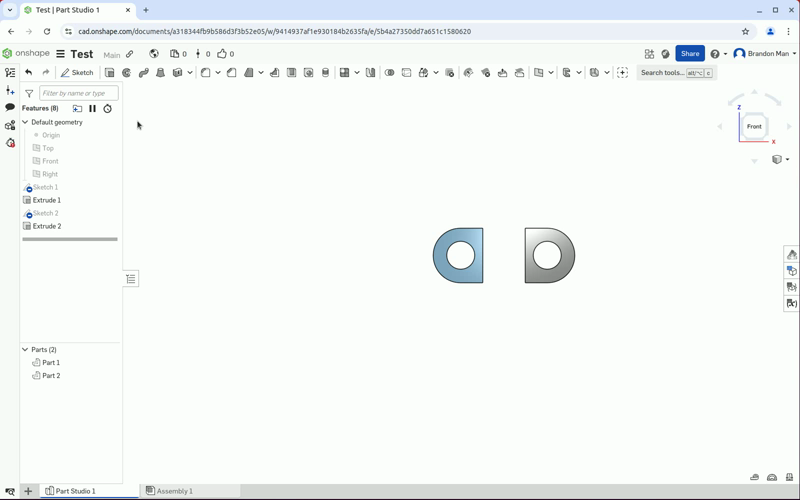
mouse_move(73, 189)
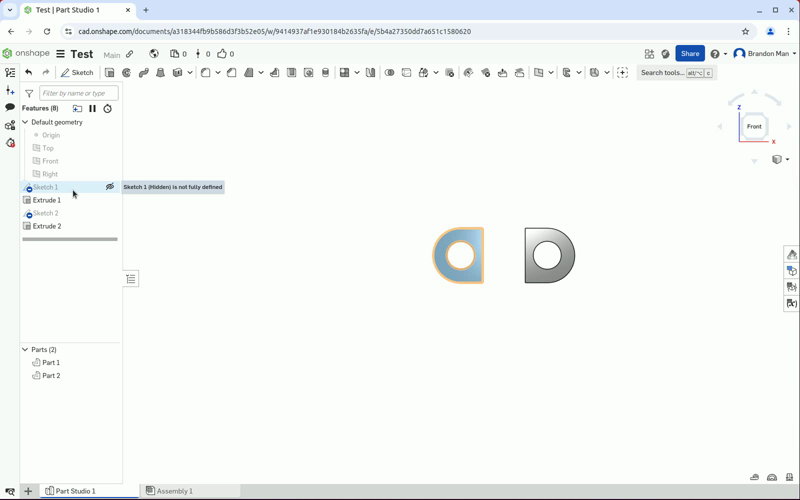
click(73, 189)
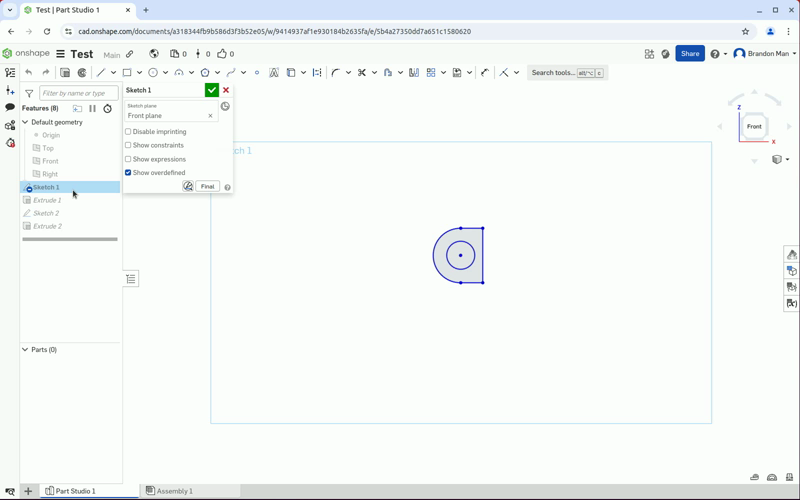
mouse_move(229, 92)
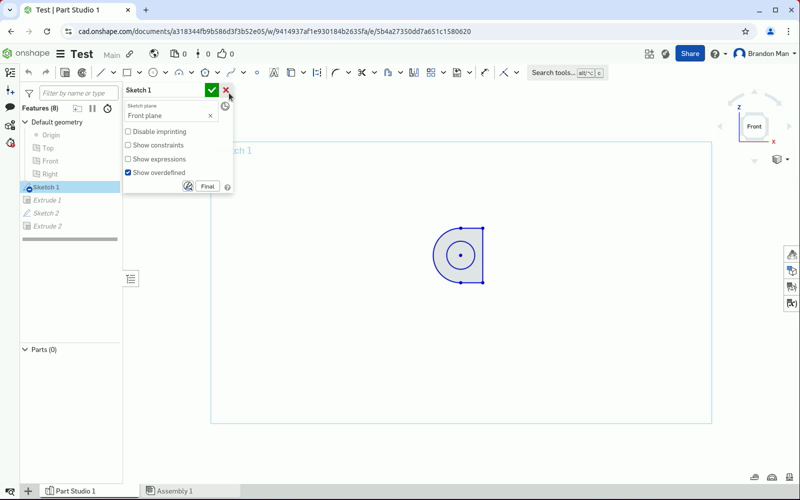
click(229, 92)
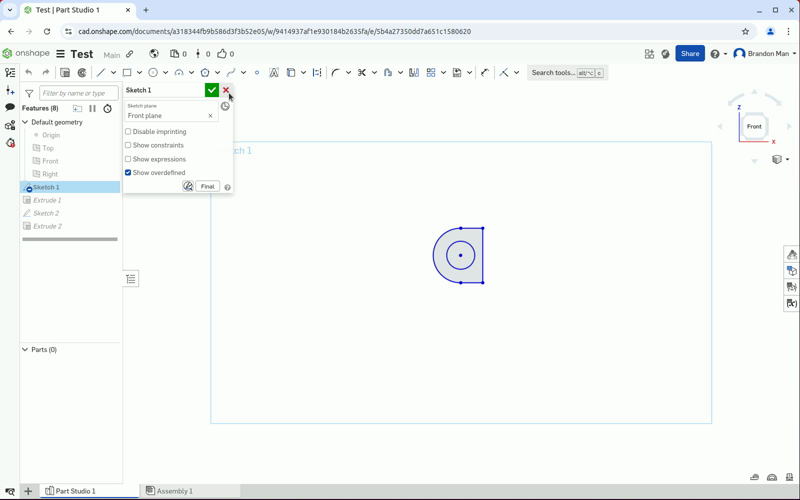
key(shift+s)
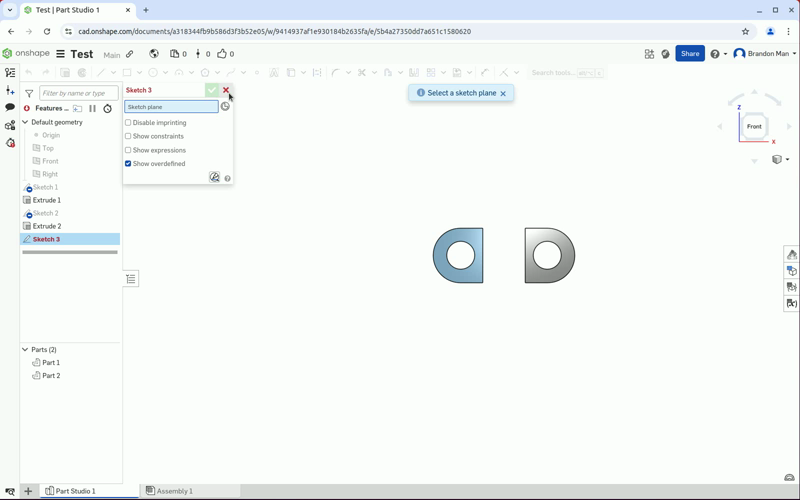
mouse_move(73, 163)
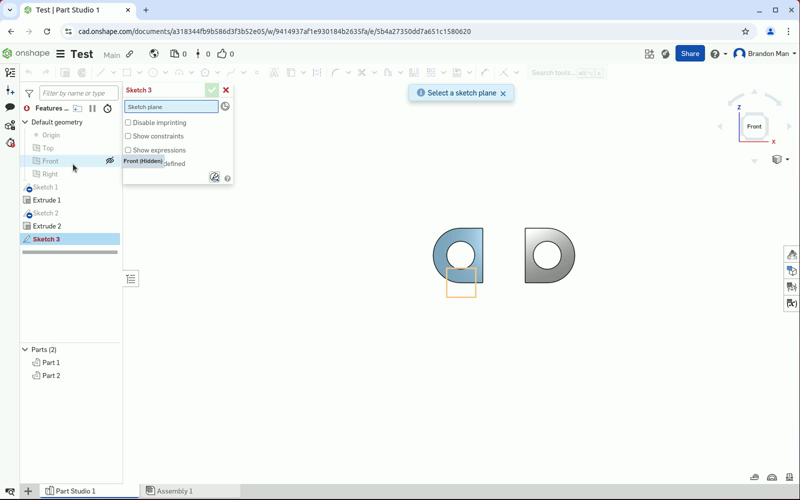
click(73, 163)
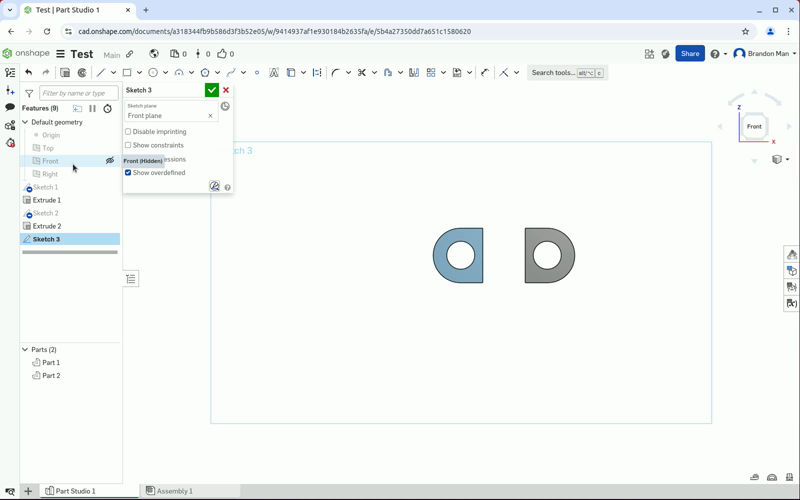
mouse_move(73, 352)
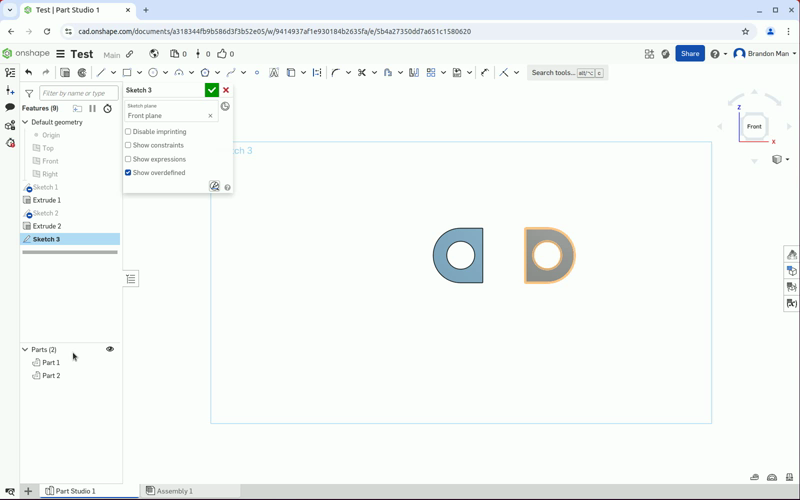
key(y)
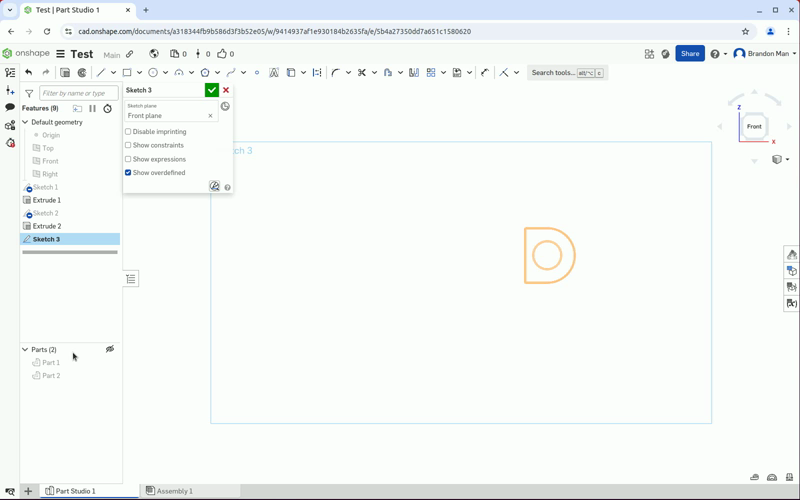
key(l)
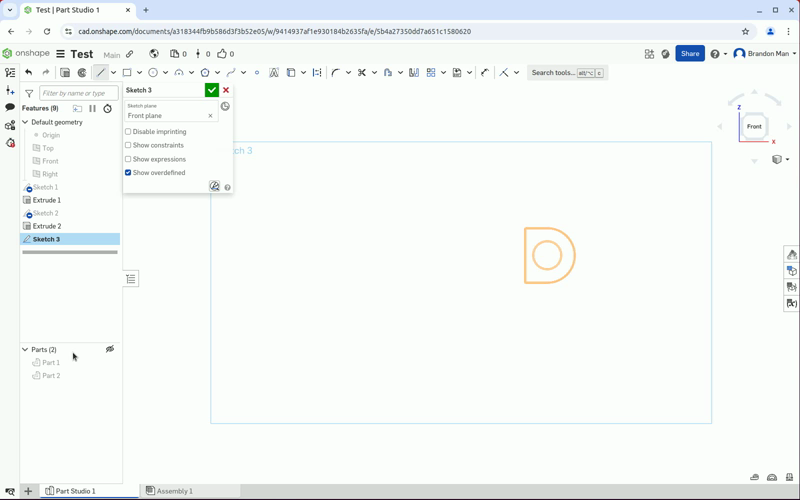
key_down(shift)
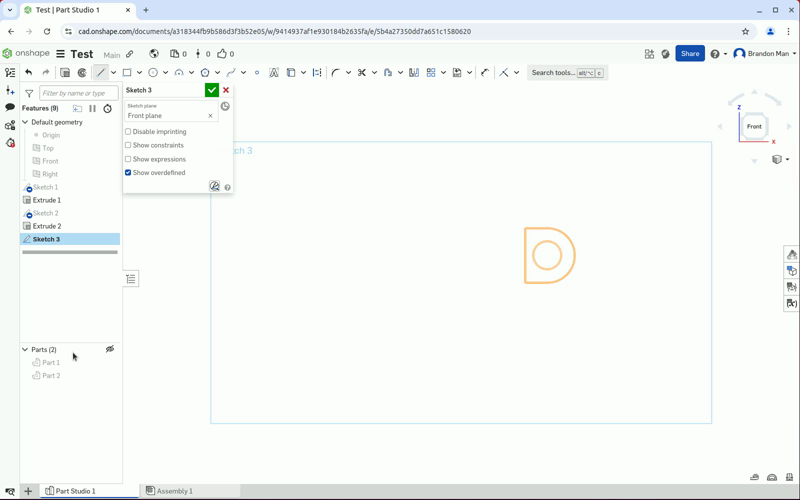
mouse_move(481, 282)
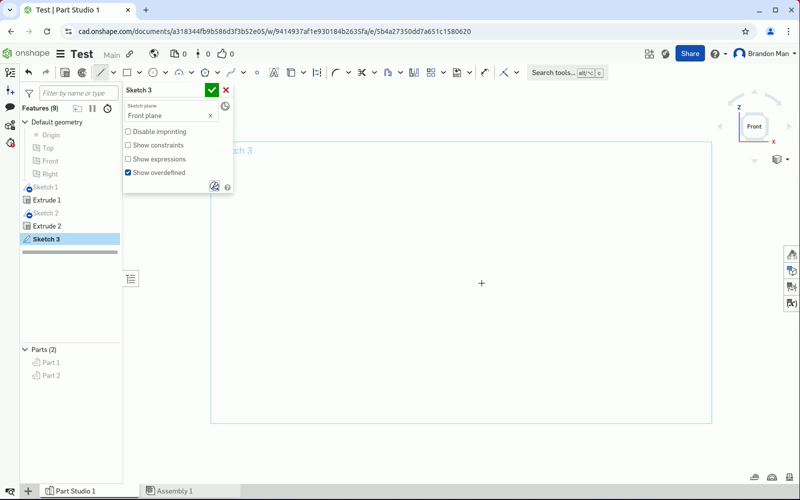
click(481, 282)
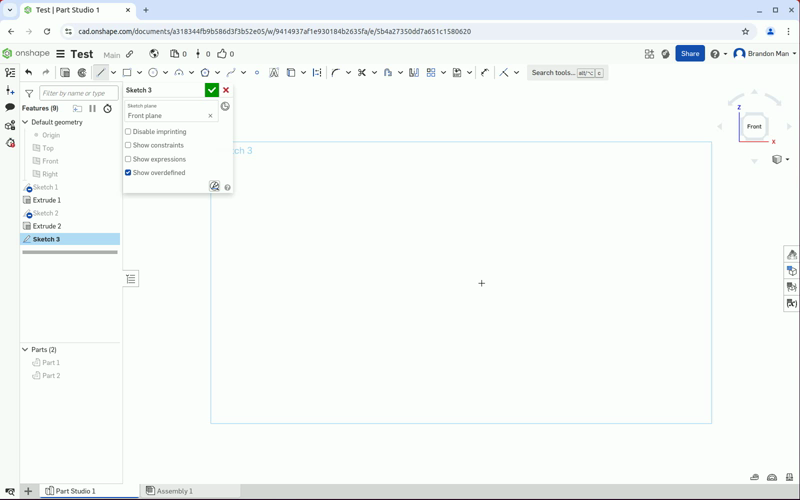
key_up(shift)
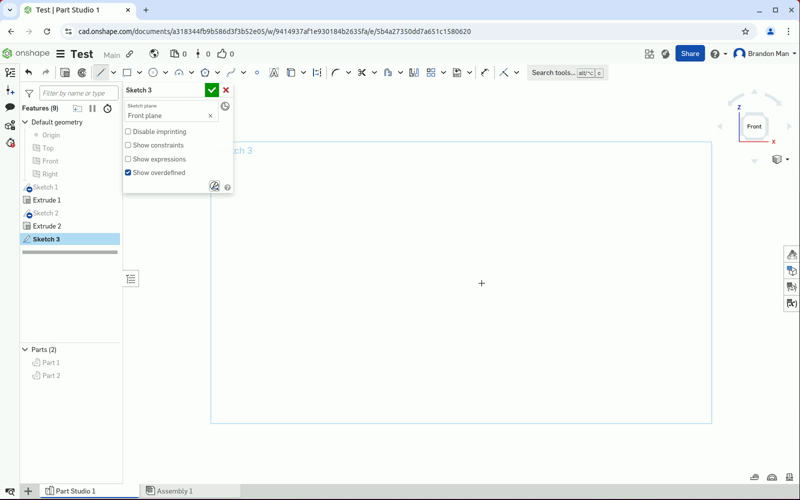
key_down(shift)
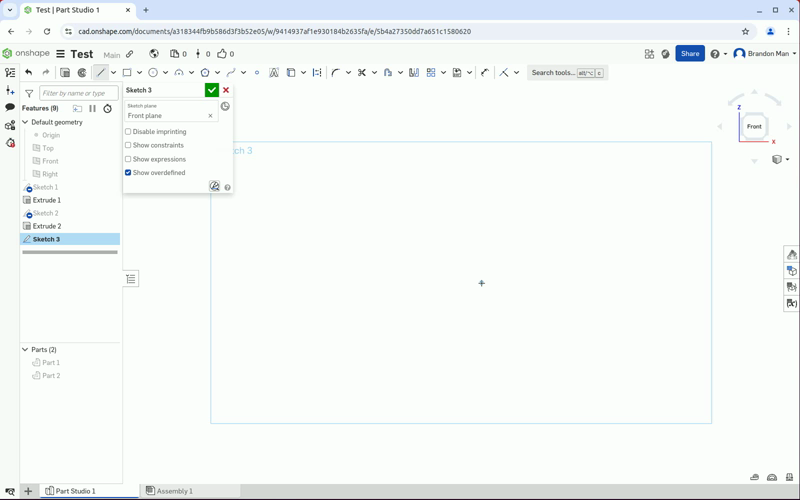
mouse_move(511, 282)
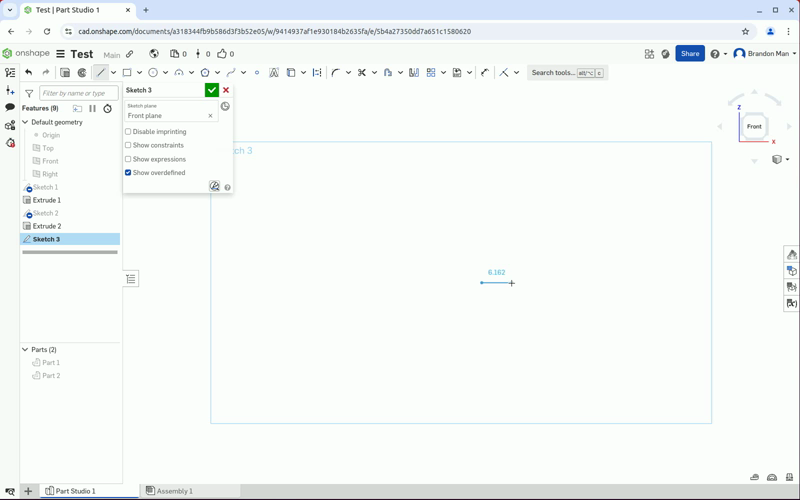
mouse_move(525, 282)
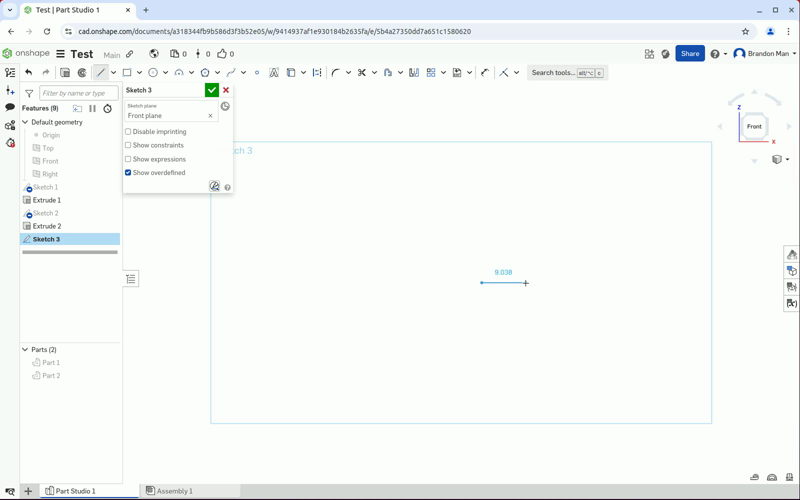
click(525, 282)
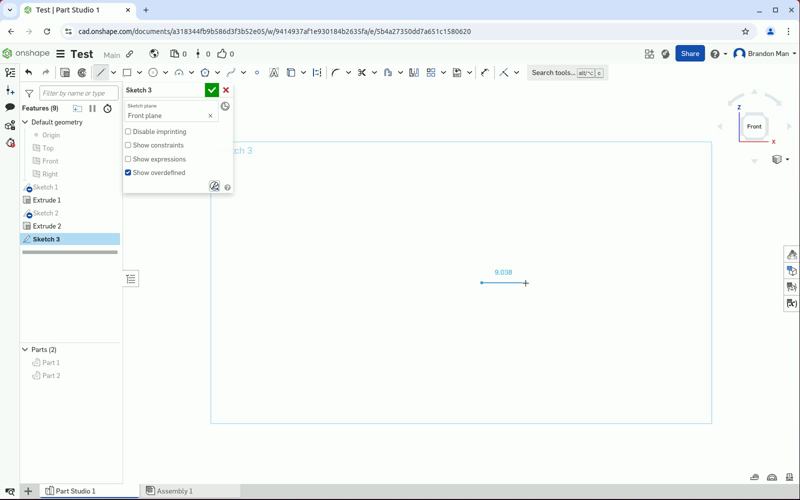
key_up(shift)
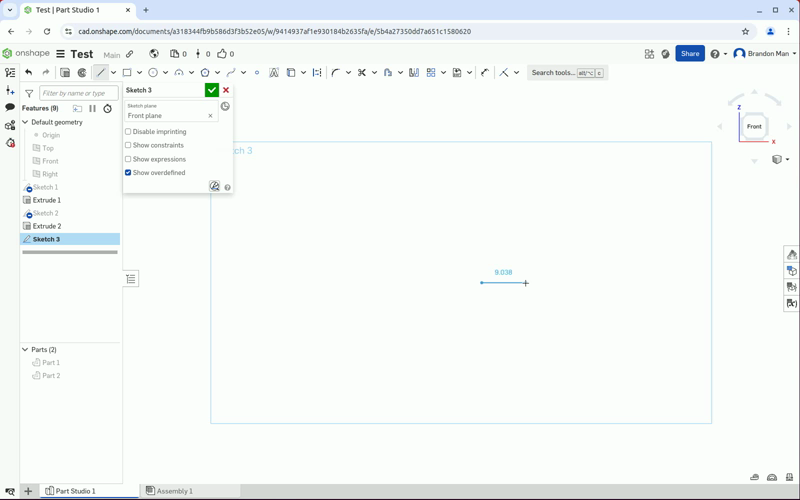
key_down(shift)
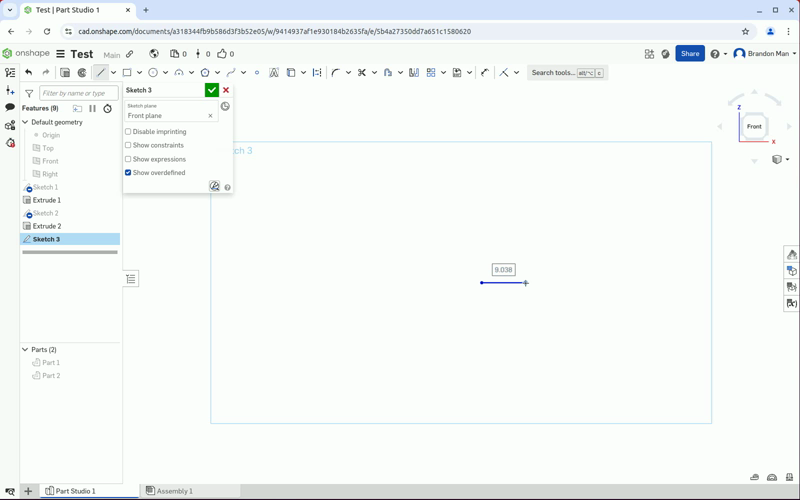
mouse_move(555, 282)
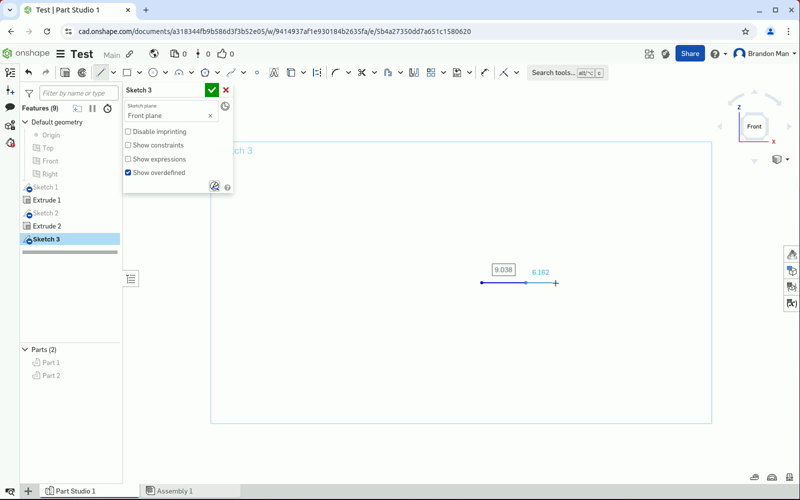
mouse_move(525, 228)
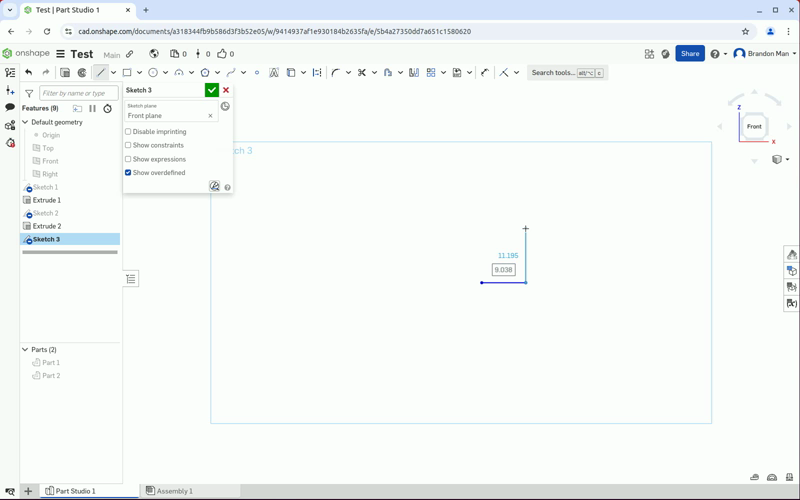
click(525, 228)
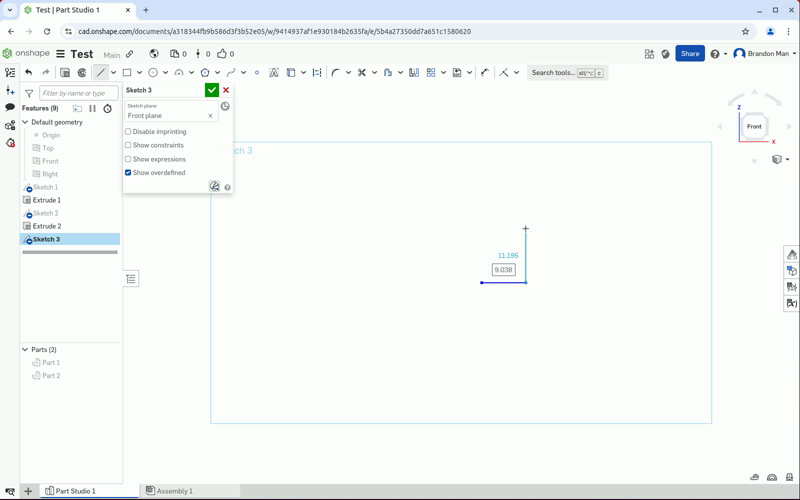
key_up(shift)
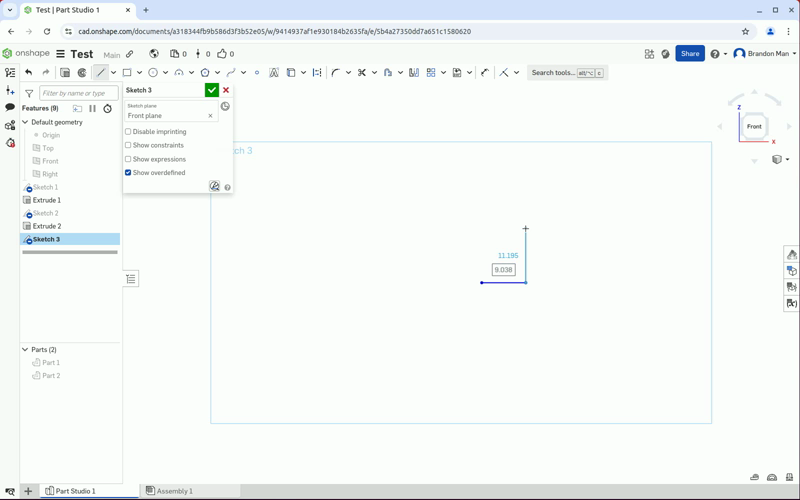
key_down(shift)
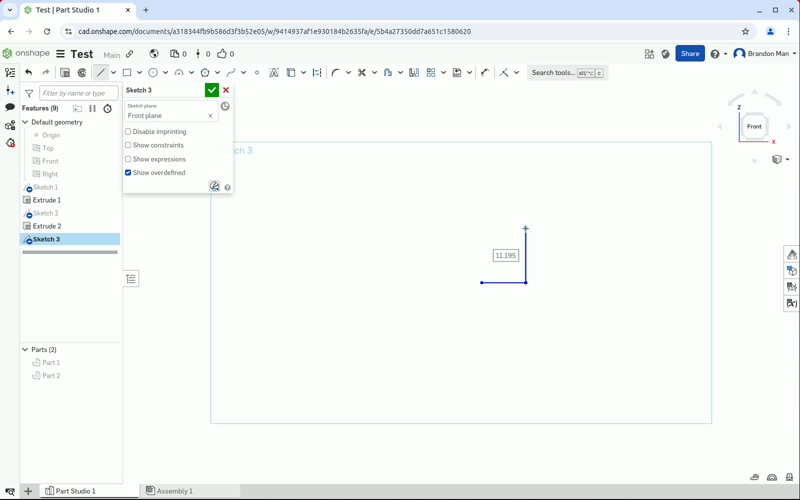
mouse_move(555, 228)
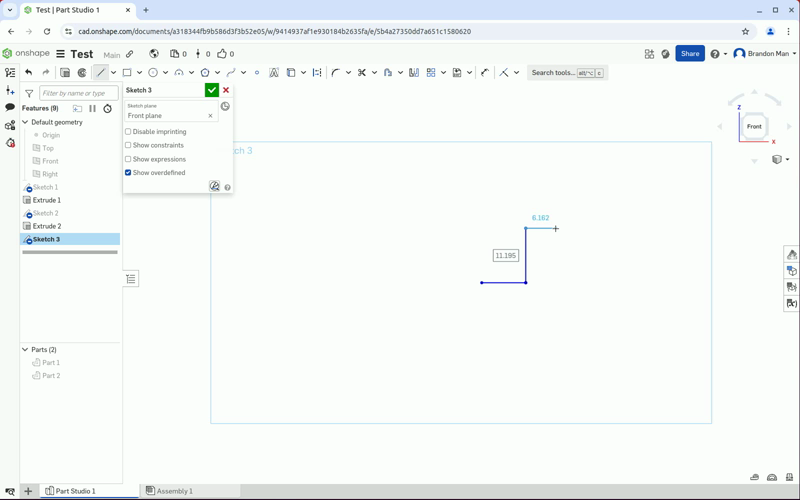
mouse_move(481, 228)
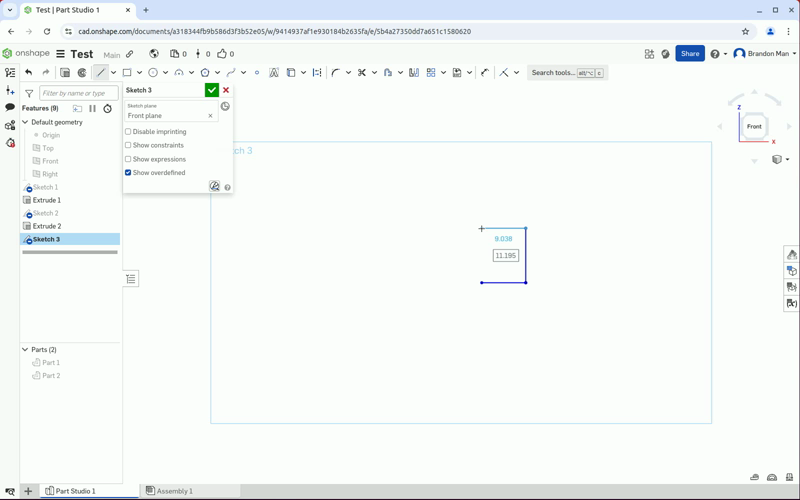
click(481, 228)
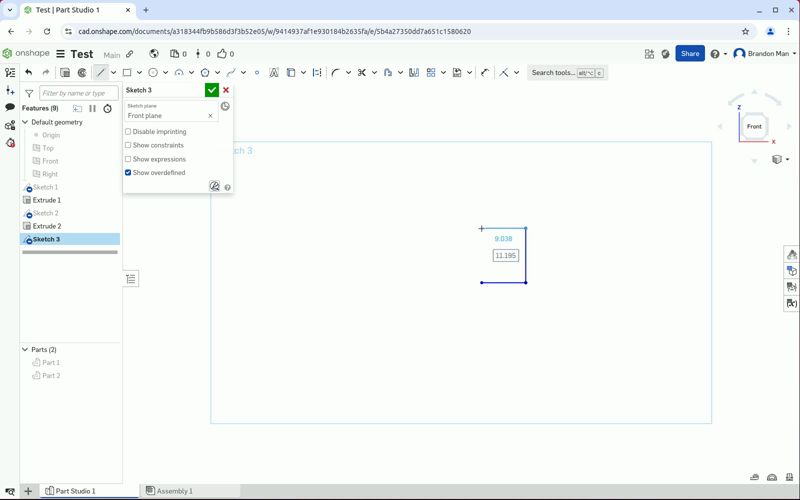
key_up(shift)
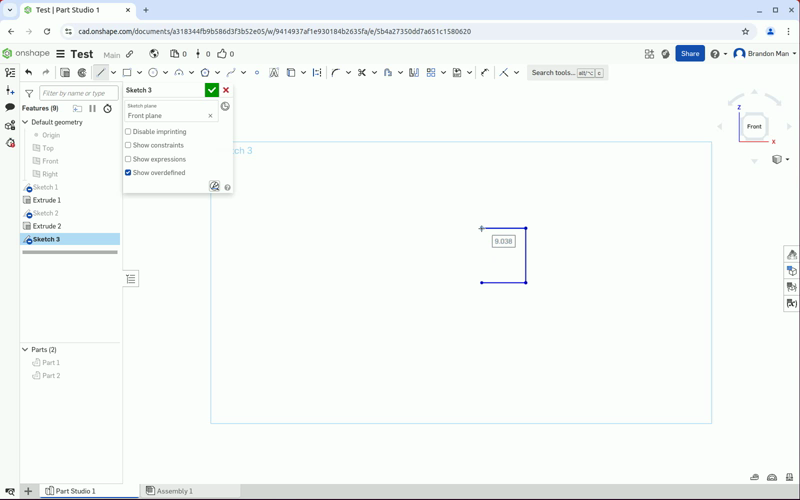
mouse_move(511, 228)
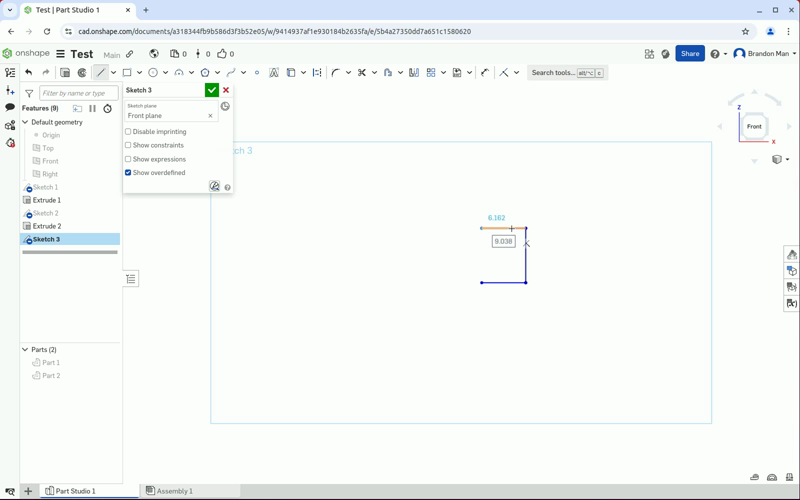
key_down(shift)
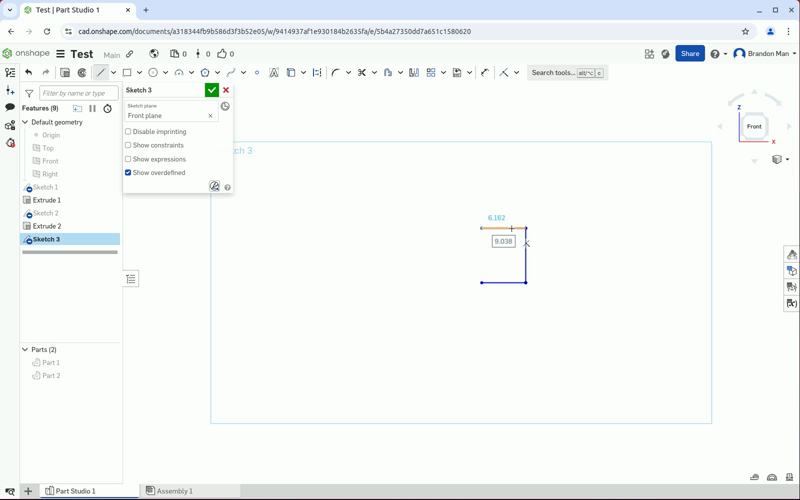
mouse_move(481, 282)
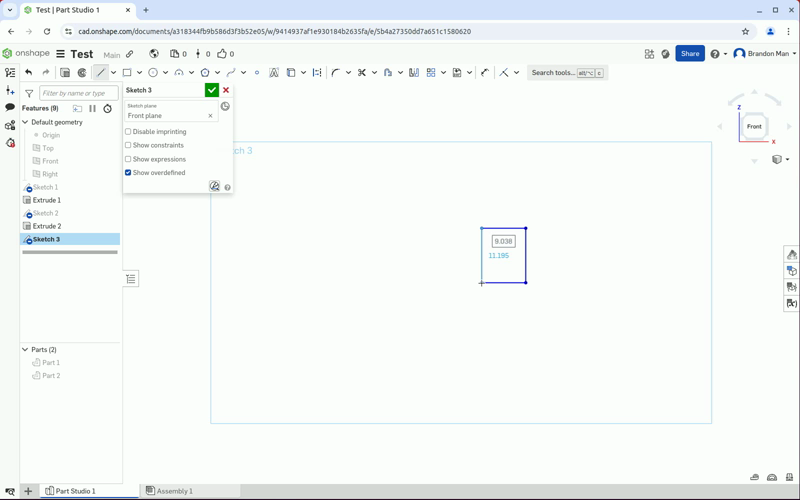
key_up(shift)
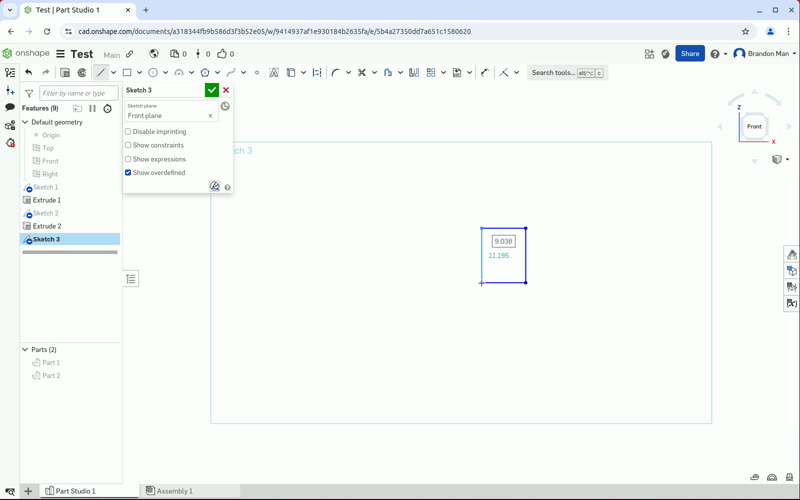
click(481, 282)
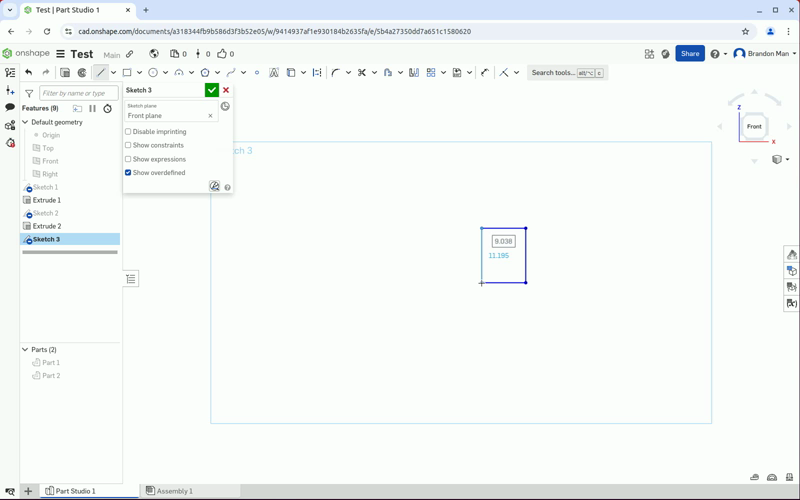
key(esc)
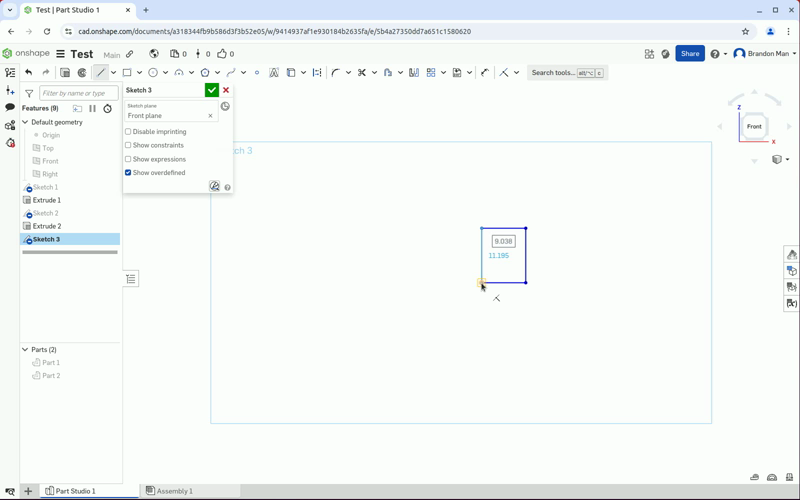
mouse_move(490, 245)
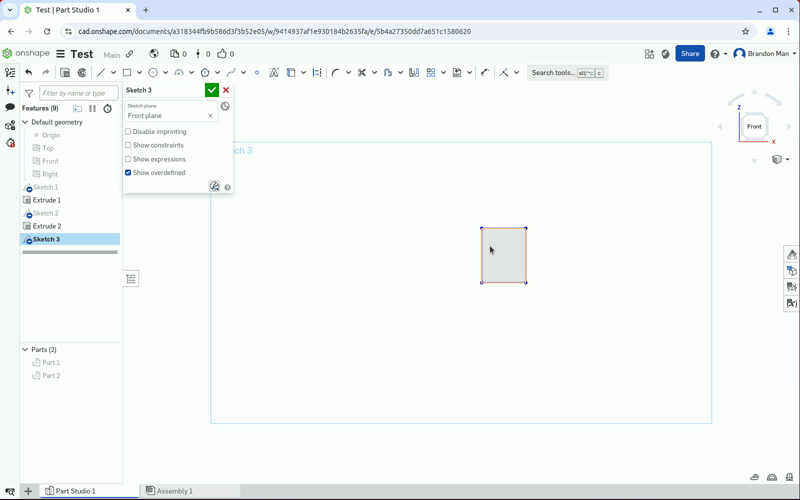
click(490, 245)
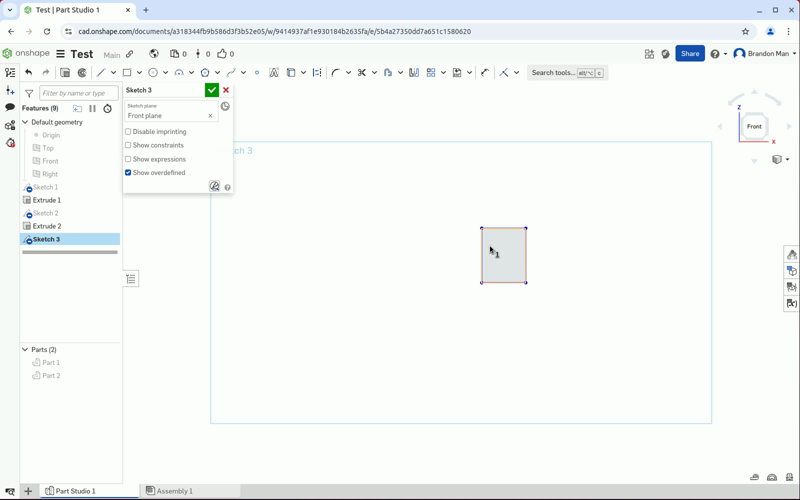
mouse_move(73, 352)
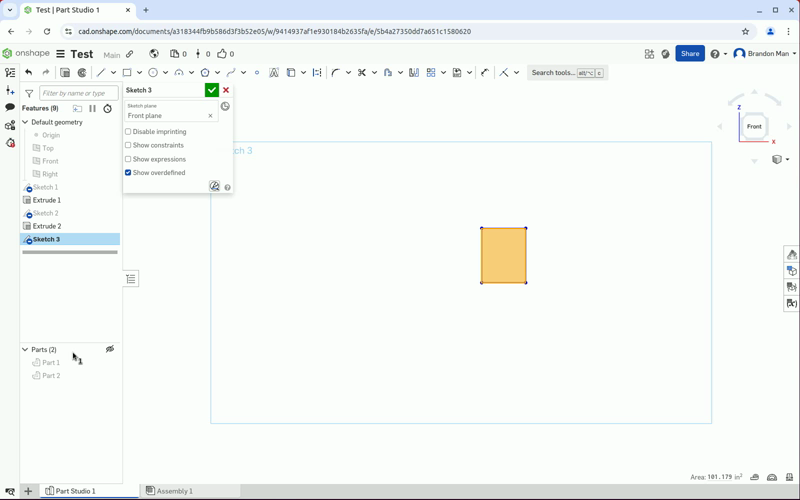
key(shift+y)
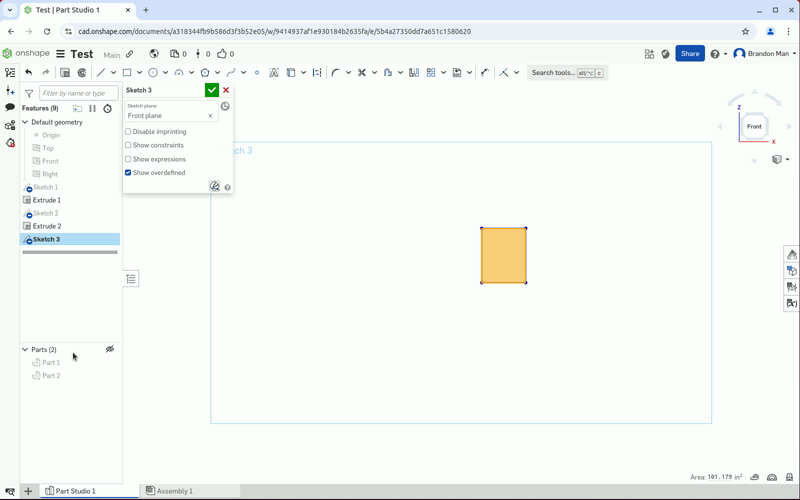
key(shift+e)
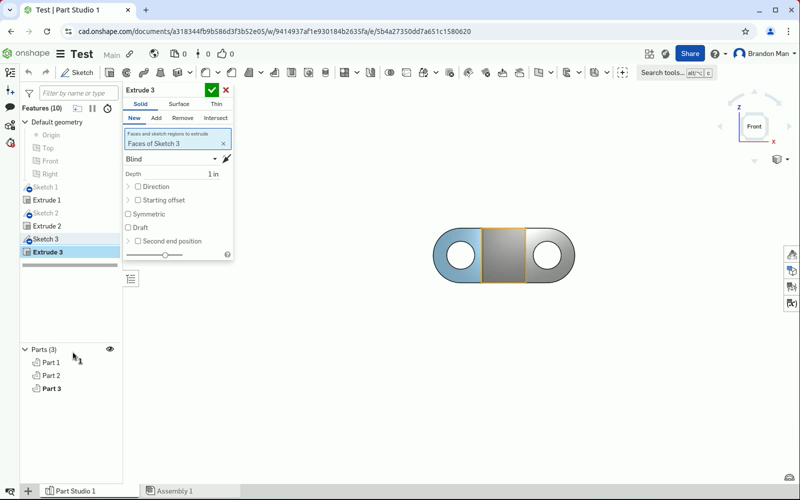
mouse_move(143, 106)
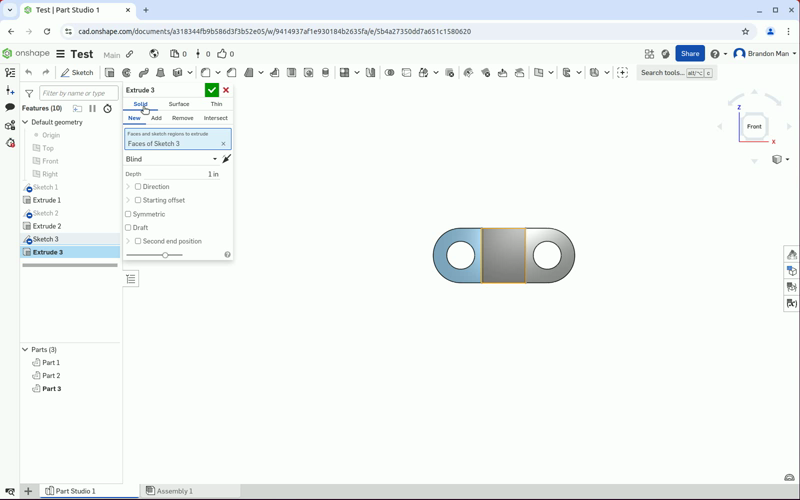
click(143, 106)
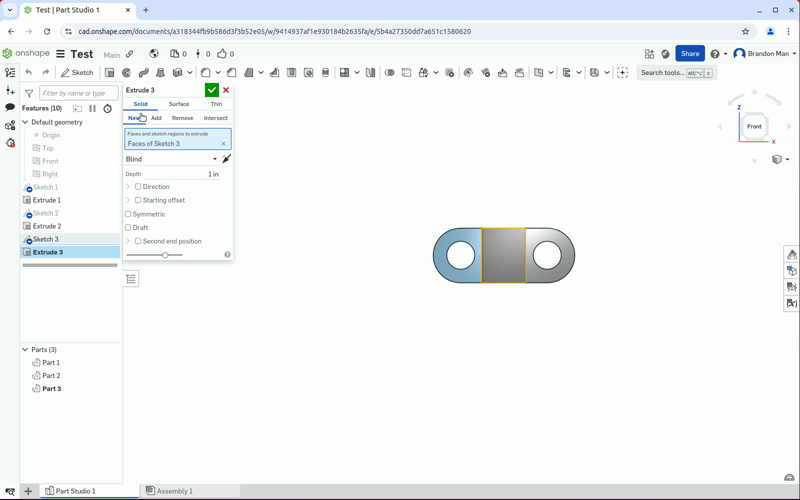
mouse_move(137, 120)
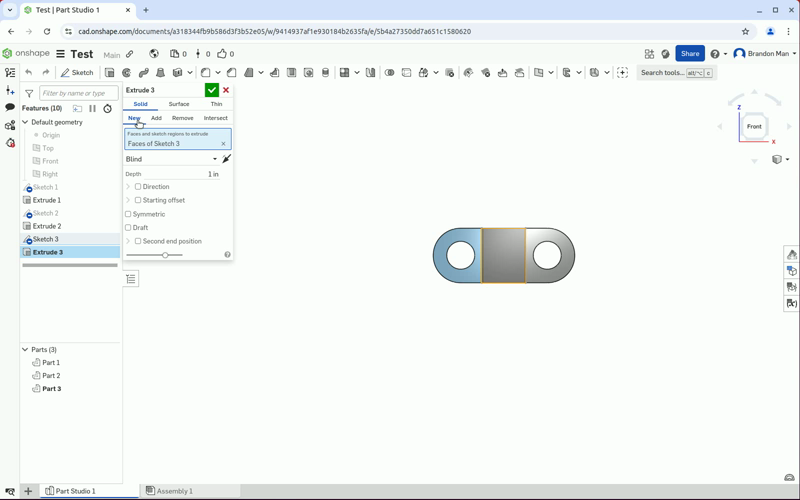
click(137, 120)
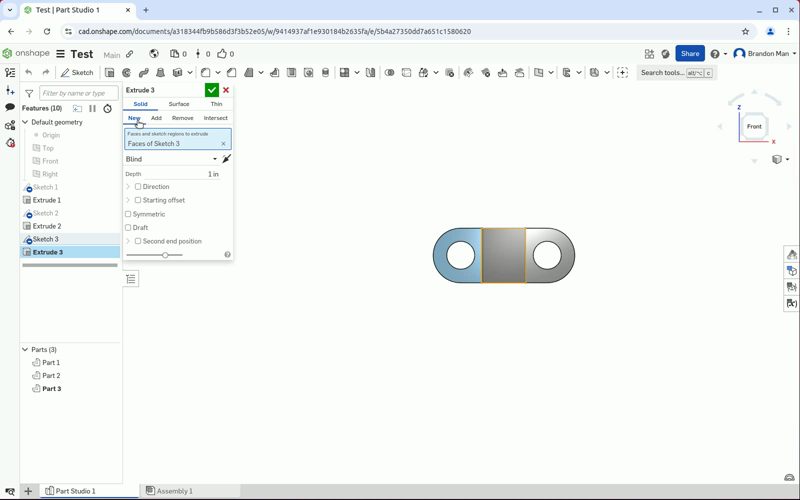
key(tab, 4)
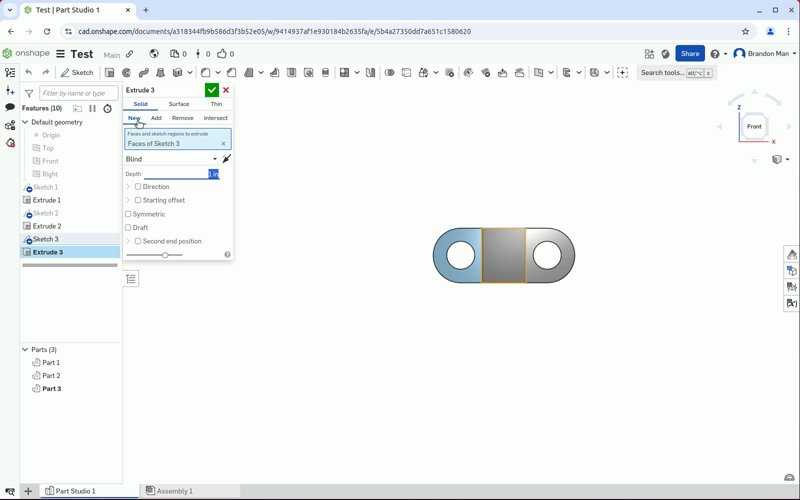
text(11.073)
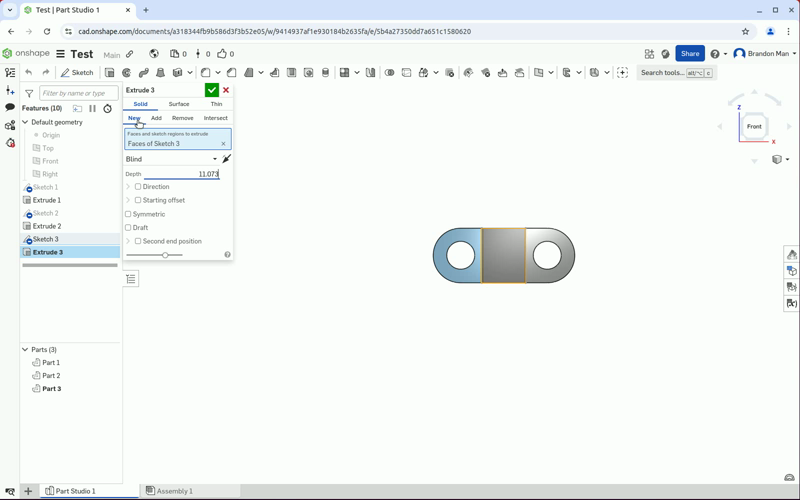
key(enter)
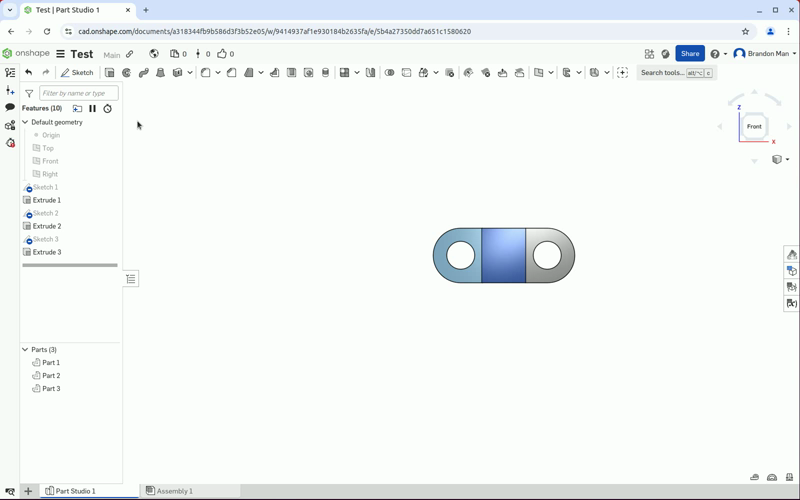
key(shift+h)
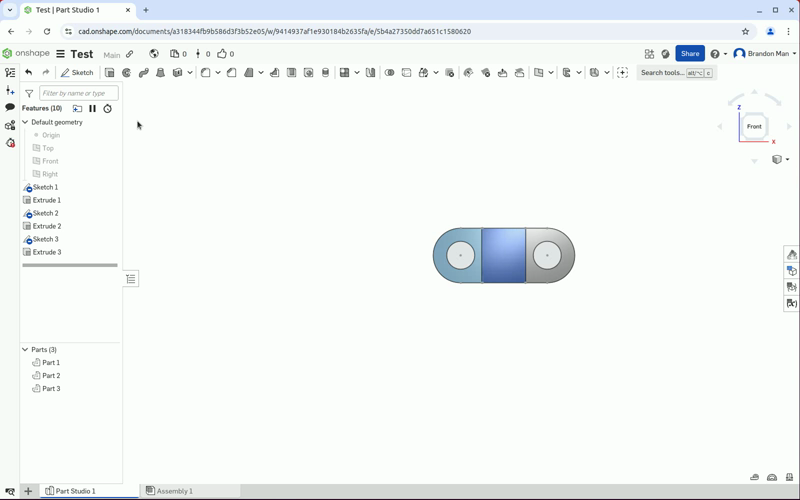
key(shift+h)
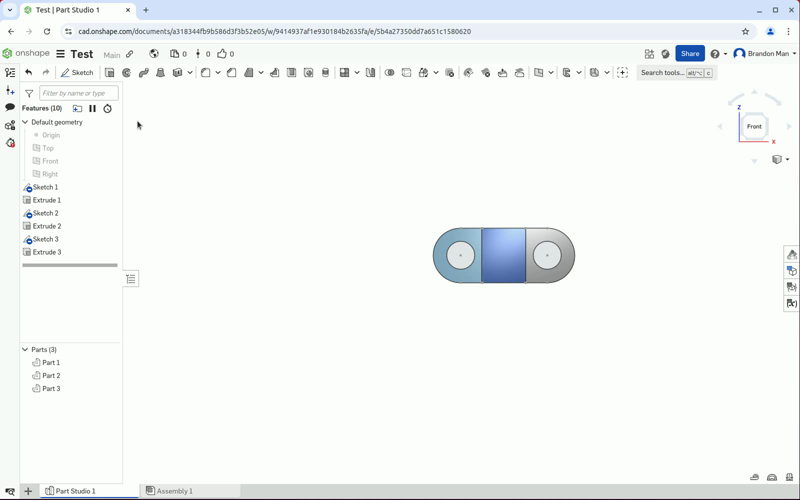
key(shift+7)
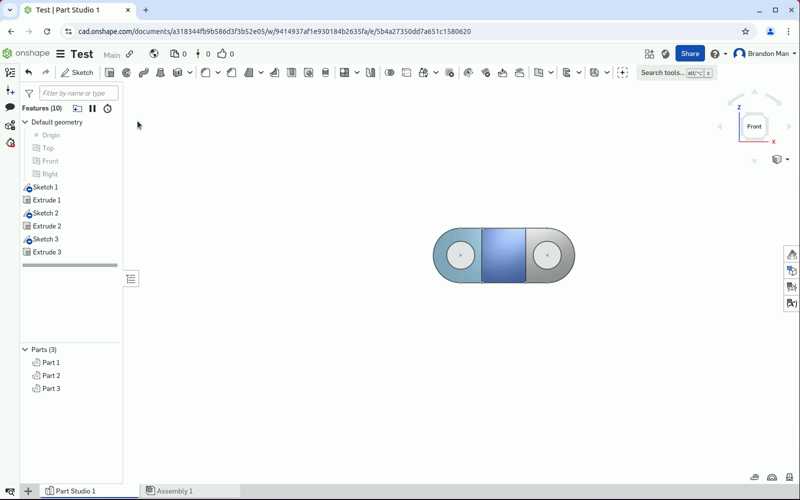
key(left, 2)
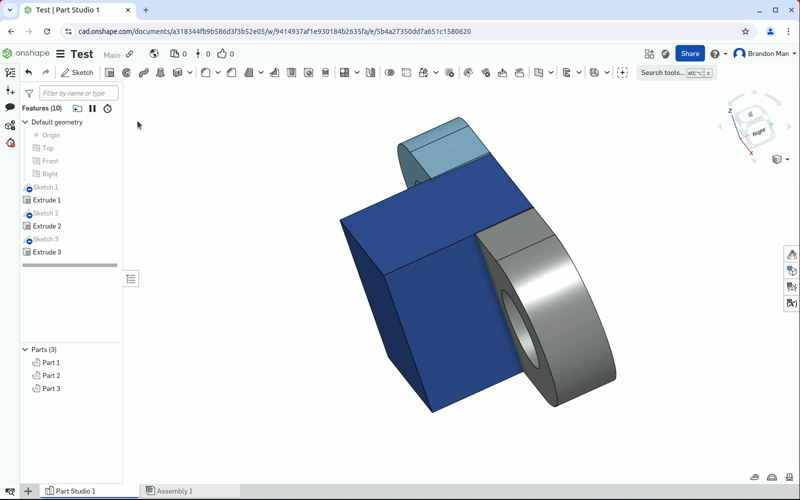
key(down, 2)
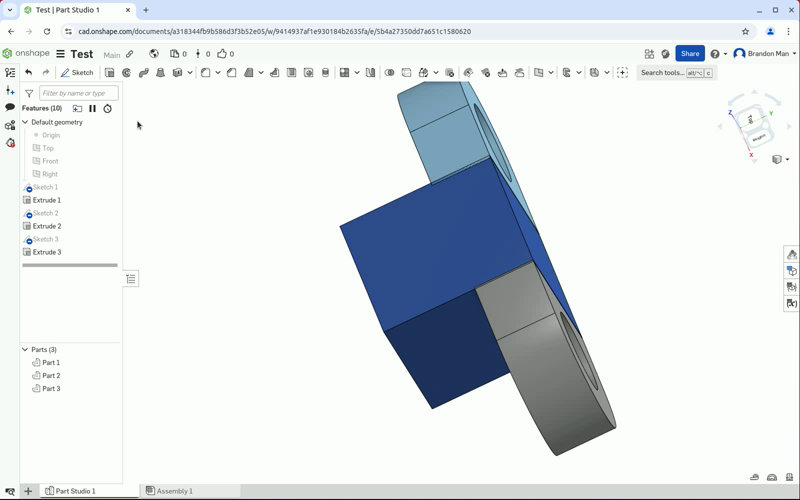
key(up, 2)
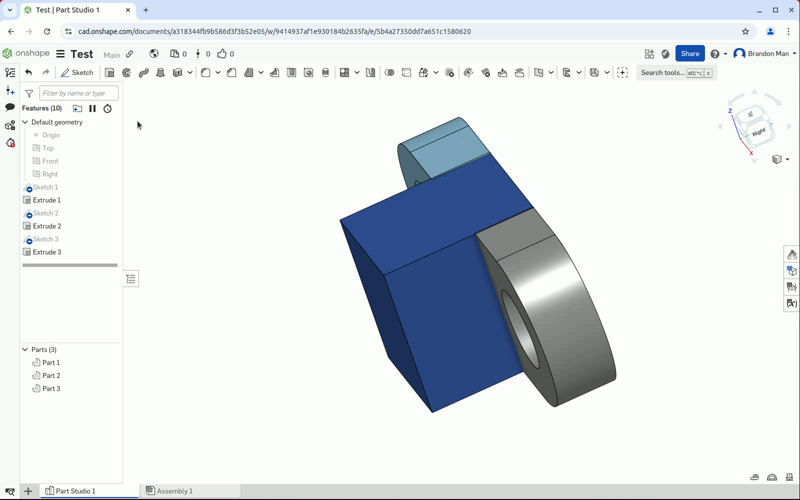
key(right, 2)
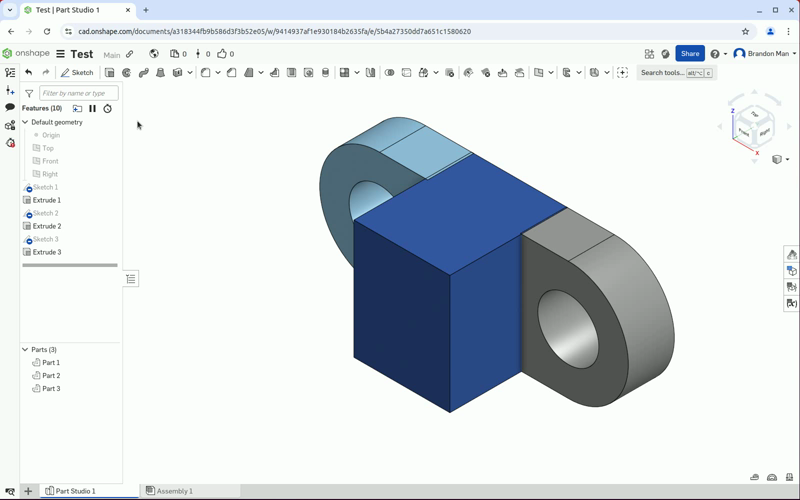
mouse_move(73, 189)
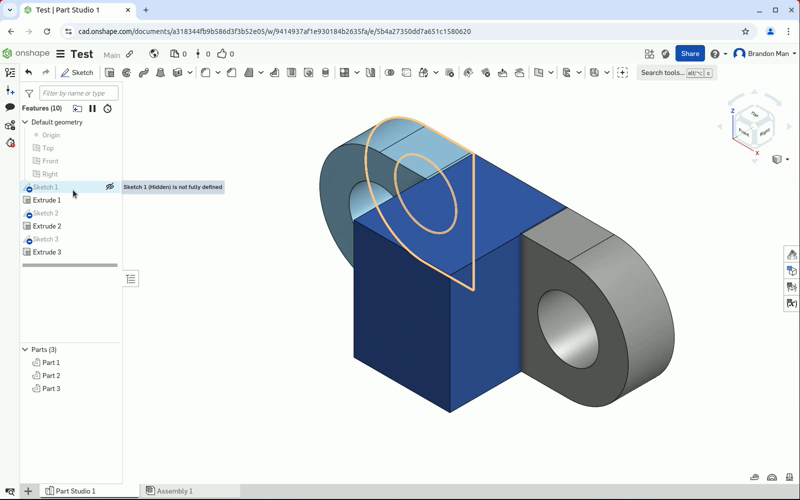
click(73, 189)